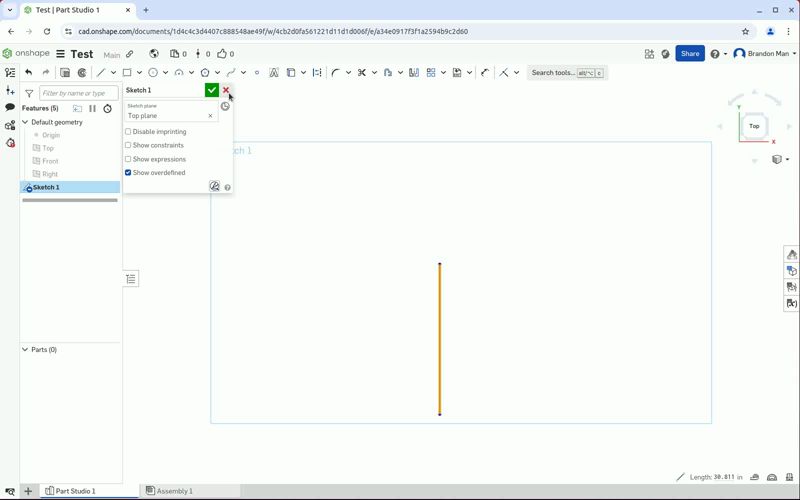
key(shift+h)
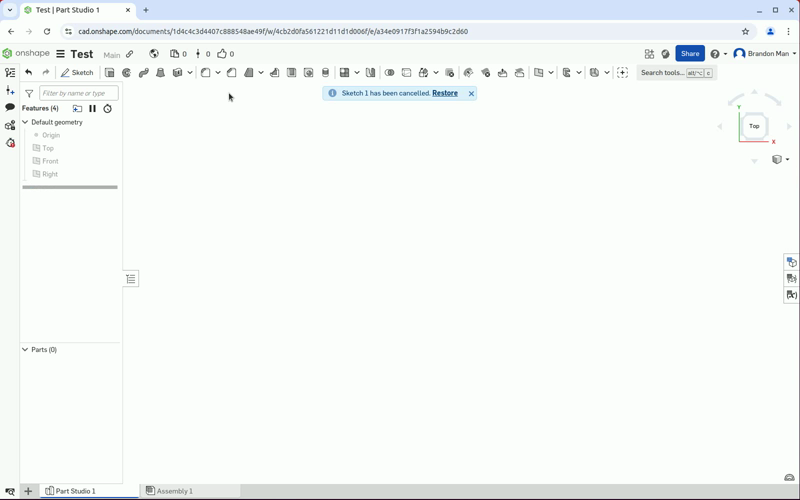
mouse_move(73, 352)
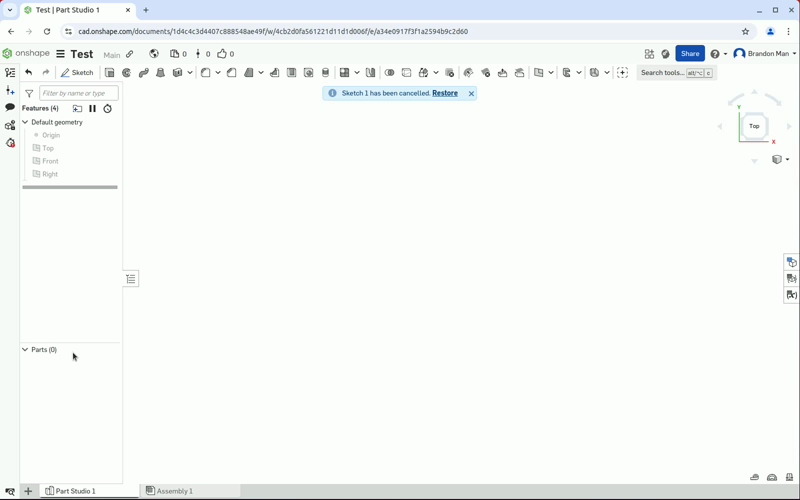
key(y)
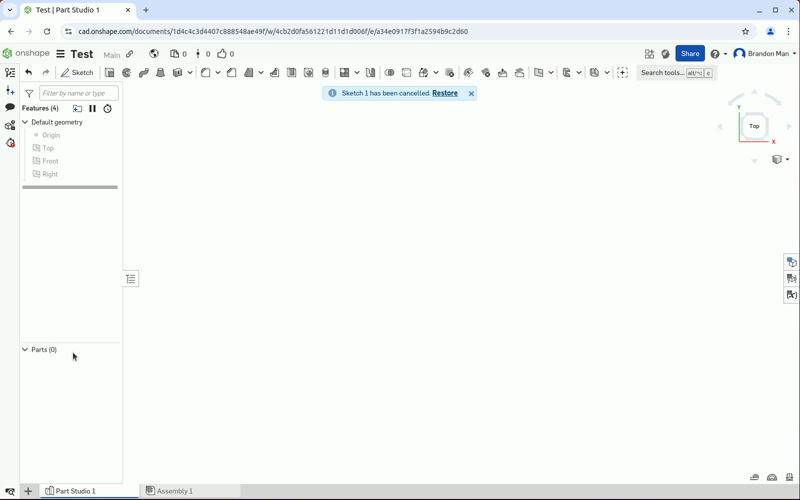
key(shift+p)
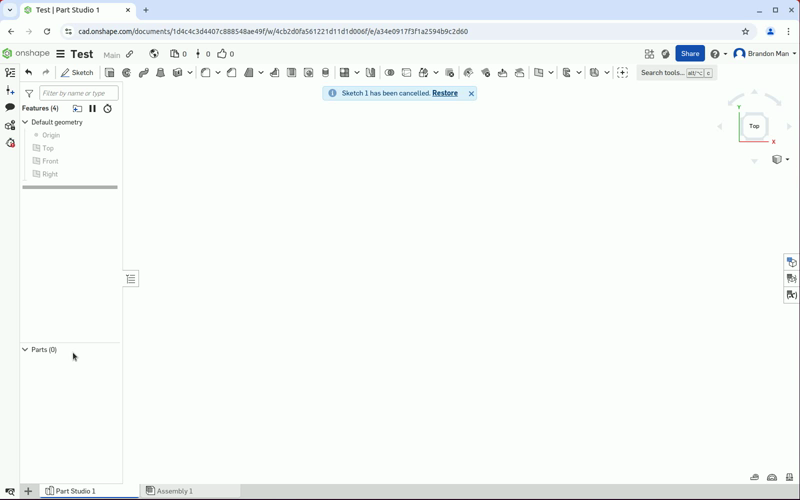
key(space)
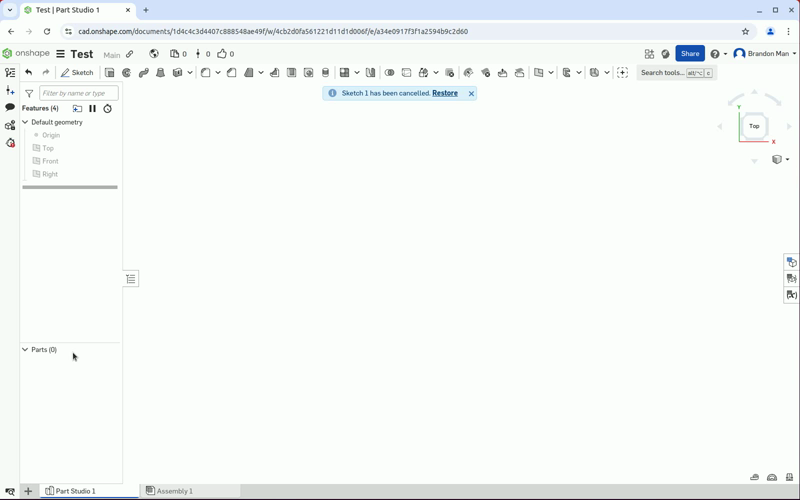
key_down(shift)
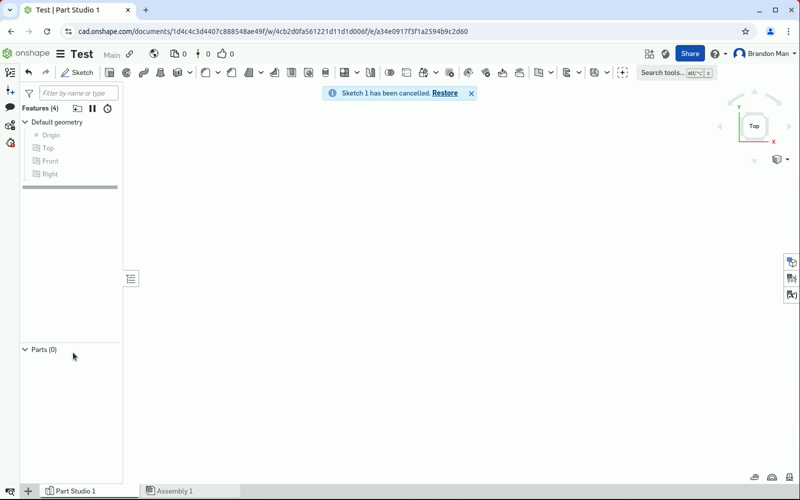
key(up)
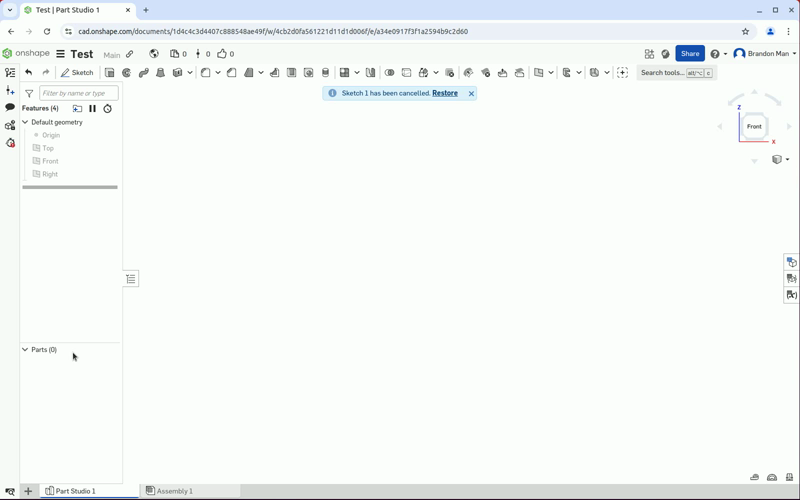
key_up(shift)
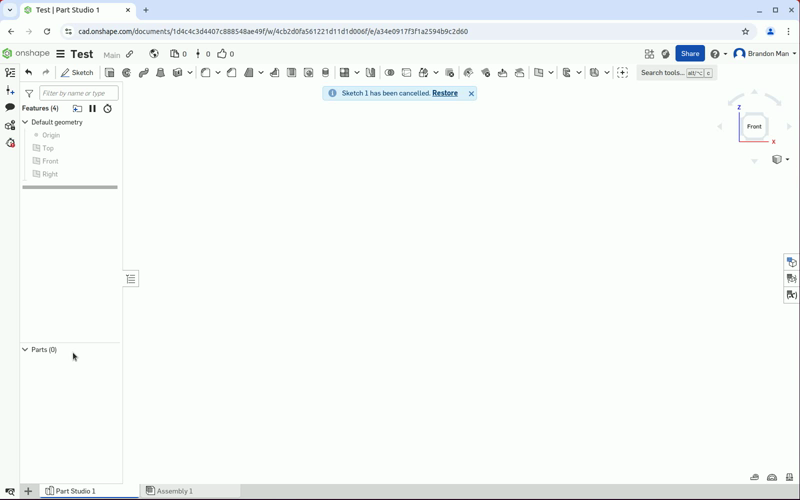
mouse_move(73, 352)
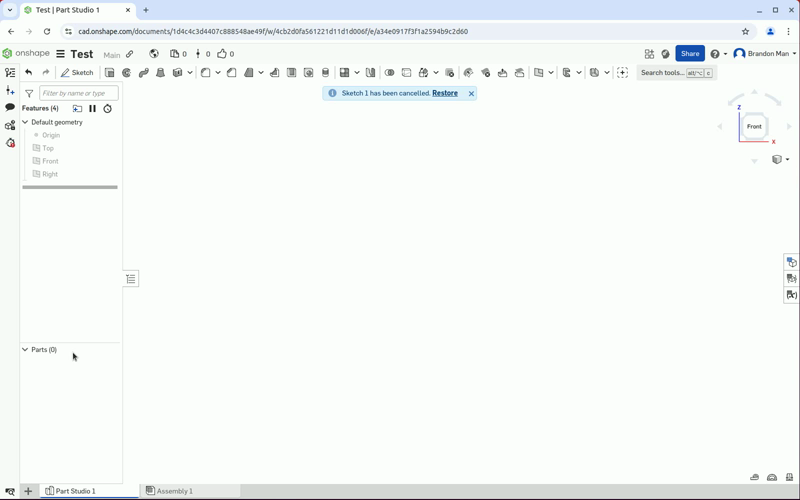
key(shift+y)
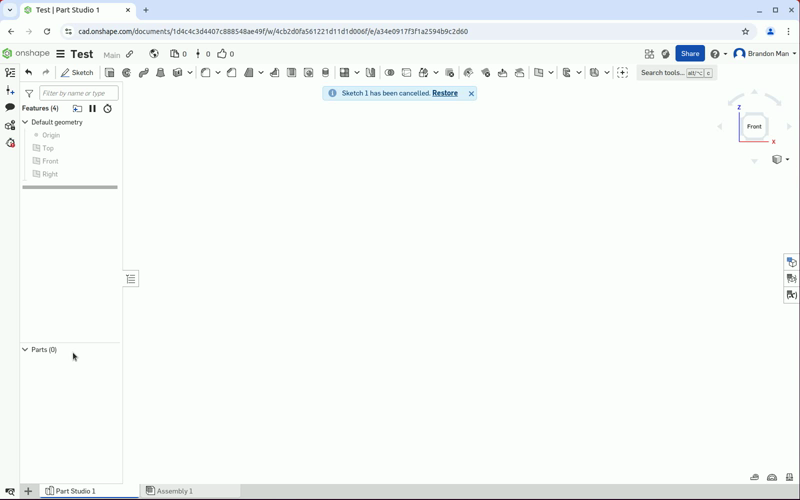
key(shift+s)
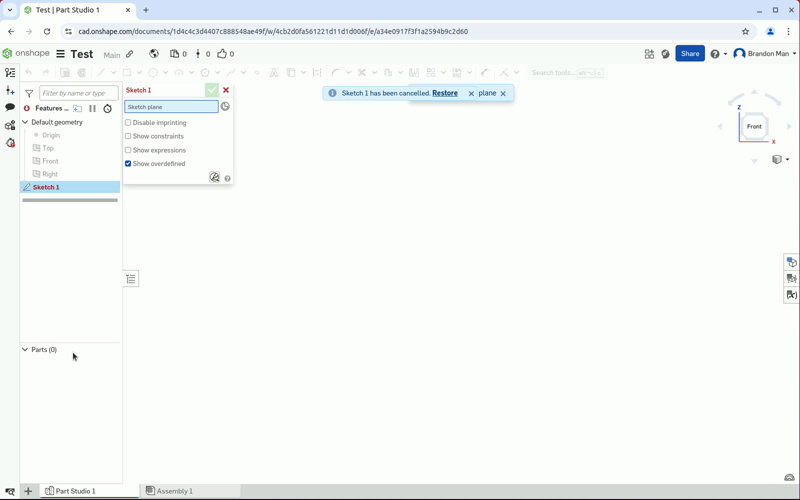
mouse_move(73, 163)
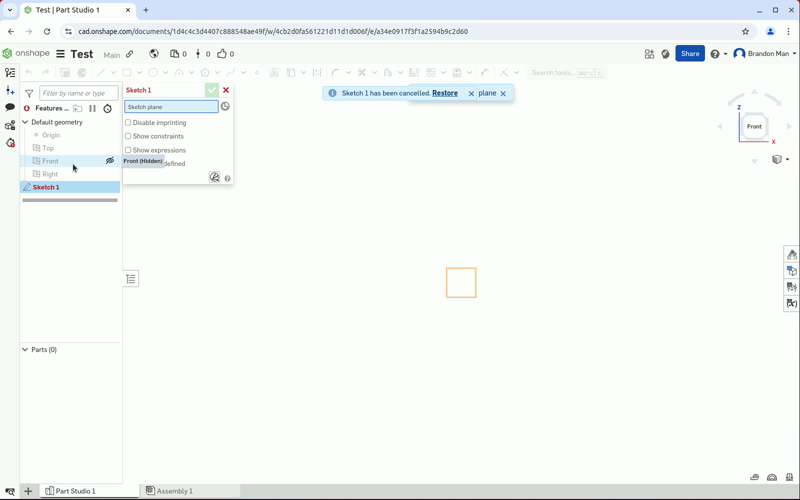
click(73, 163)
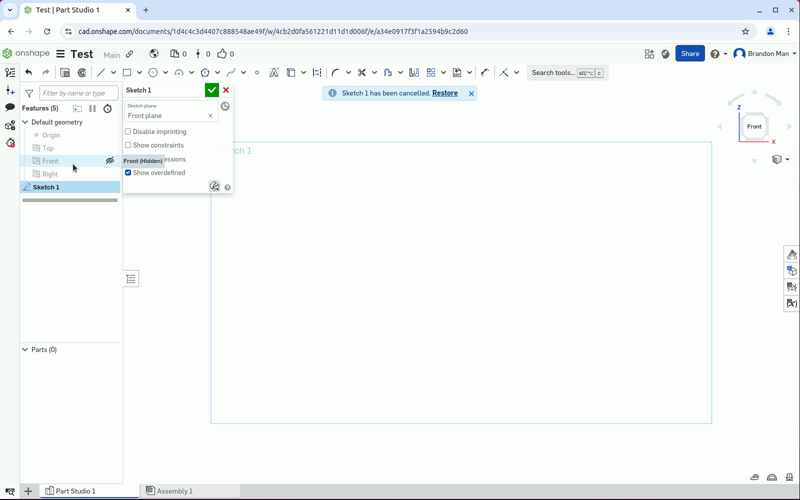
mouse_move(73, 352)
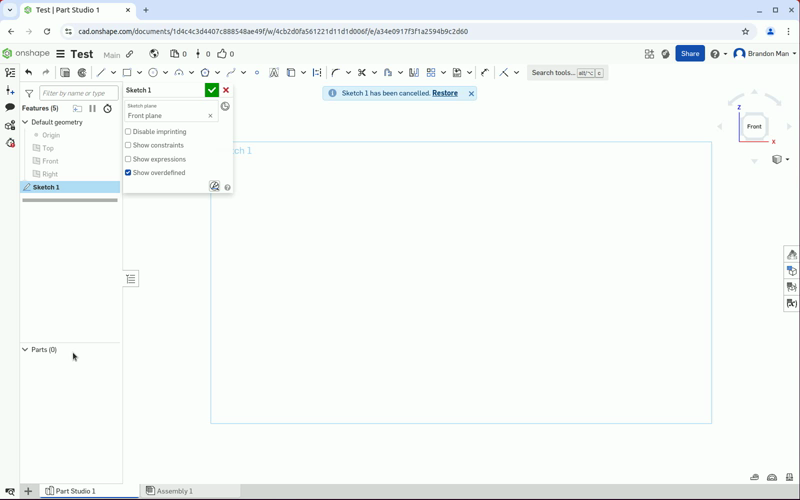
key(y)
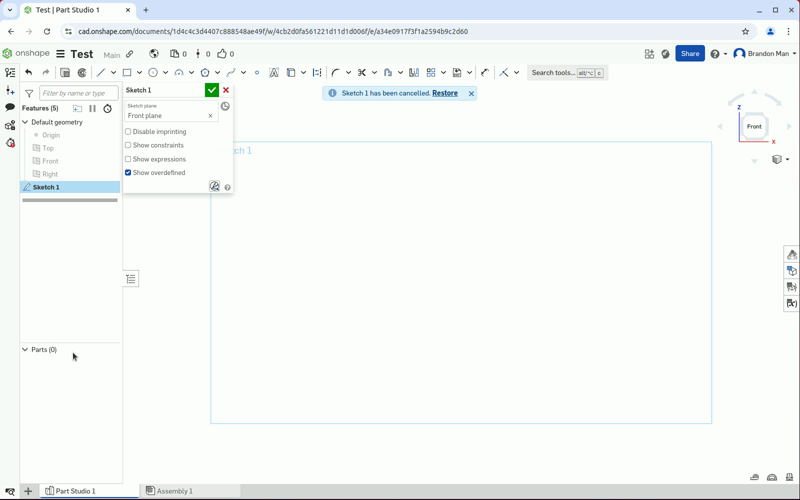
key(l)
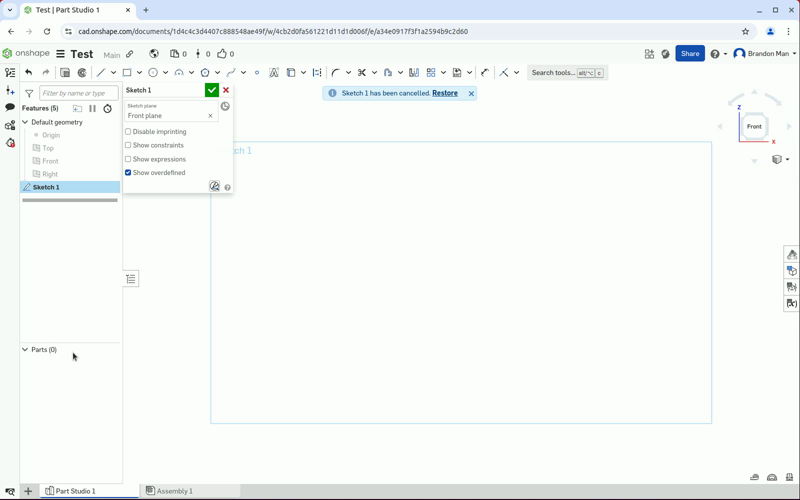
key_down(shift)
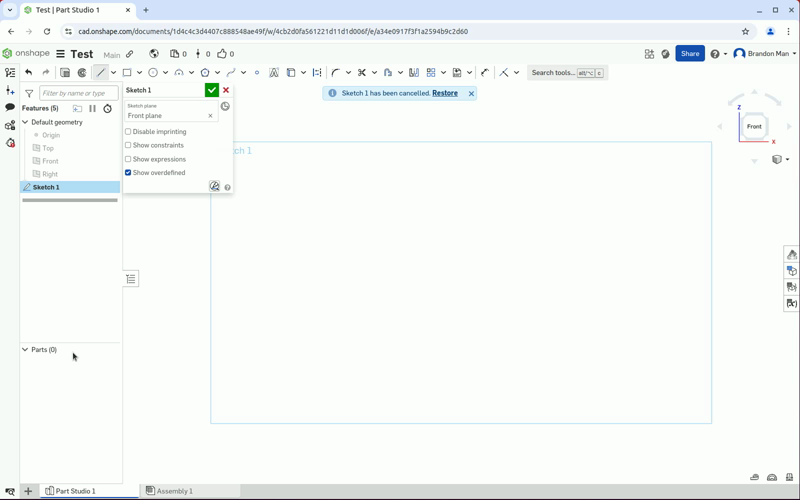
mouse_move(406, 243)
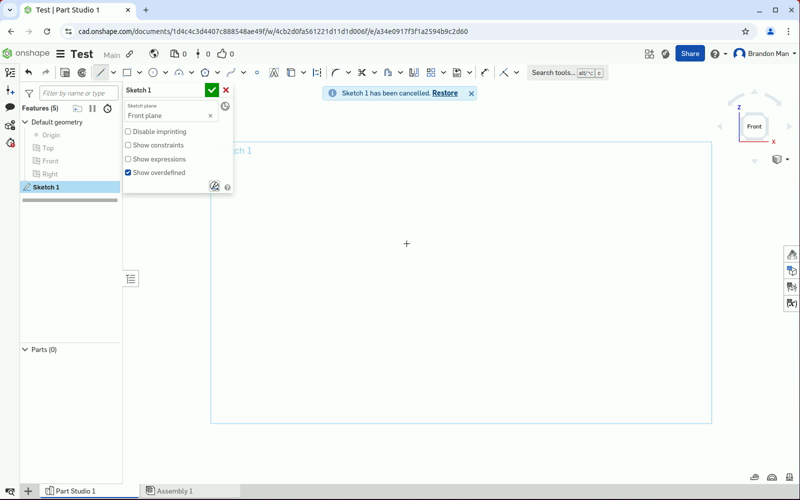
click(406, 243)
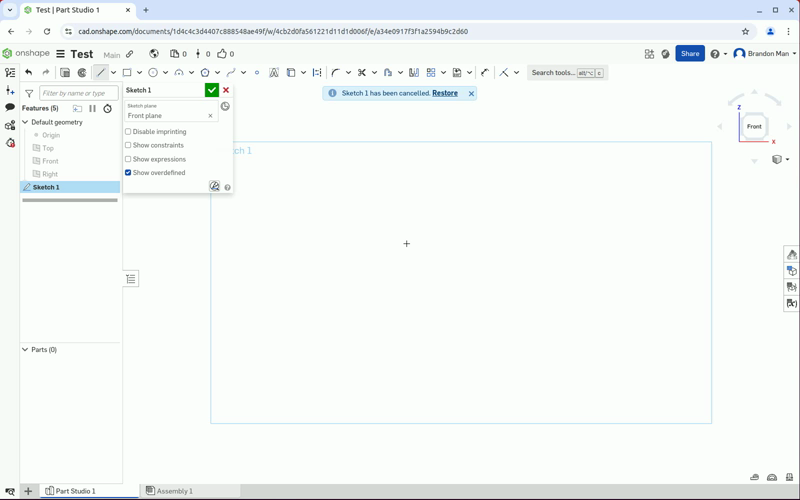
key_up(shift)
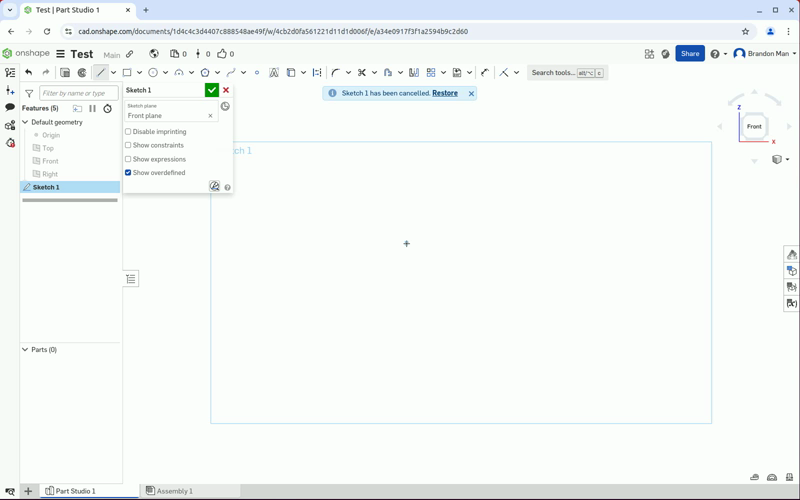
key_down(shift)
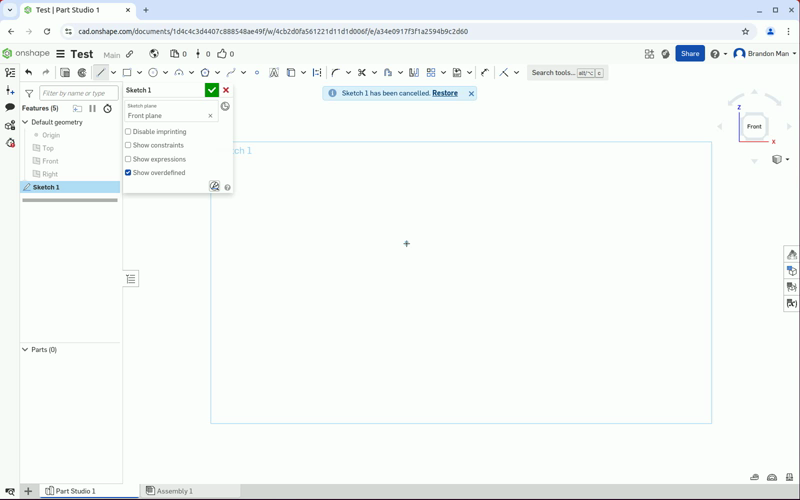
mouse_move(436, 243)
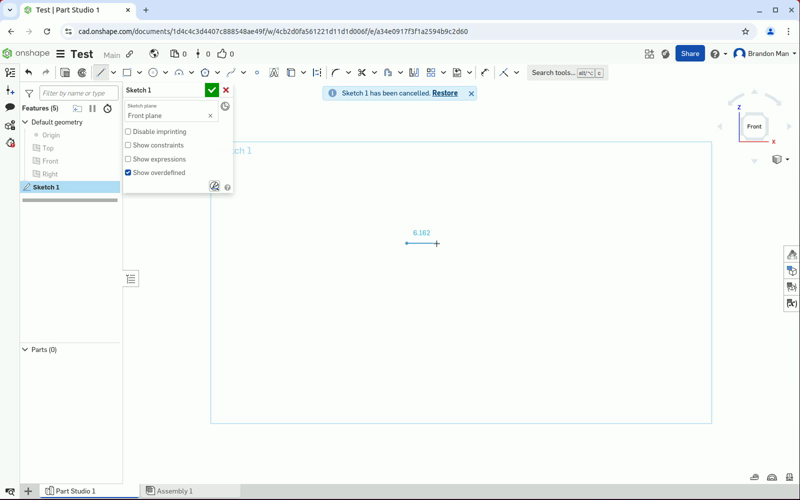
mouse_move(463, 243)
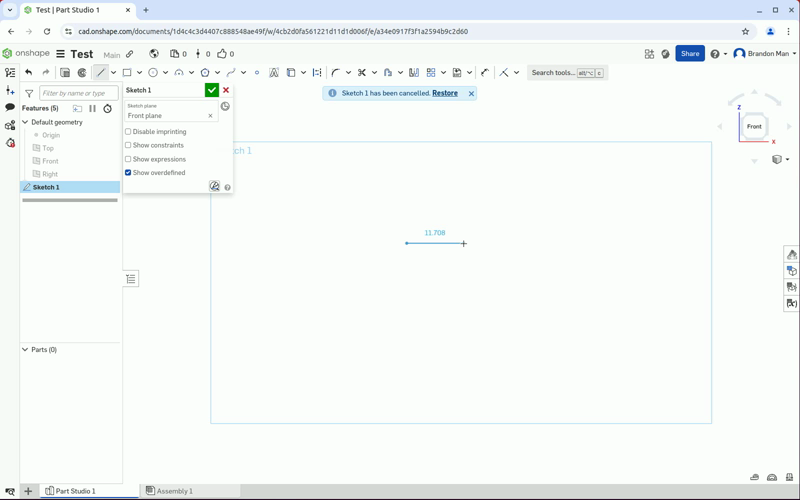
click(463, 243)
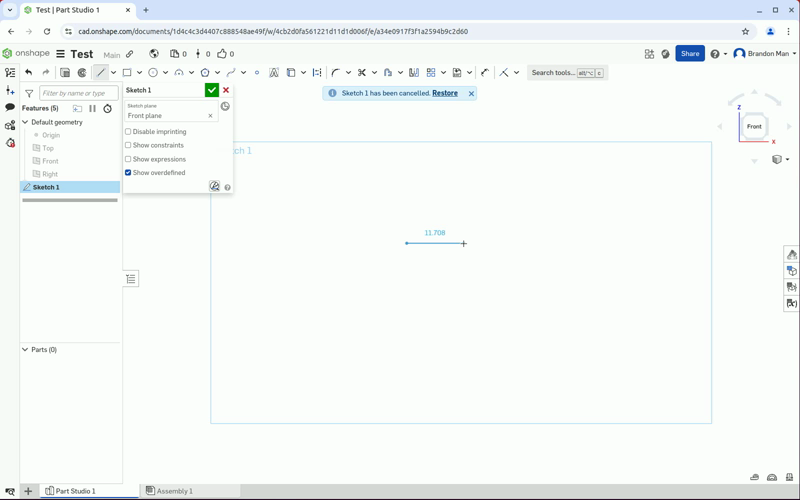
key_up(shift)
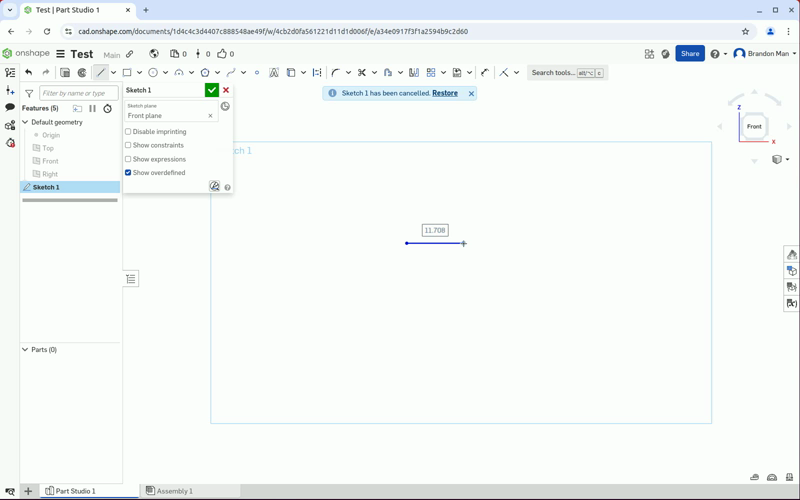
key_down(shift)
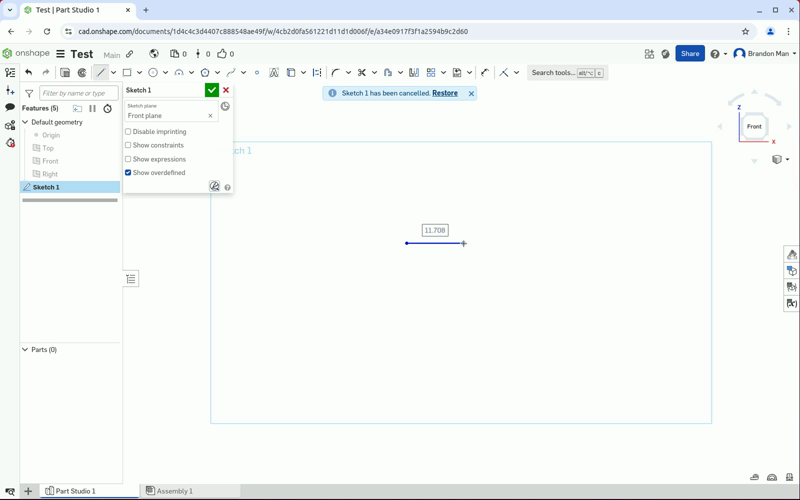
mouse_move(493, 243)
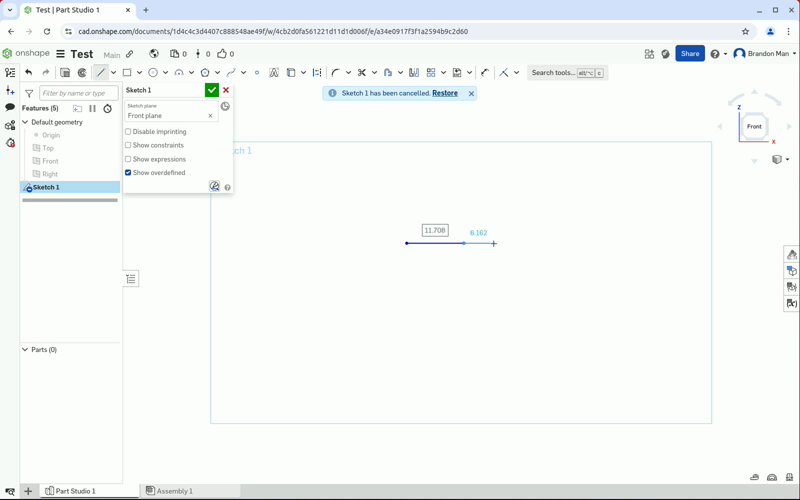
mouse_move(463, 214)
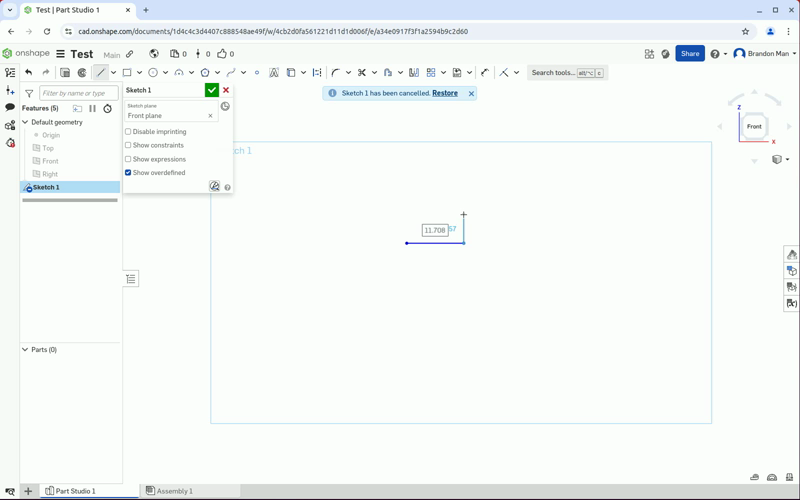
click(463, 214)
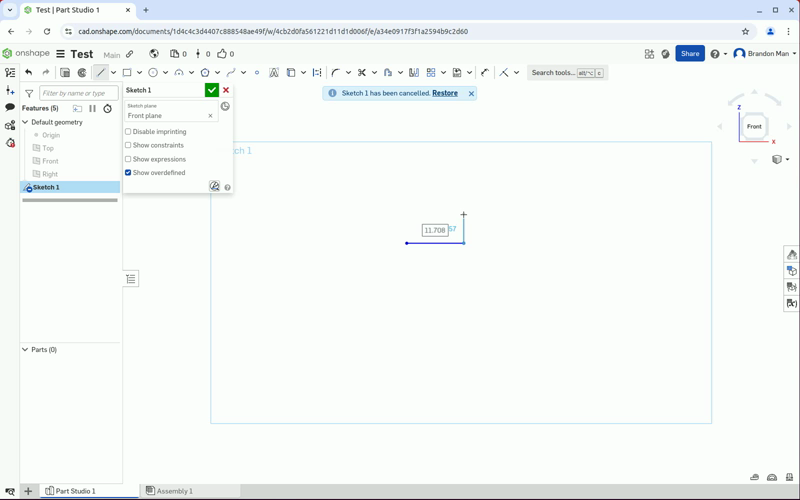
key_up(shift)
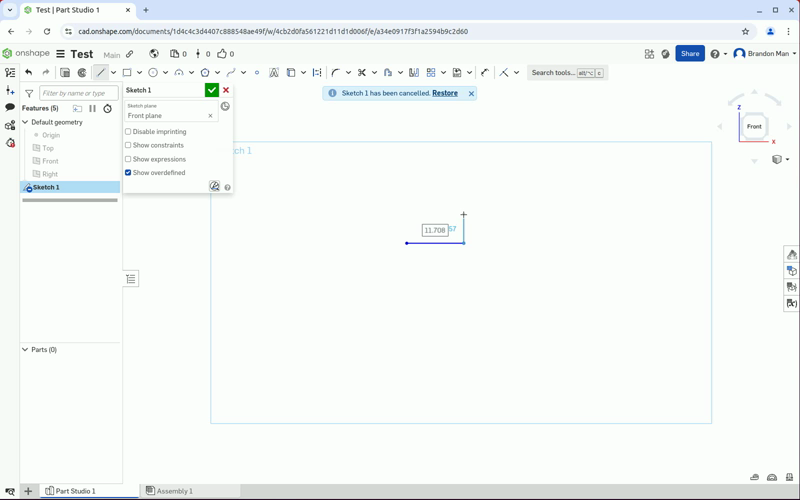
key_down(shift)
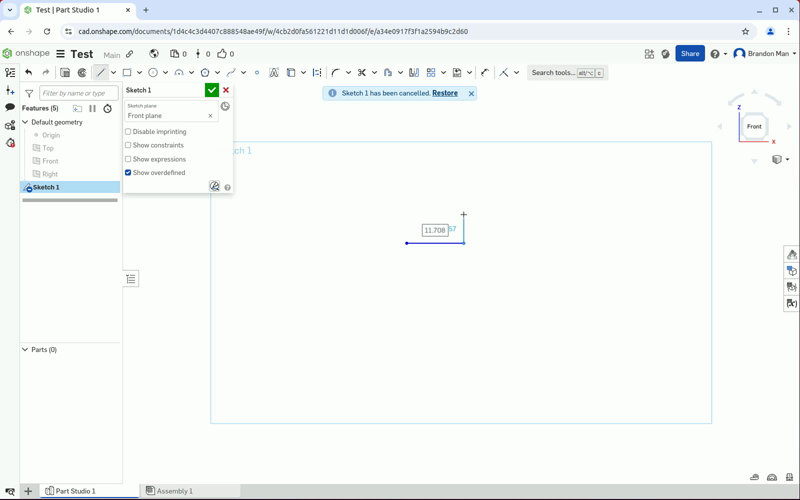
mouse_move(493, 214)
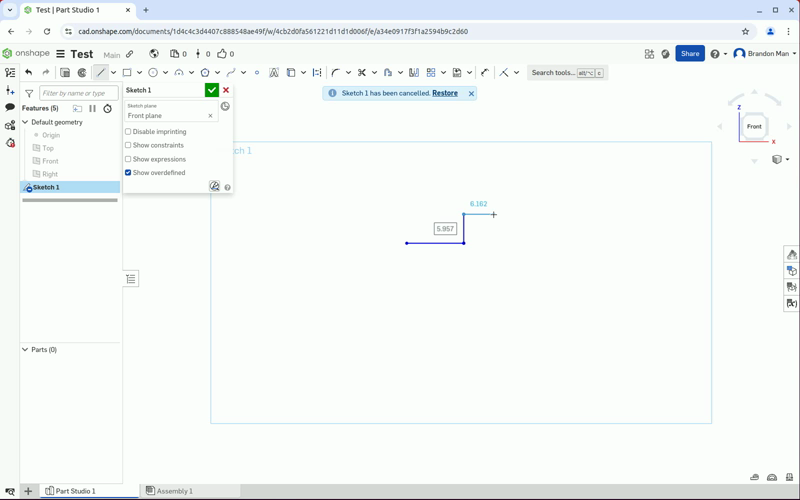
mouse_move(406, 214)
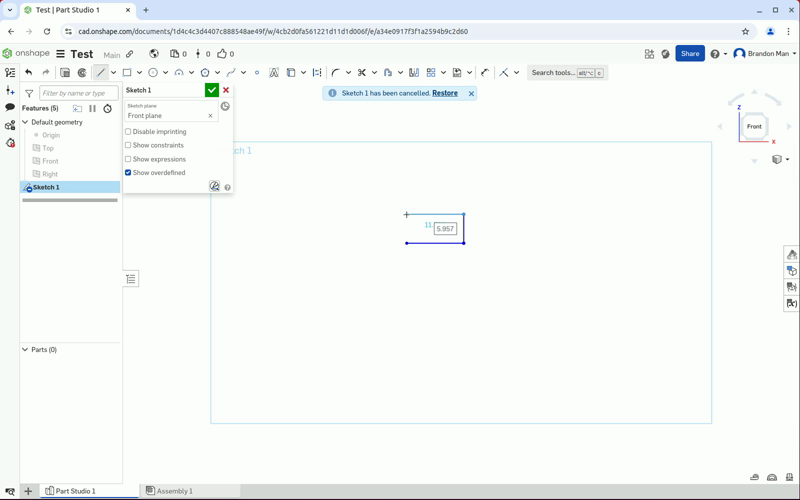
click(406, 214)
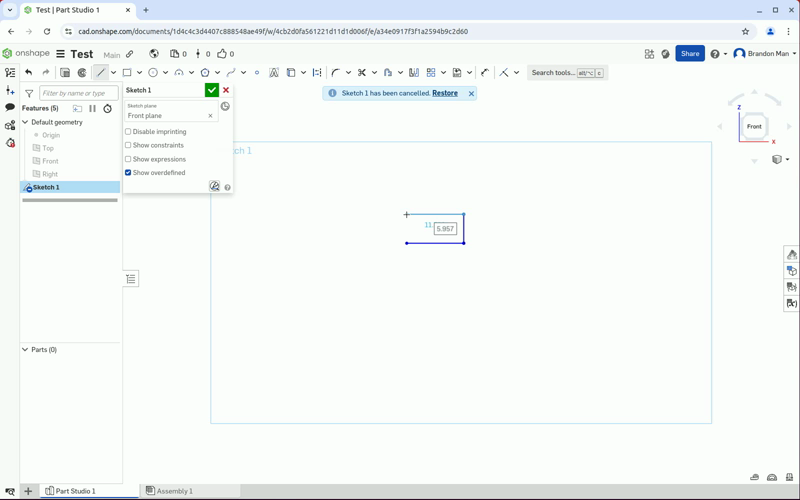
key_up(shift)
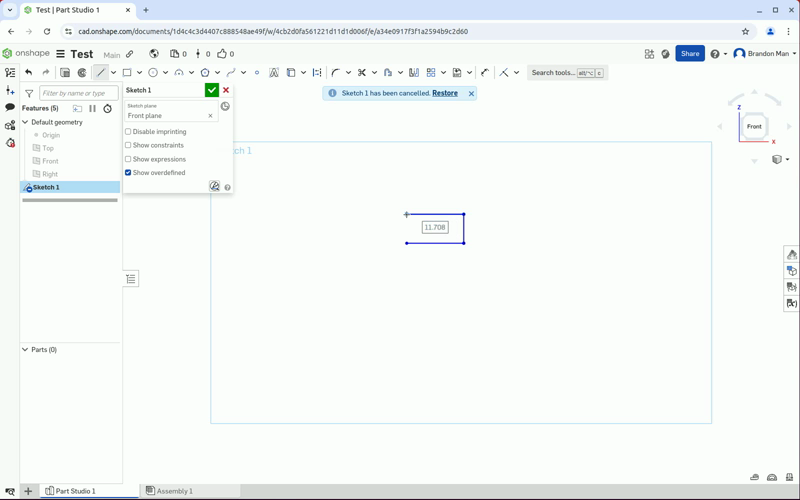
mouse_move(436, 214)
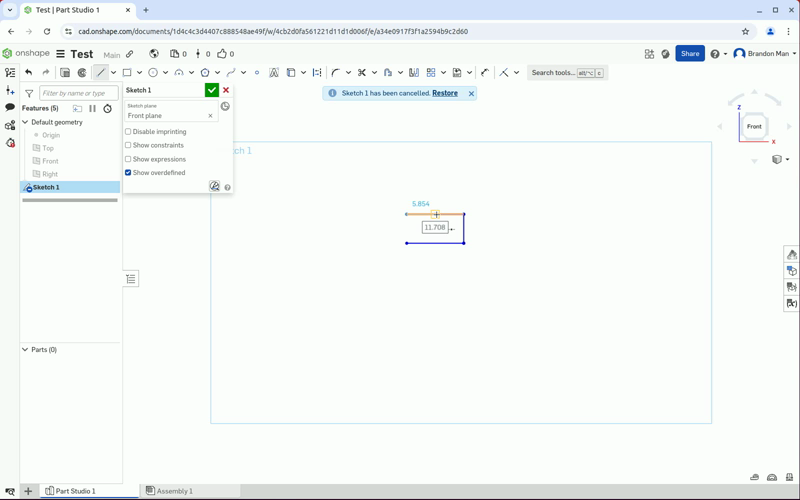
key_down(shift)
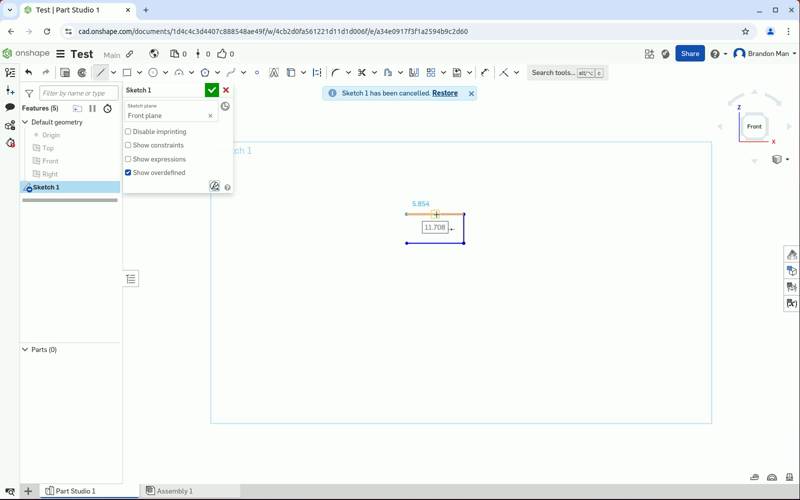
mouse_move(406, 243)
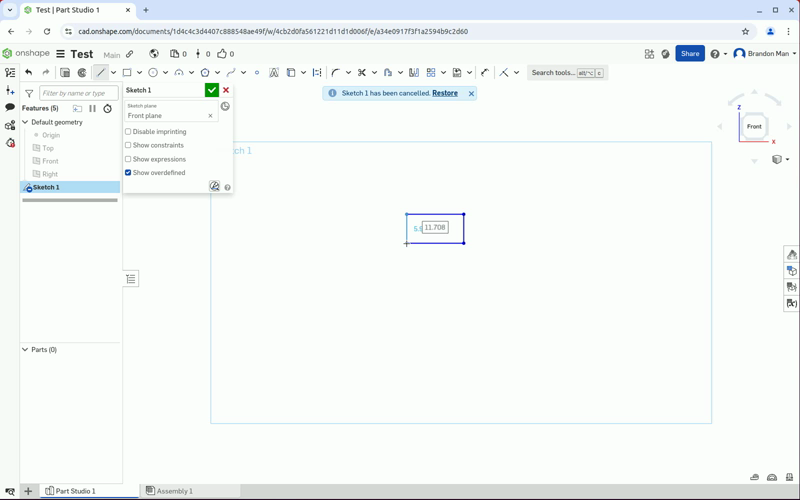
key_up(shift)
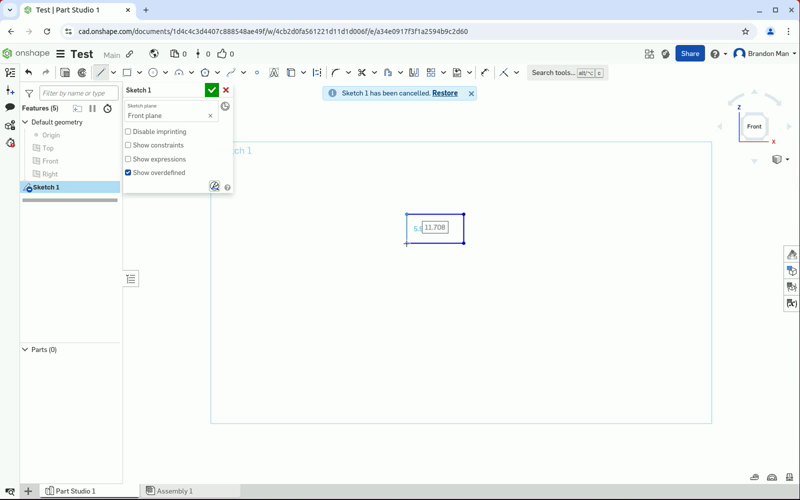
click(406, 243)
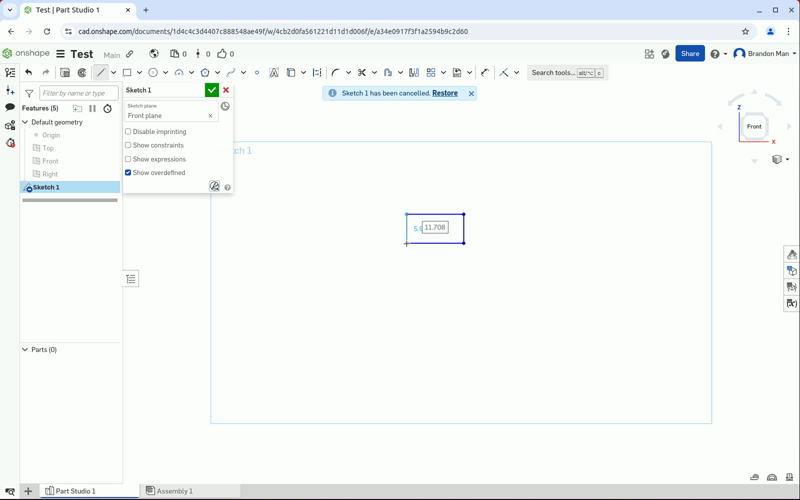
key(esc)
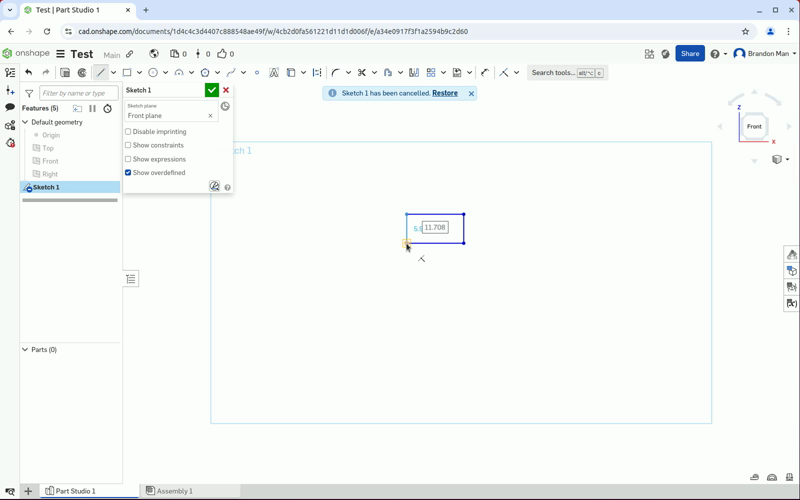
mouse_move(416, 217)
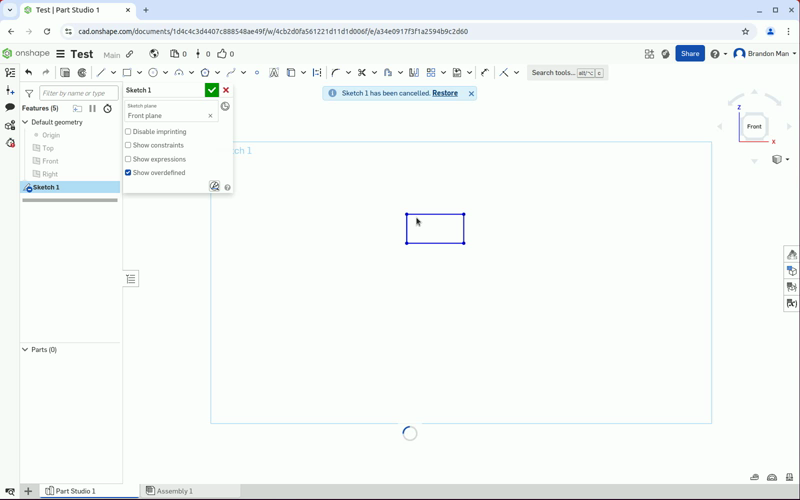
scroll(6)
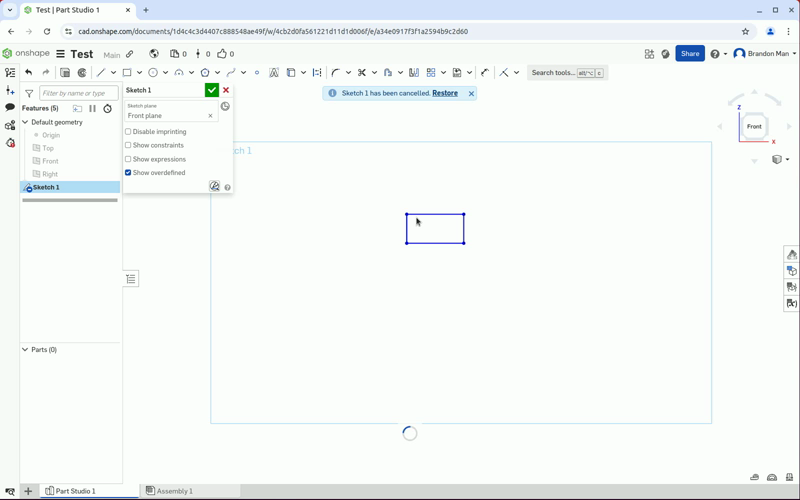
scroll(6)
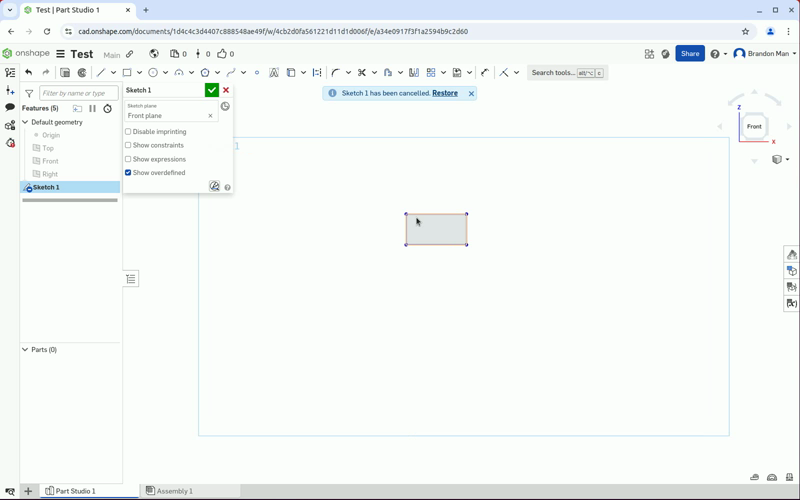
scroll(6)
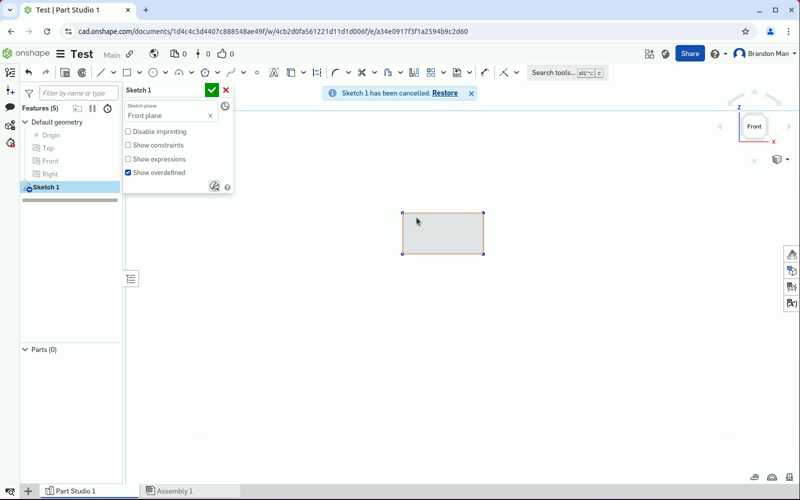
scroll(6)
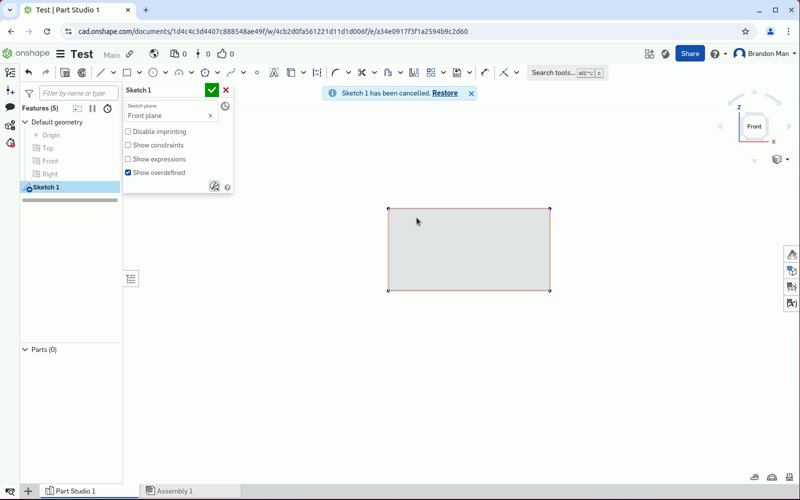
scroll(6)
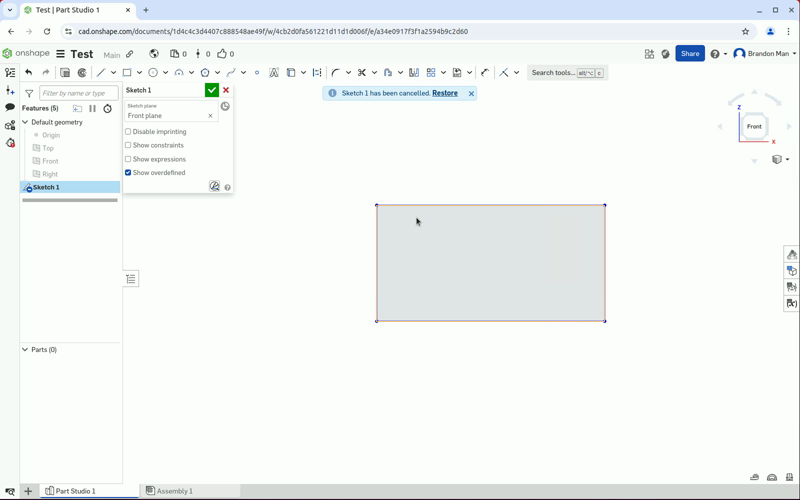
scroll(6)
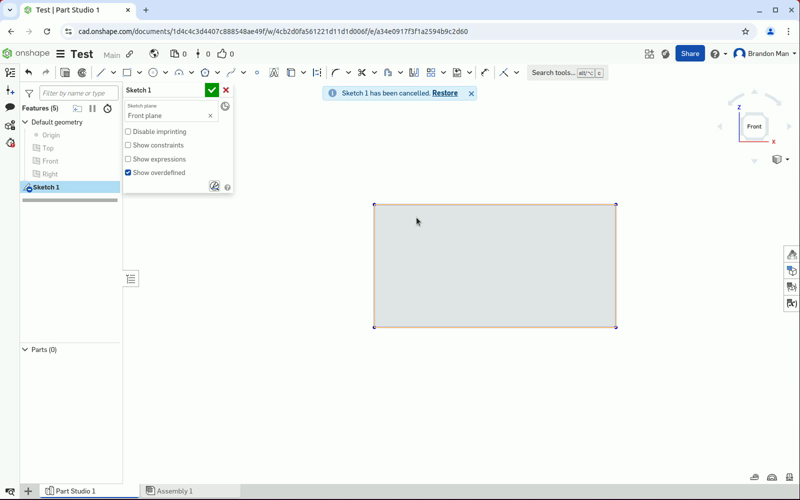
scroll(6)
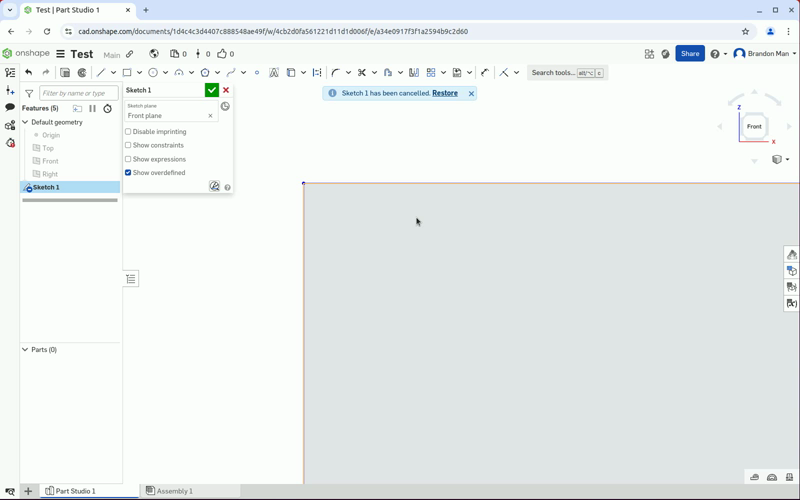
click(416, 217)
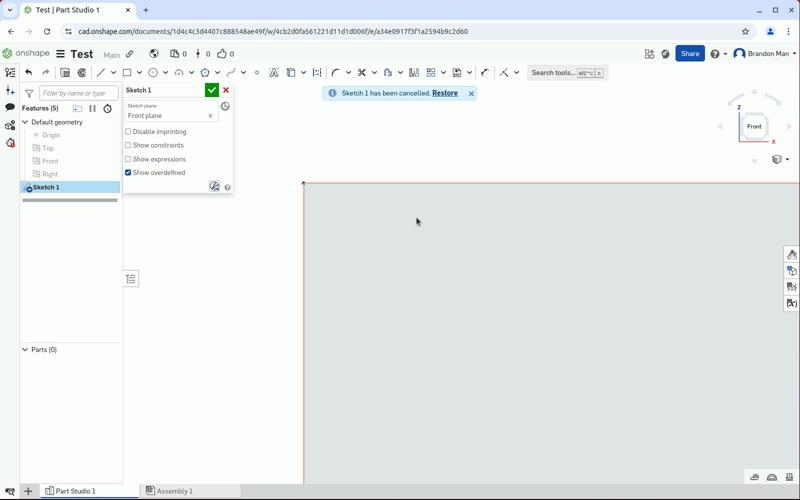
scroll(-6)
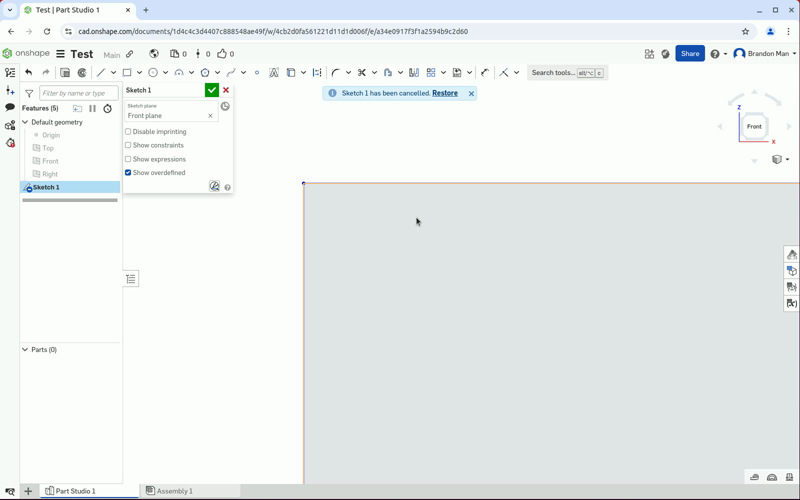
scroll(-6)
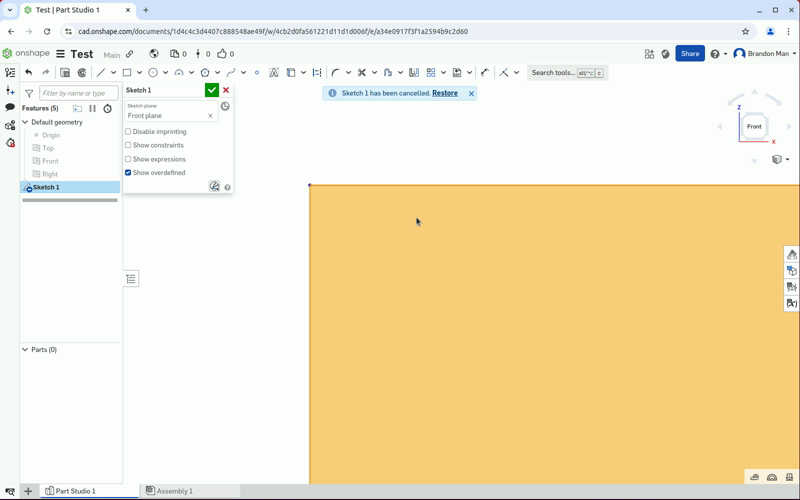
scroll(-6)
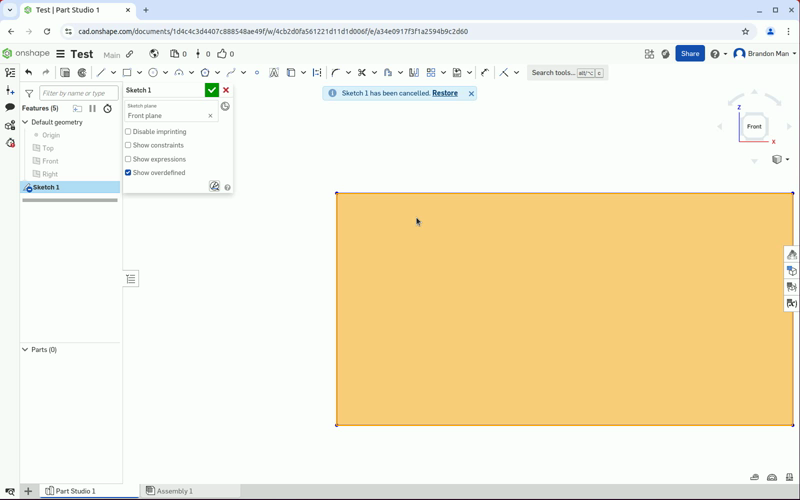
scroll(-6)
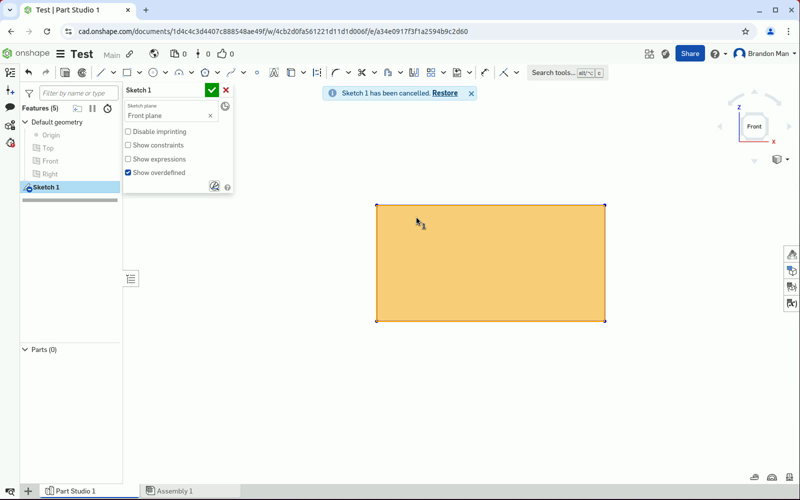
scroll(-6)
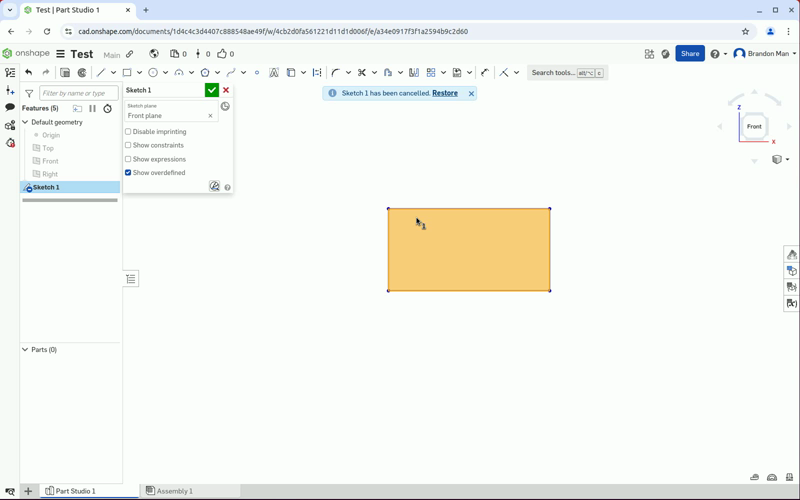
scroll(-6)
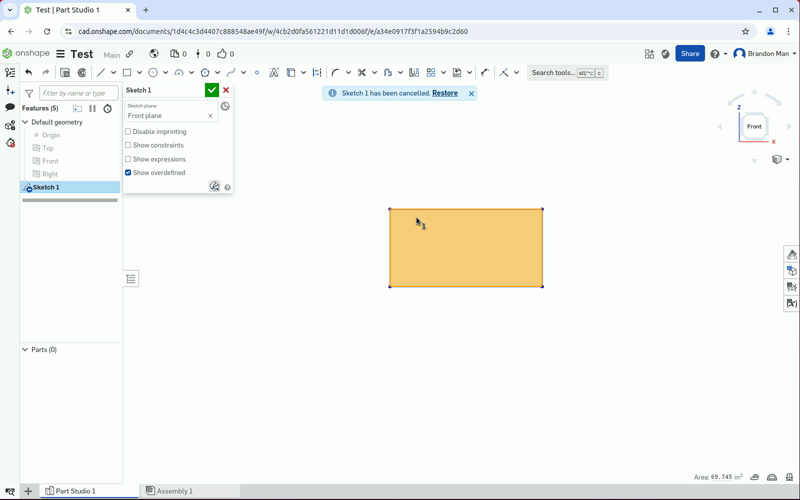
scroll(-6)
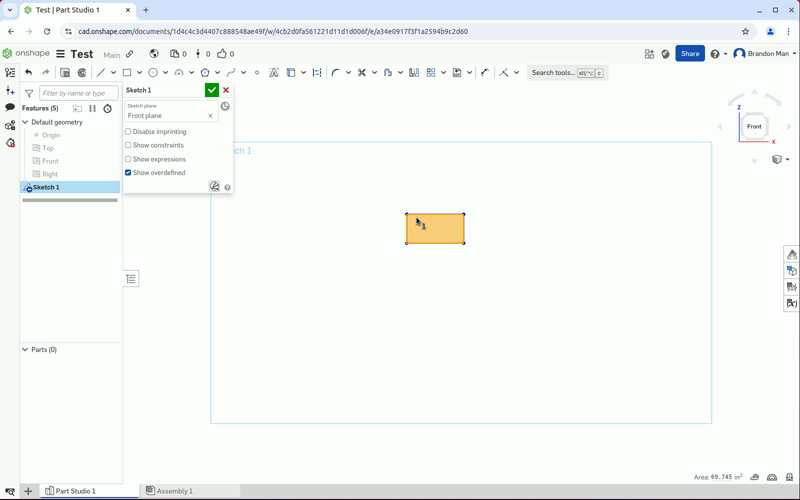
mouse_move(73, 352)
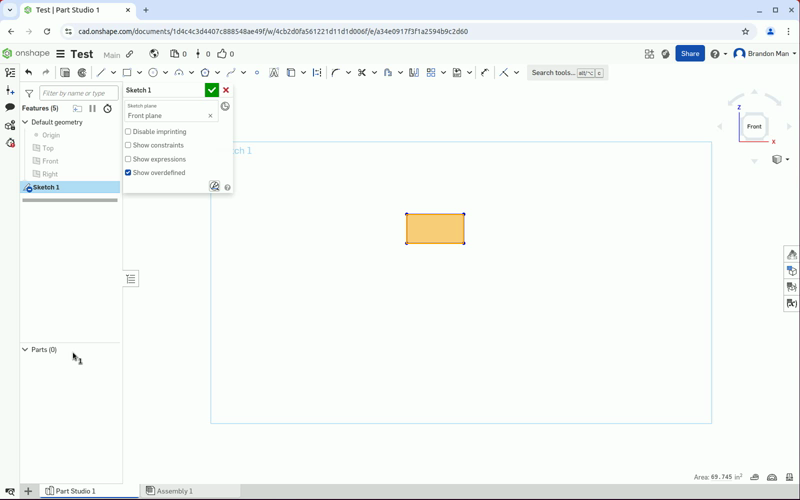
key(shift+y)
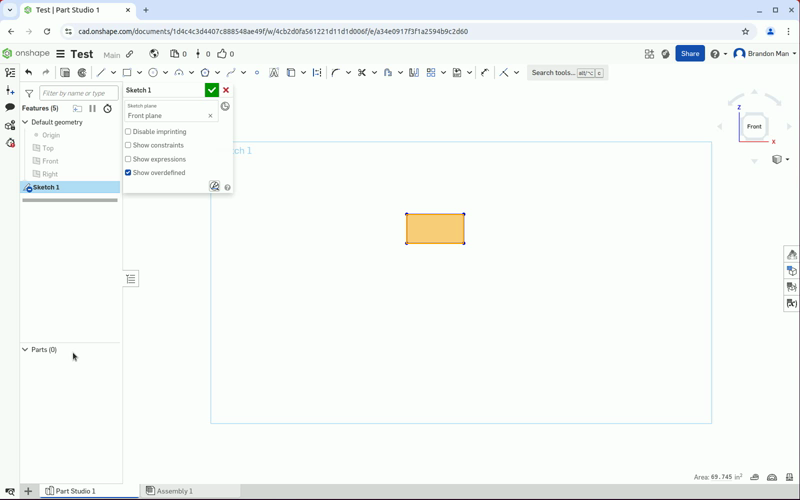
key(shift+e)
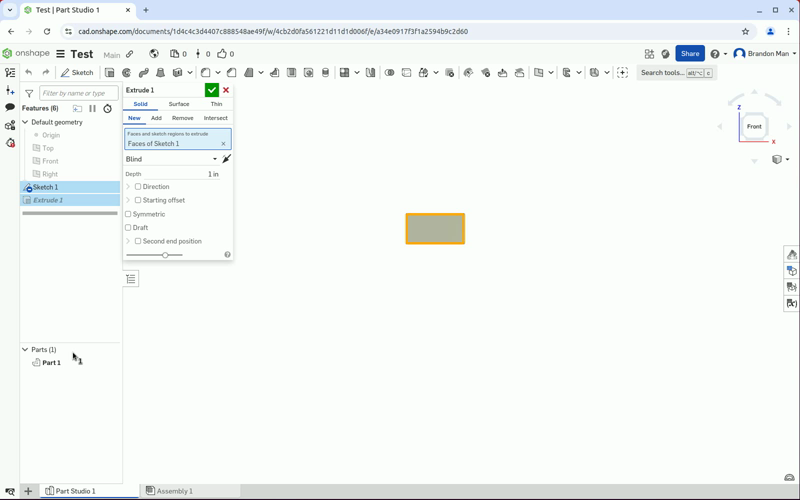
mouse_move(143, 106)
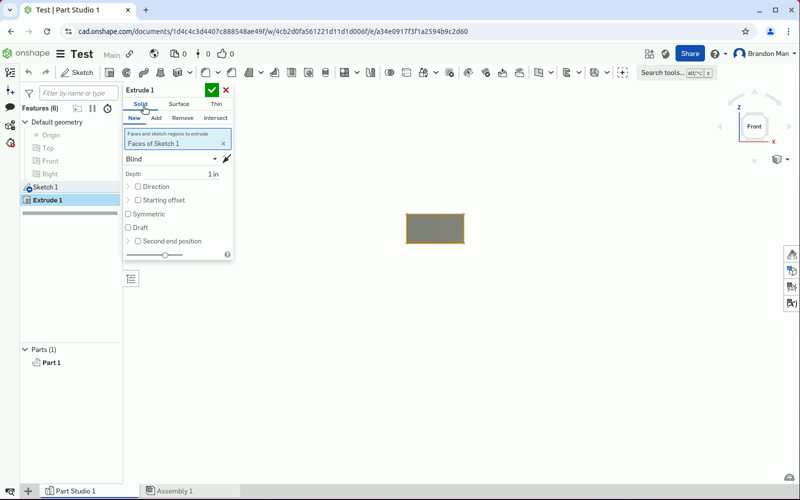
click(143, 106)
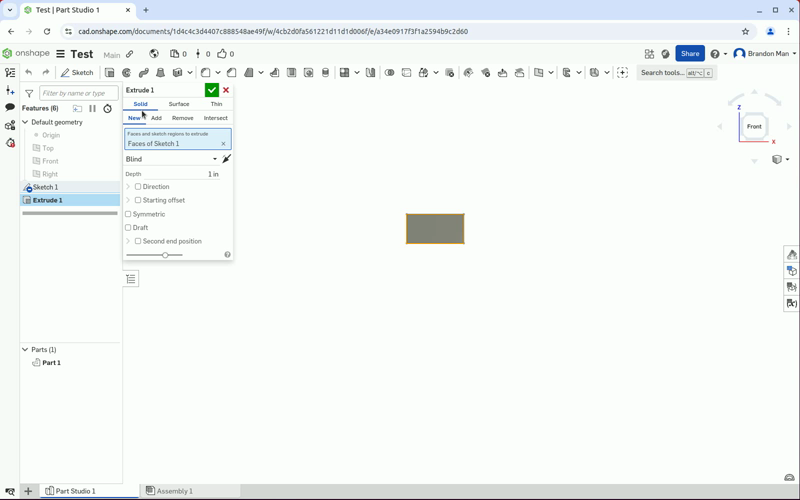
mouse_move(137, 120)
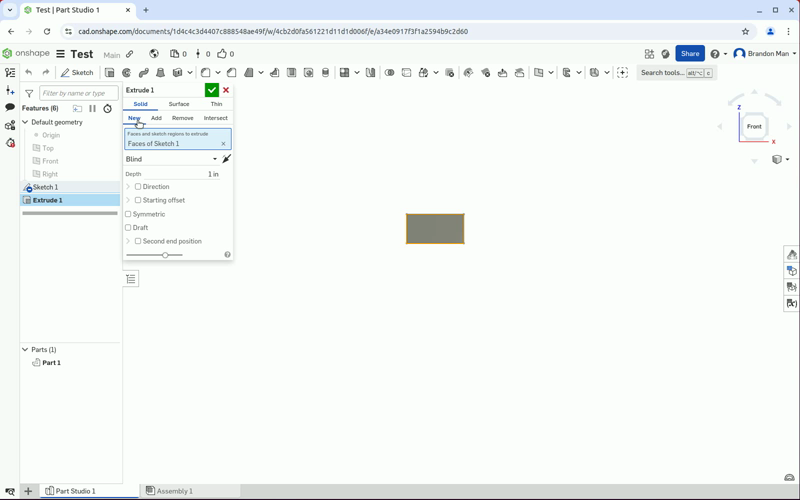
click(137, 120)
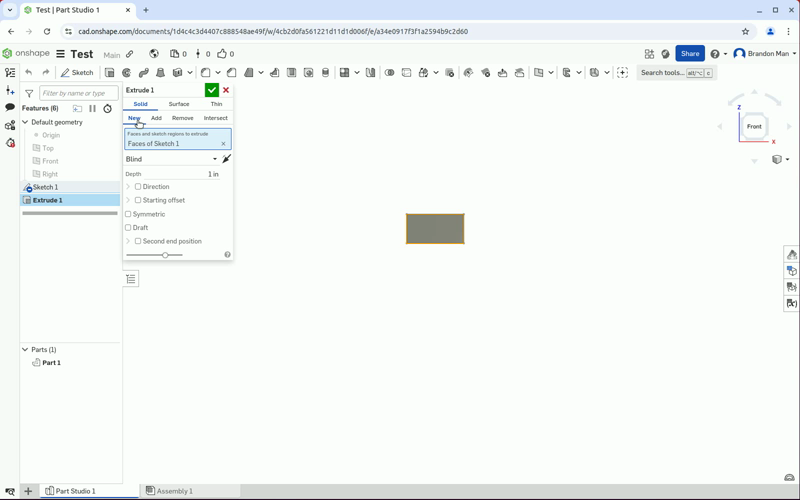
key(tab, 4)
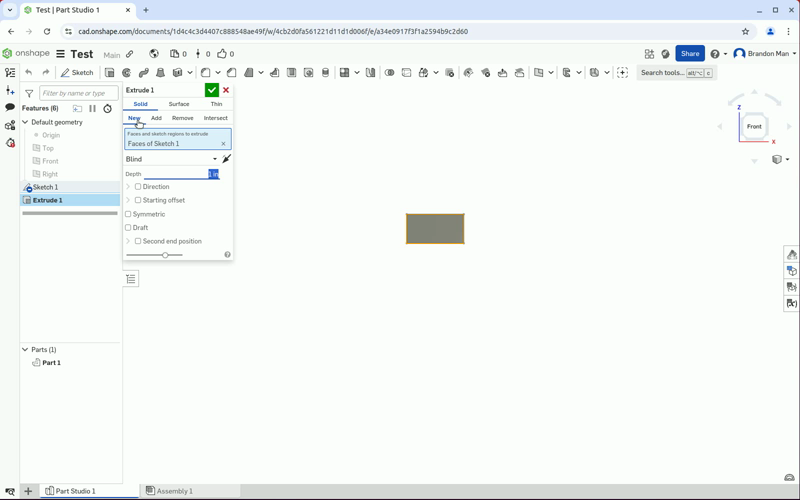
text(5.777)
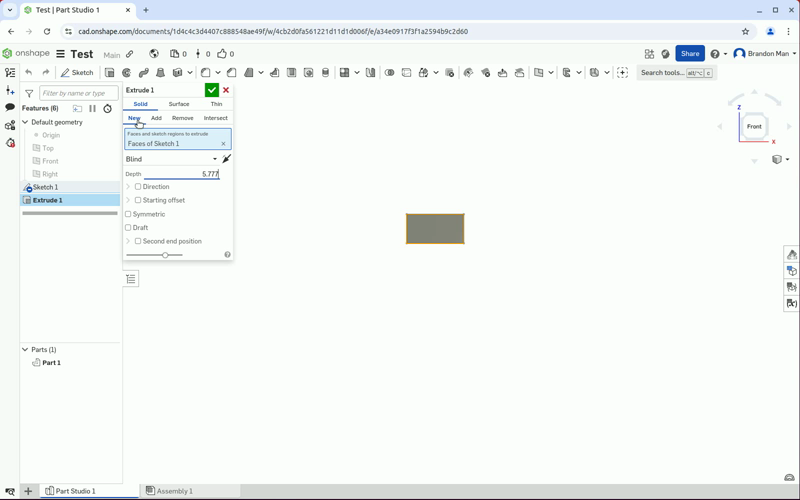
key(enter)
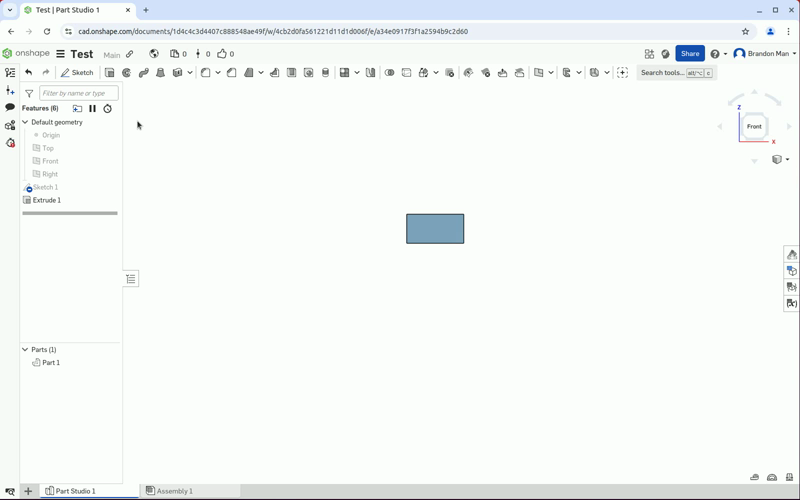
key(shift+h)
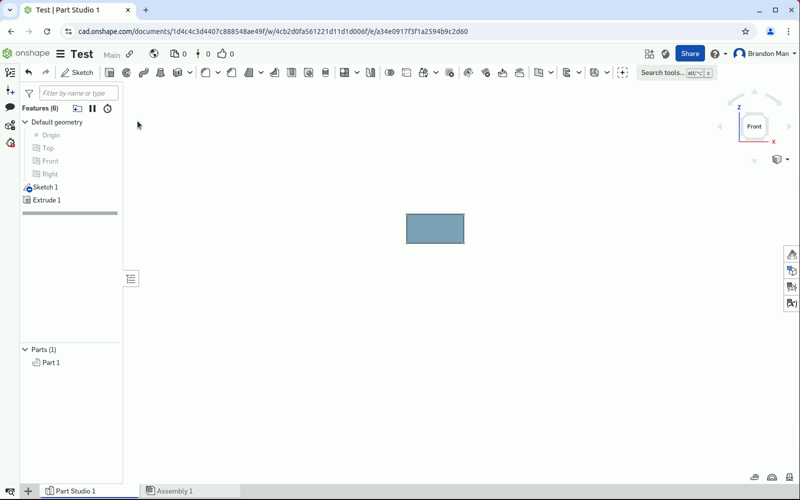
key(shift+h)
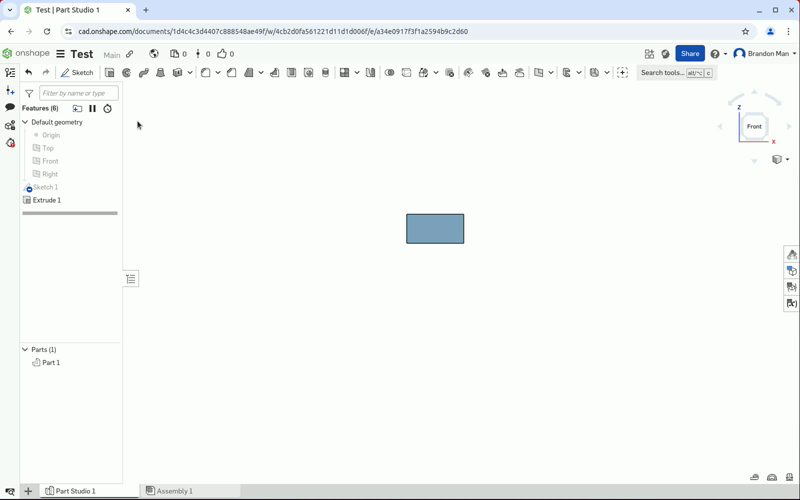
mouse_move(73, 189)
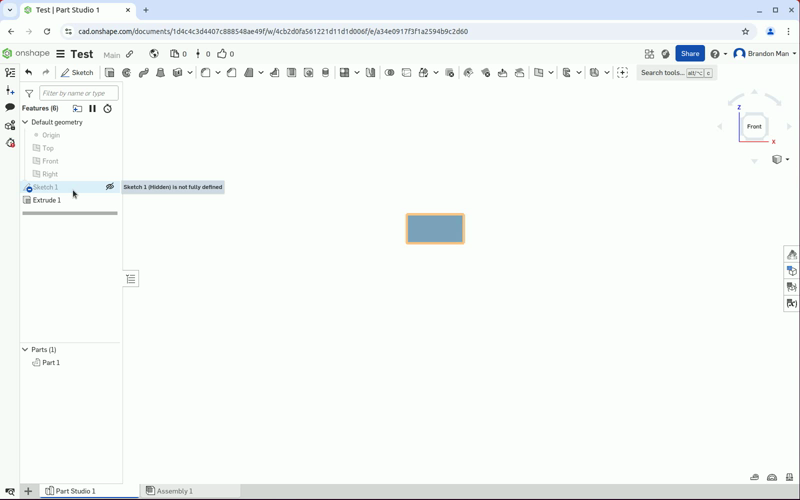
click(73, 189)
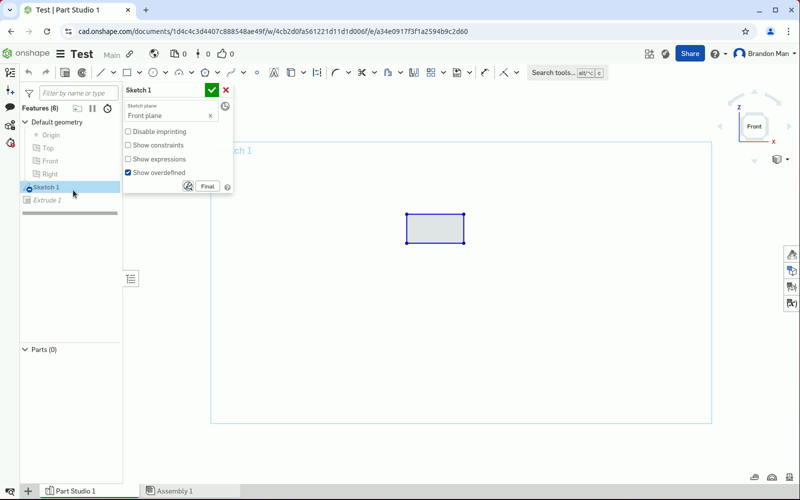
mouse_move(229, 92)
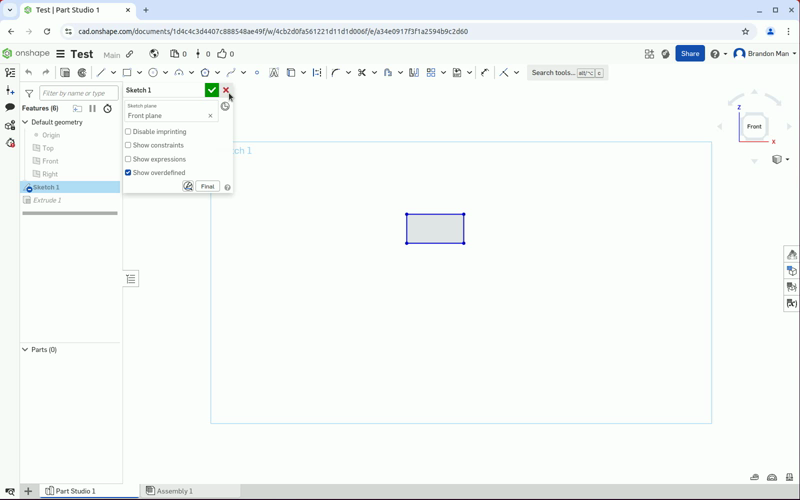
click(229, 92)
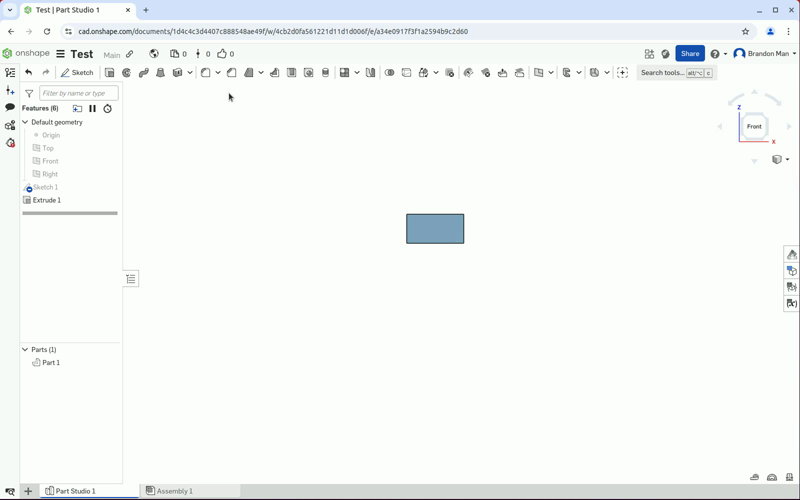
mouse_move(73, 352)
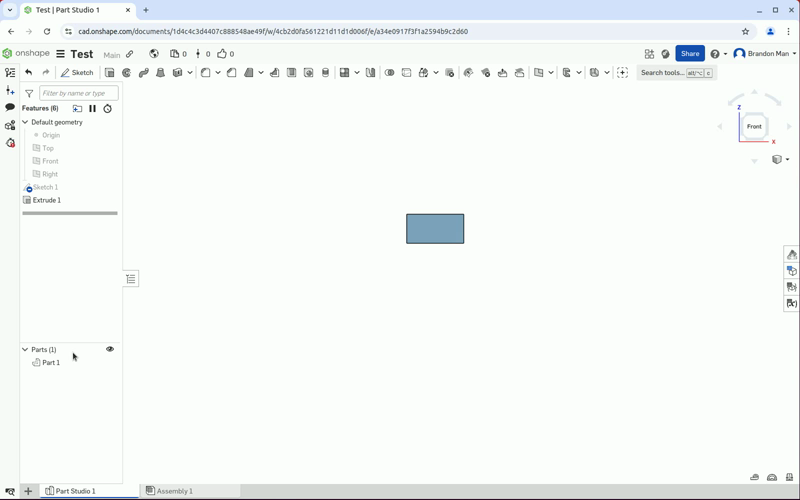
key(y)
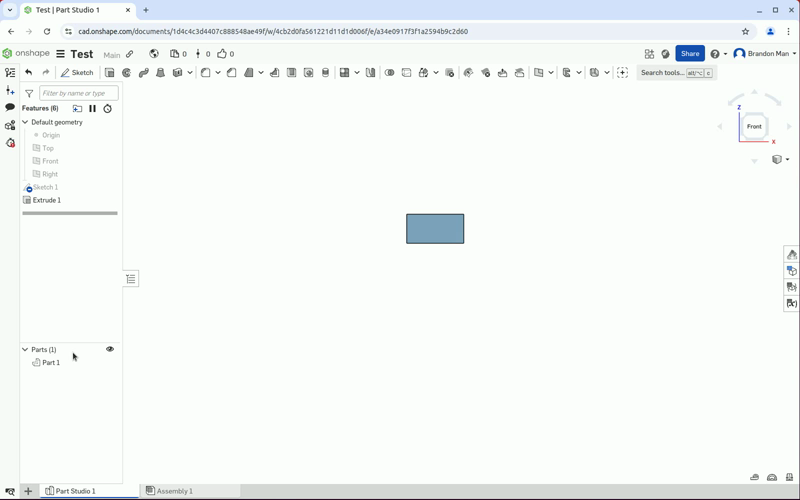
key(shift+p)
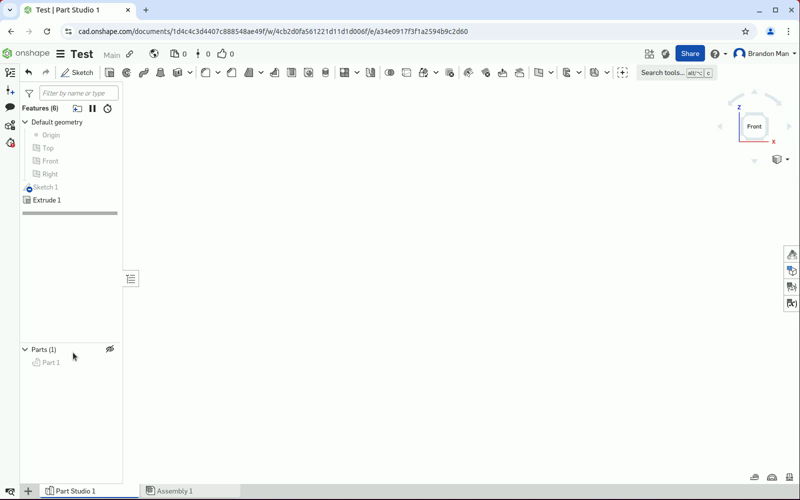
key(space)
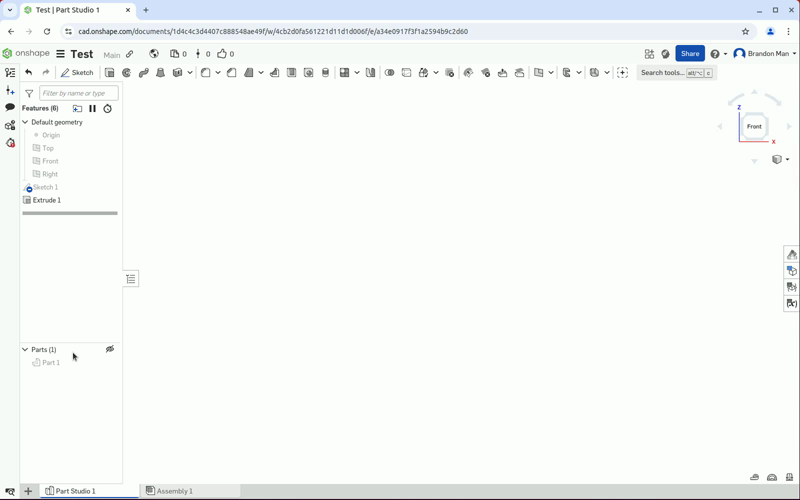
key_down(shift)
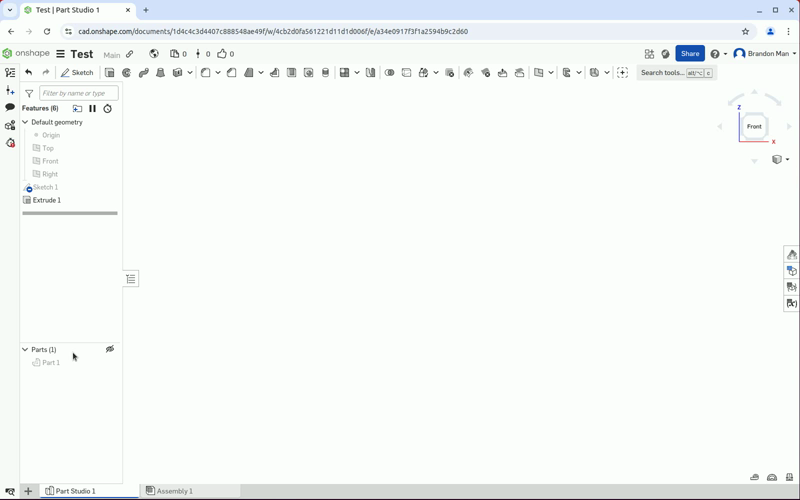
key(down)
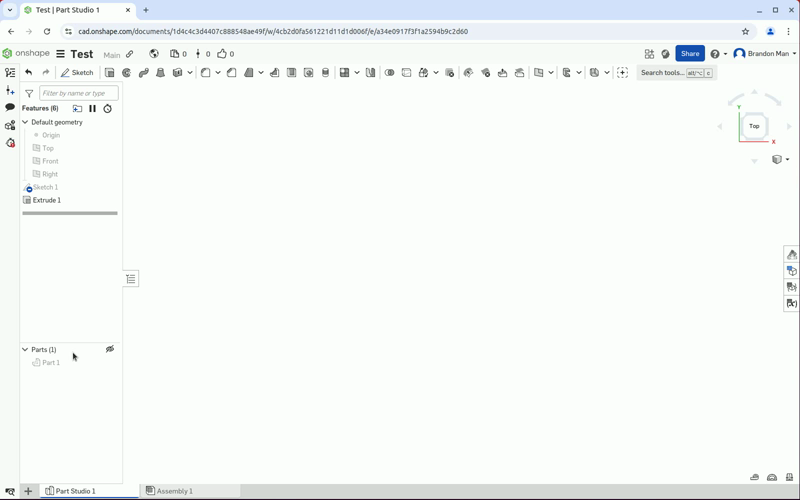
key_up(shift)
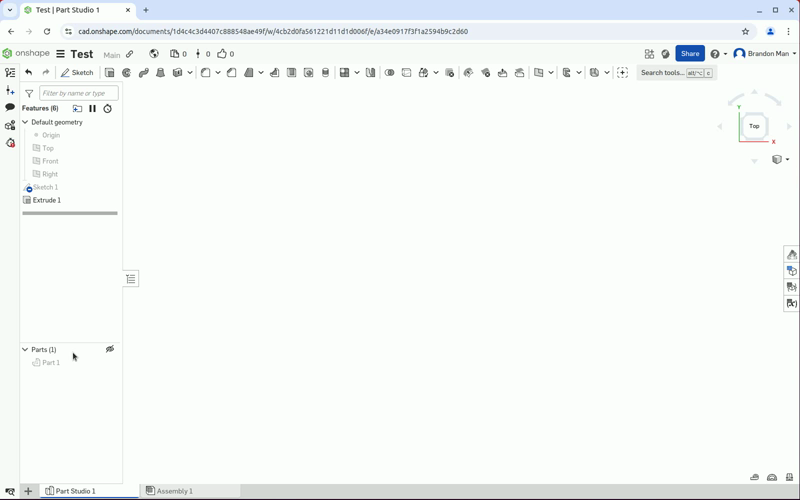
mouse_move(73, 352)
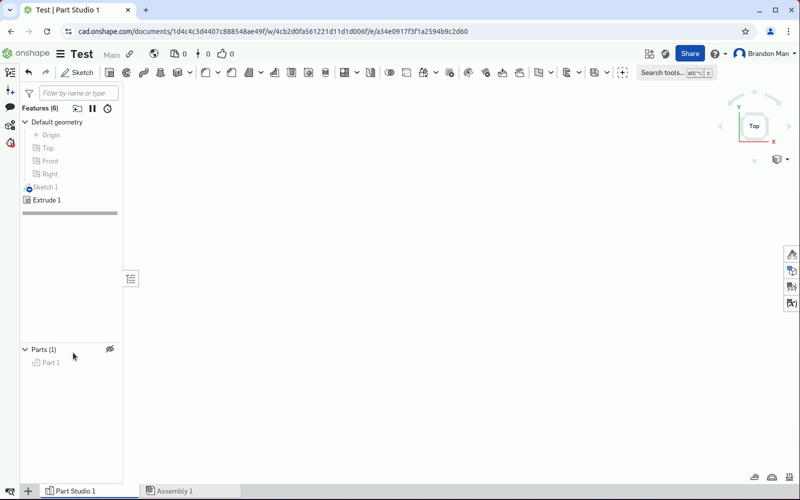
key(shift+y)
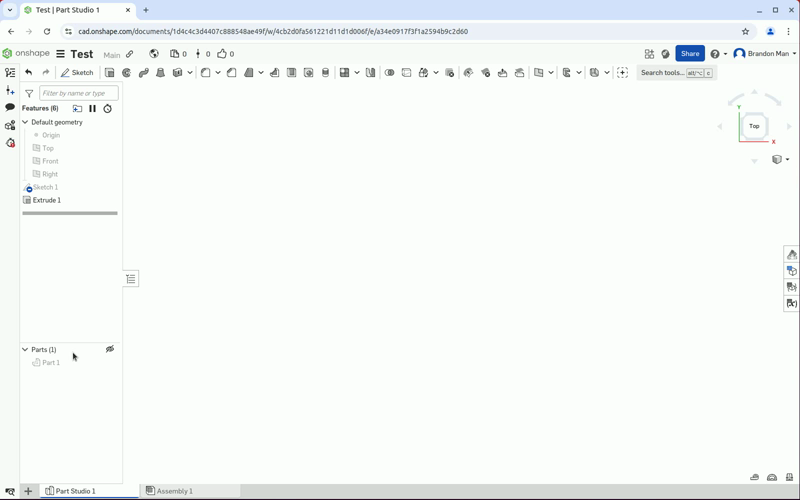
key(shift+s)
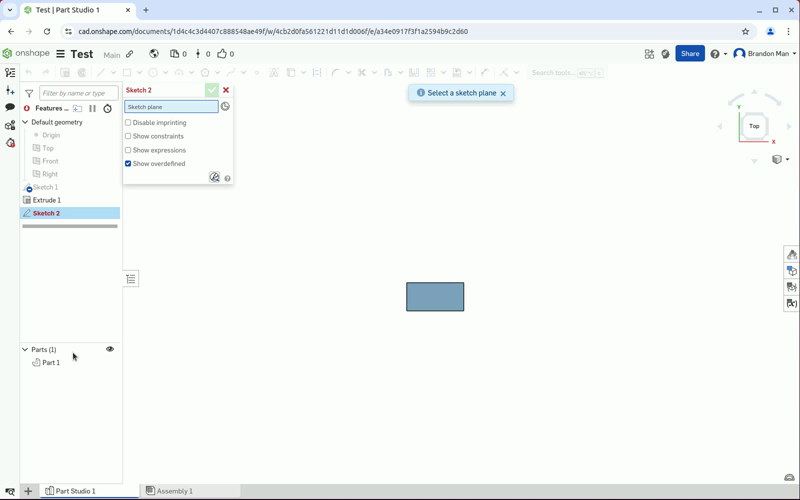
mouse_move(73, 150)
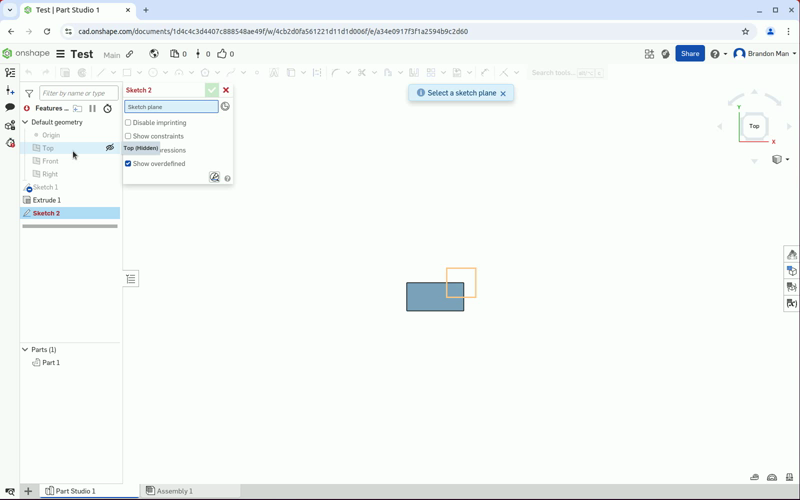
click(73, 150)
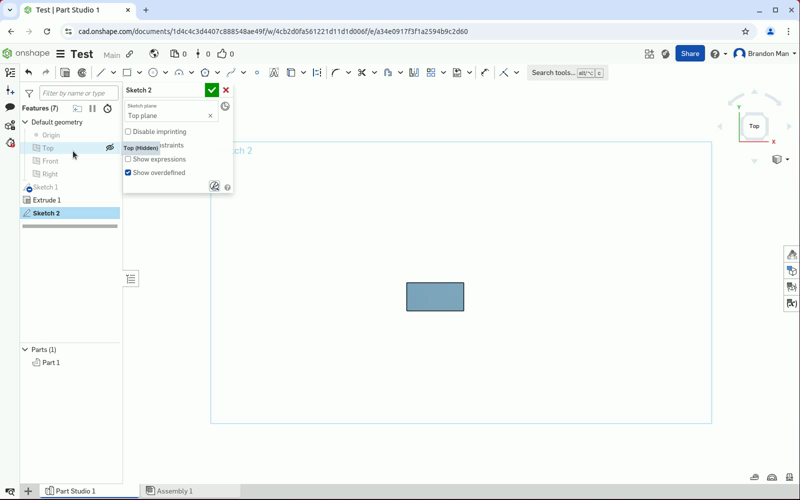
mouse_move(73, 352)
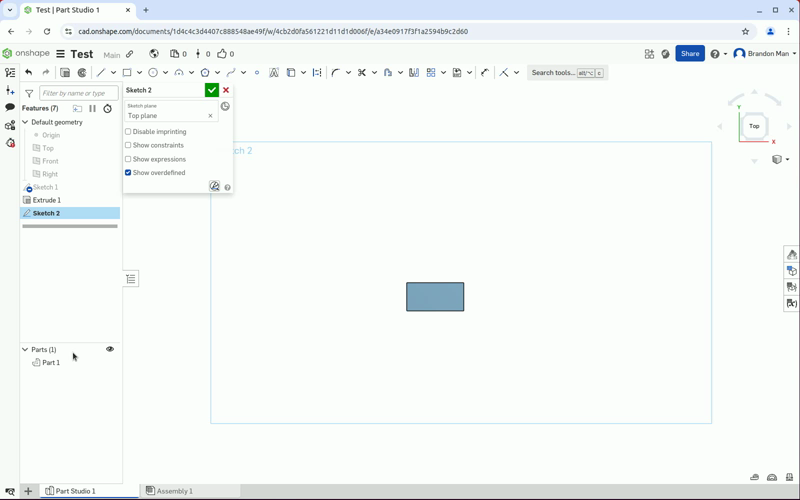
key(y)
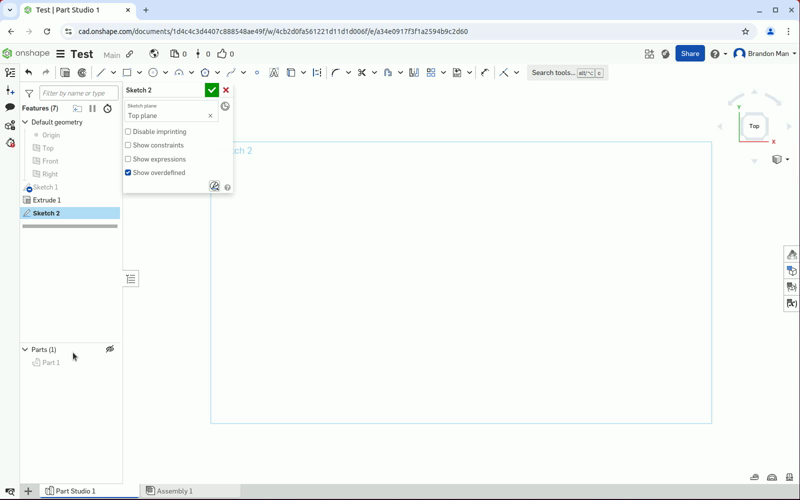
key(l)
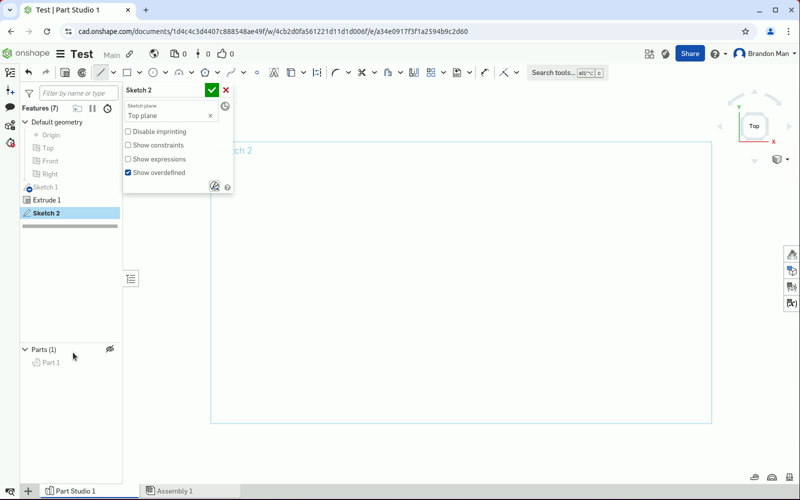
key_down(shift)
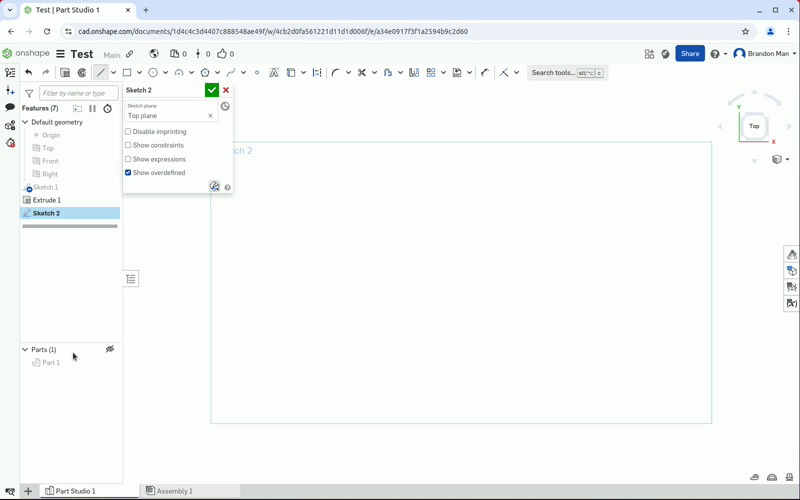
mouse_move(437, 275)
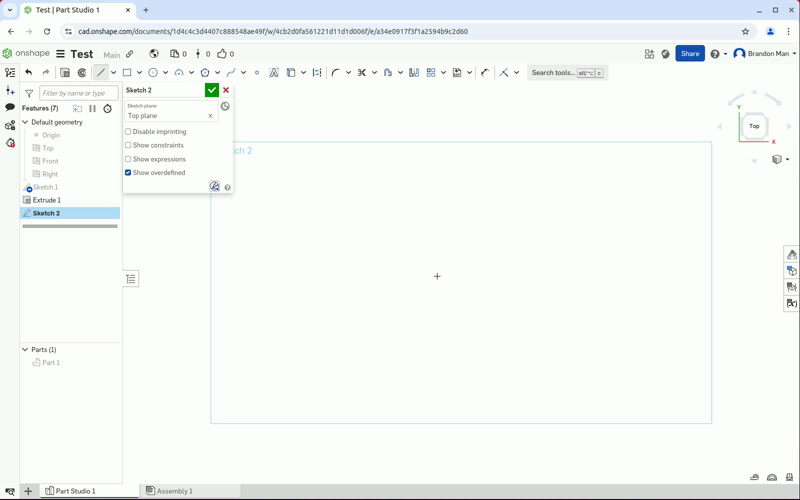
click(437, 275)
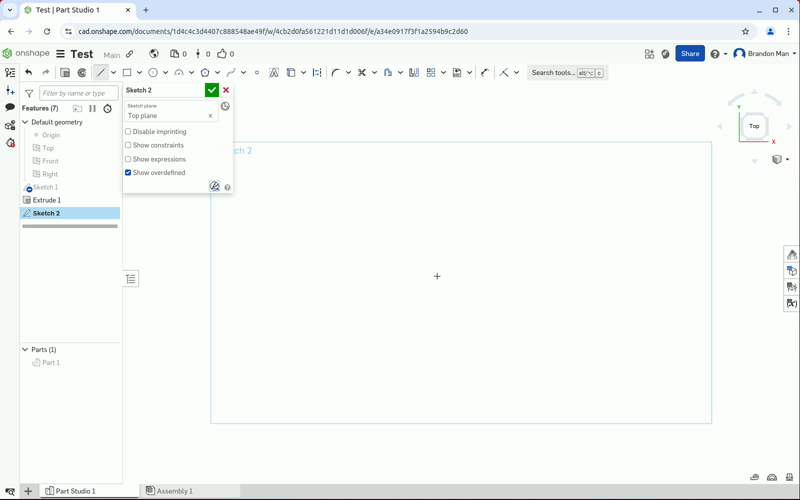
key_up(shift)
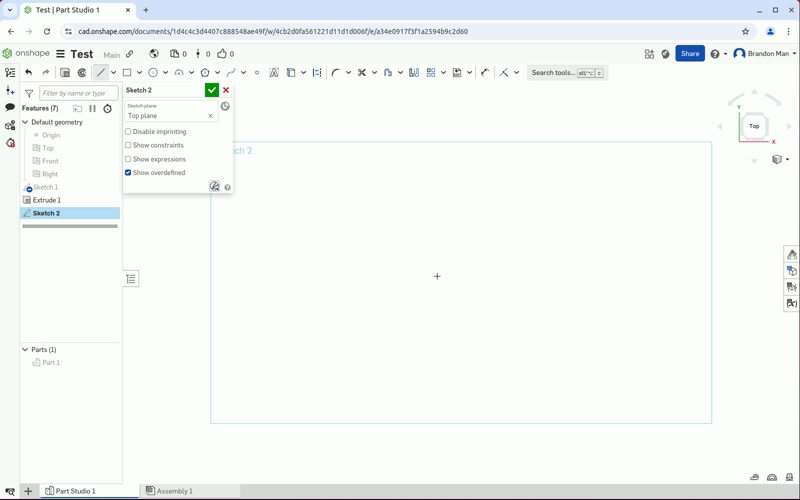
key_down(shift)
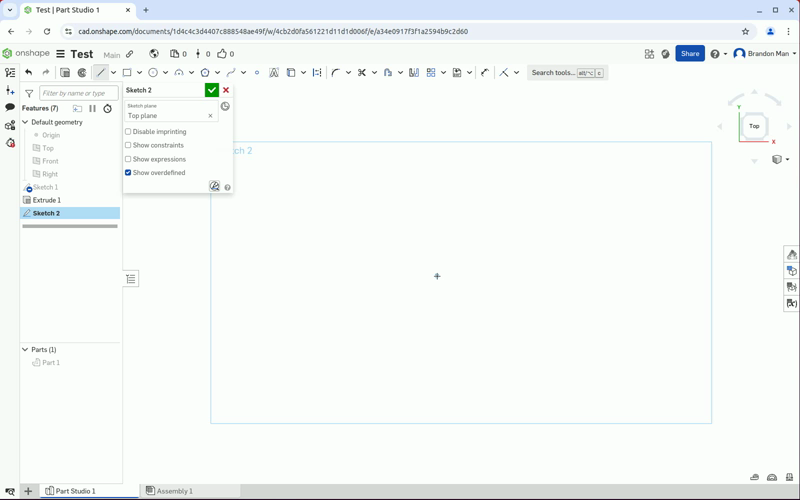
mouse_move(467, 275)
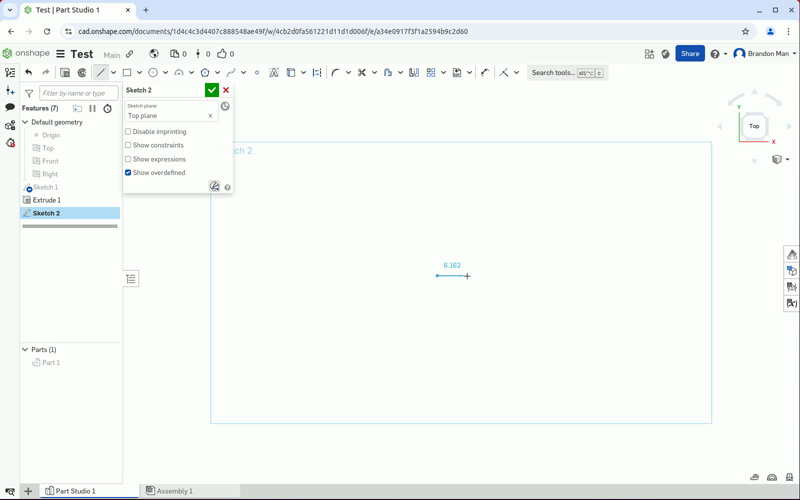
mouse_move(466, 275)
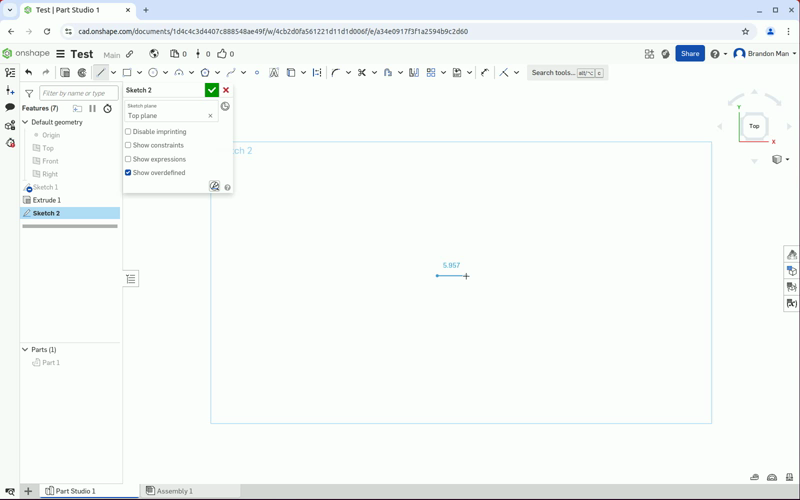
click(466, 275)
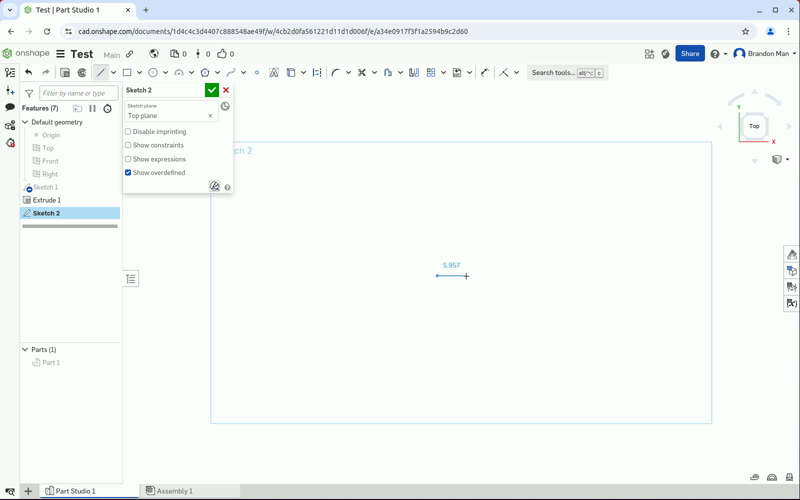
key_up(shift)
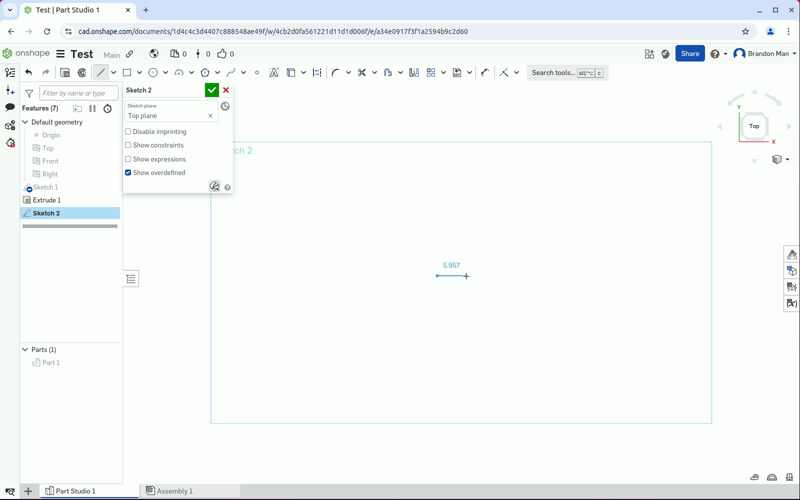
key_down(shift)
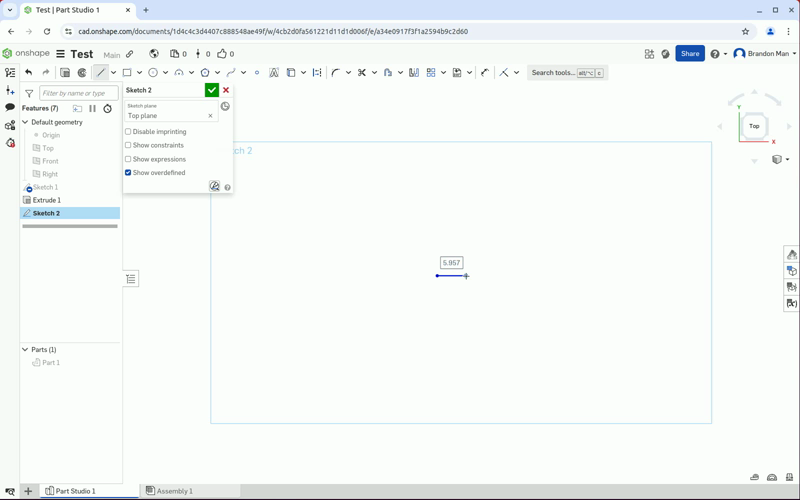
mouse_move(496, 275)
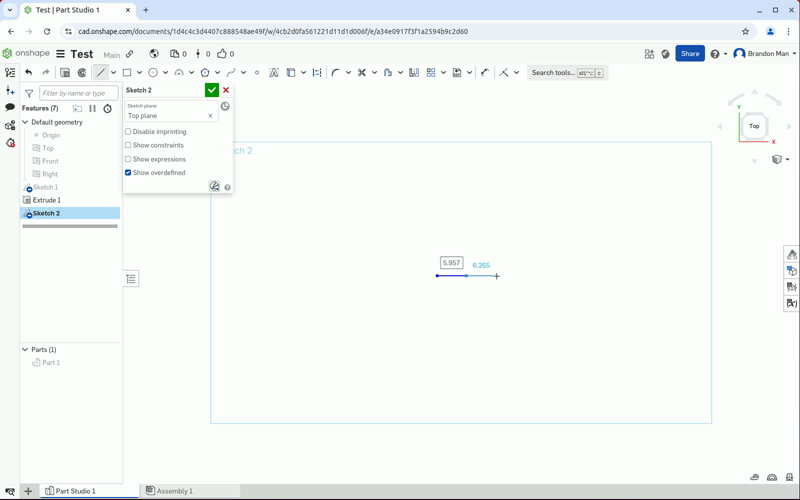
mouse_move(466, 246)
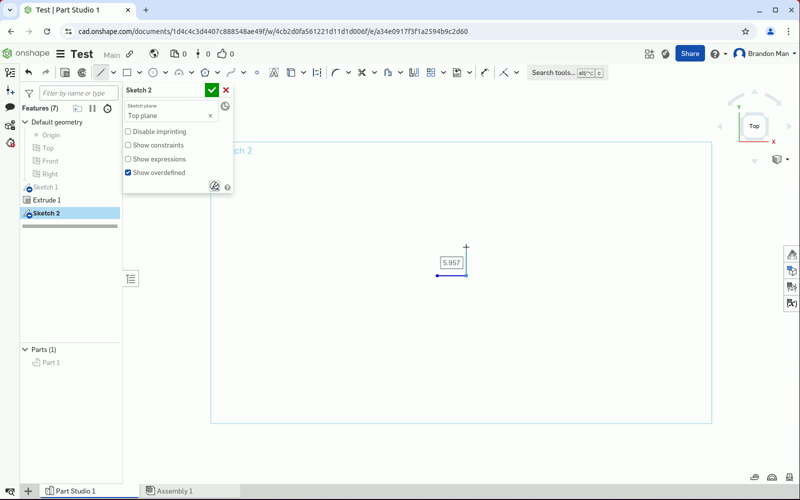
click(466, 246)
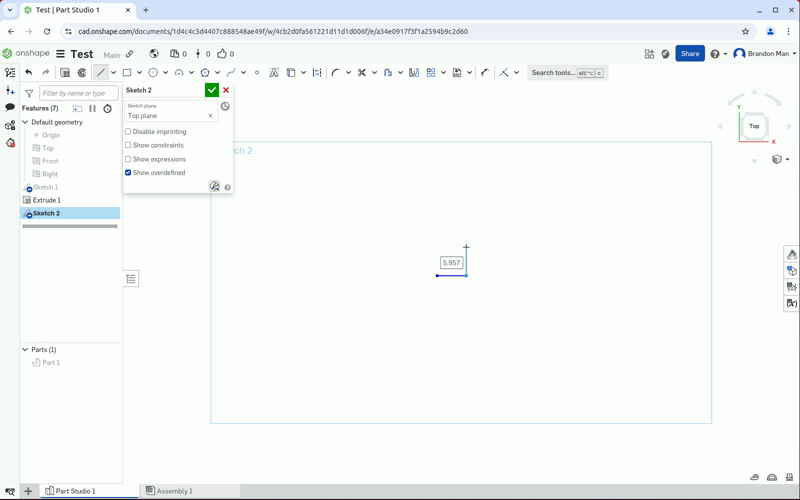
key_up(shift)
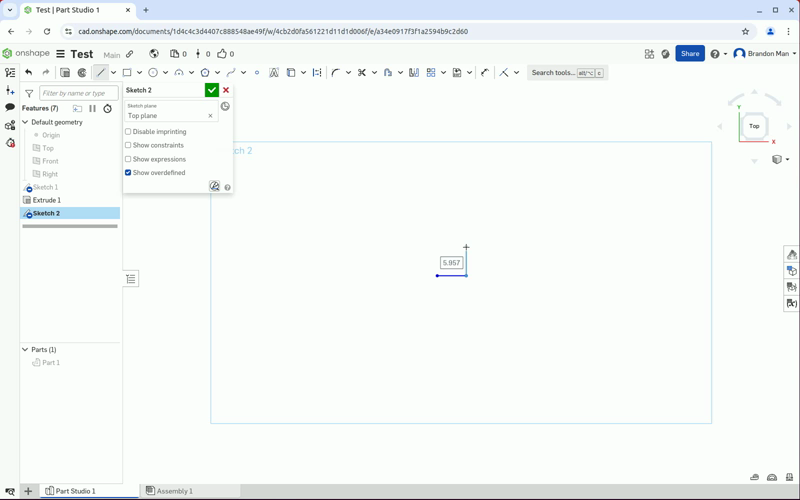
key_down(shift)
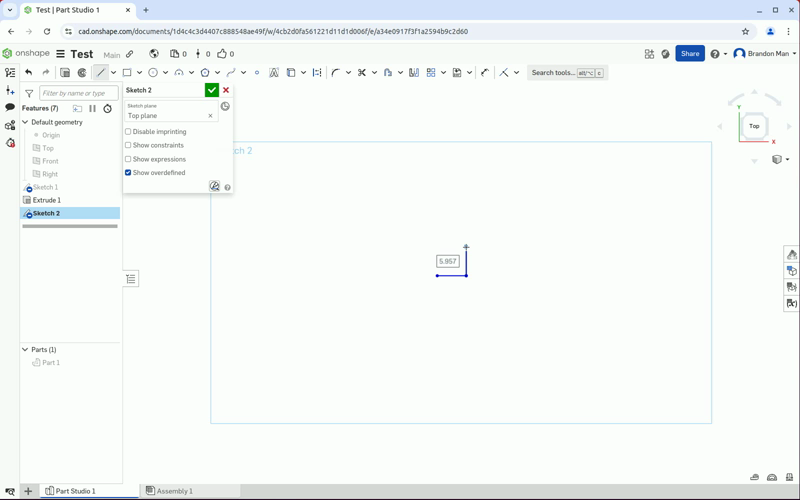
mouse_move(496, 246)
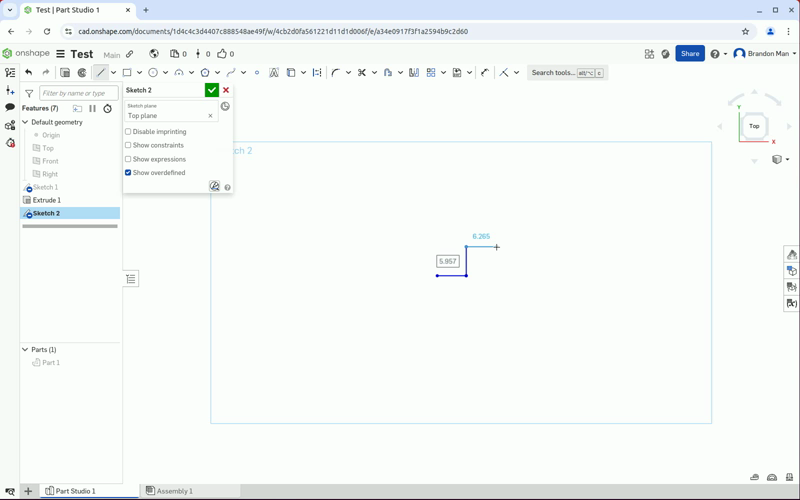
mouse_move(437, 246)
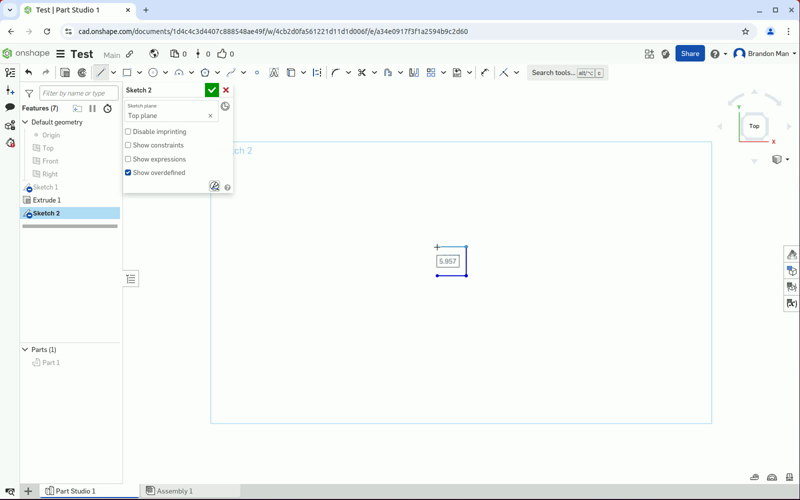
click(437, 246)
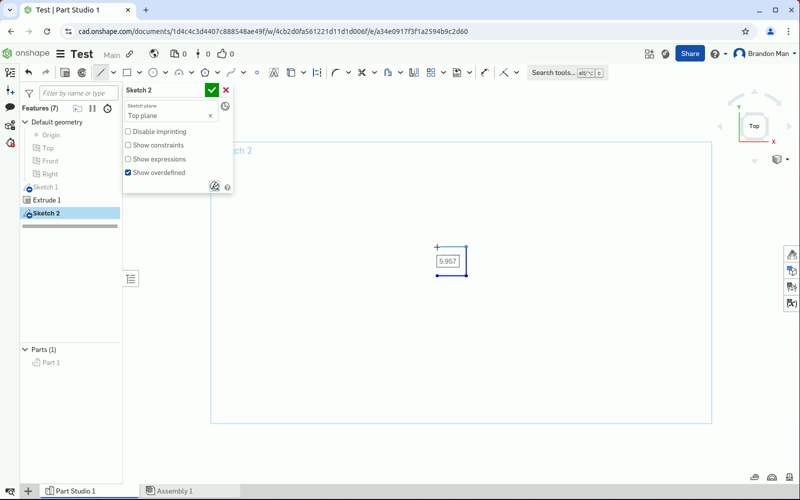
key_up(shift)
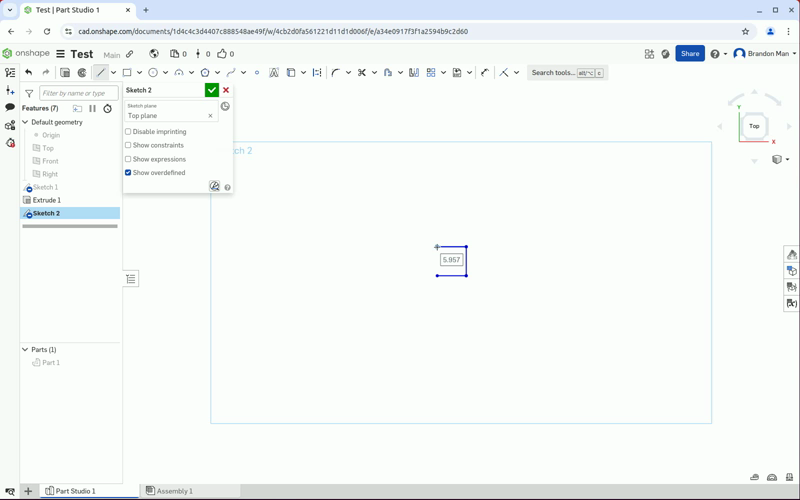
mouse_move(467, 246)
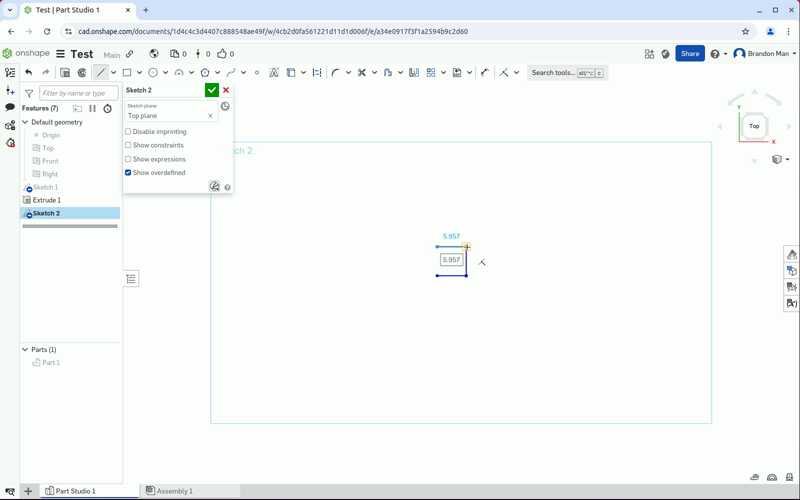
key_down(shift)
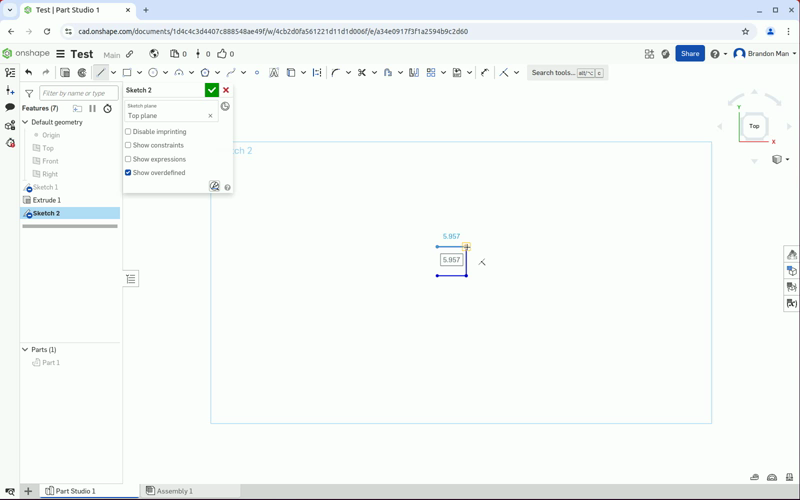
mouse_move(437, 275)
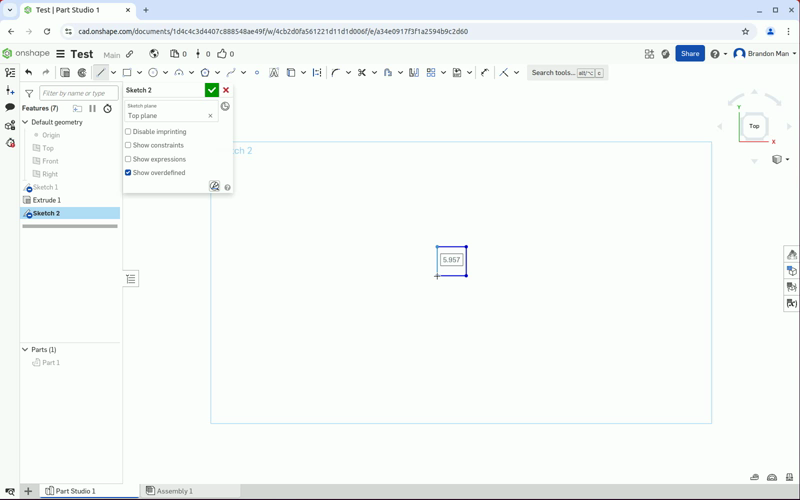
key_up(shift)
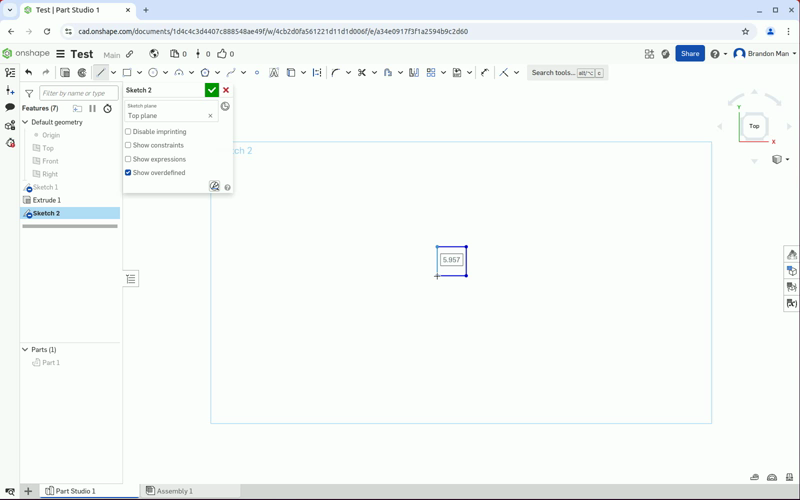
click(437, 275)
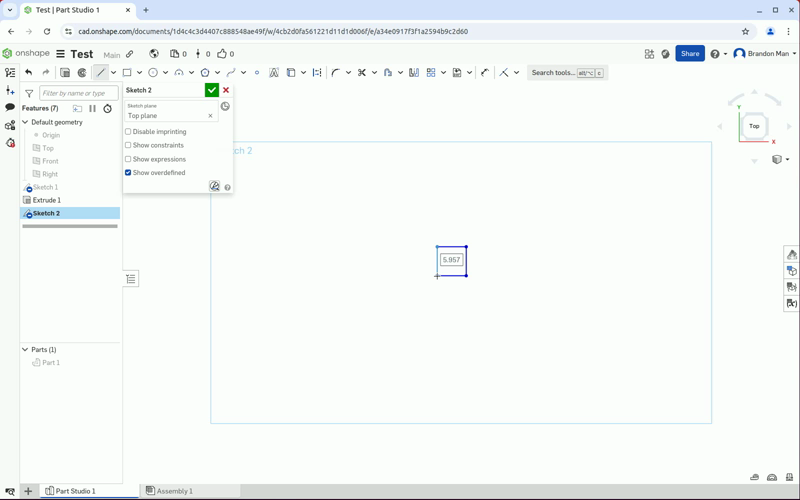
key(esc)
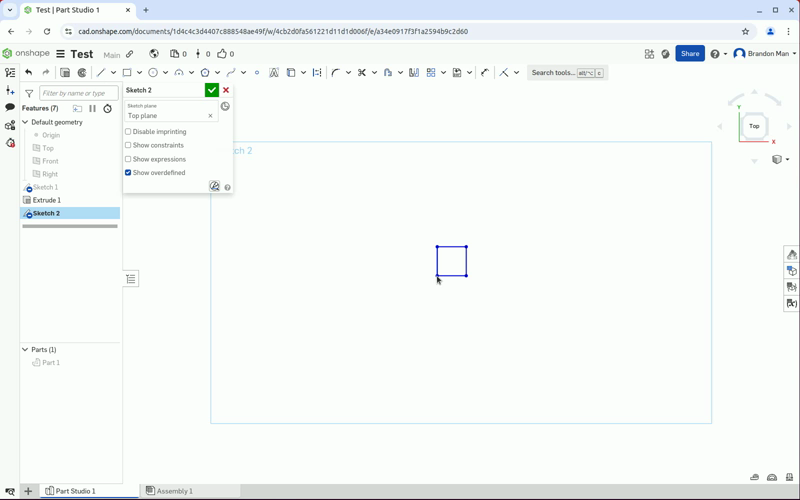
mouse_move(440, 254)
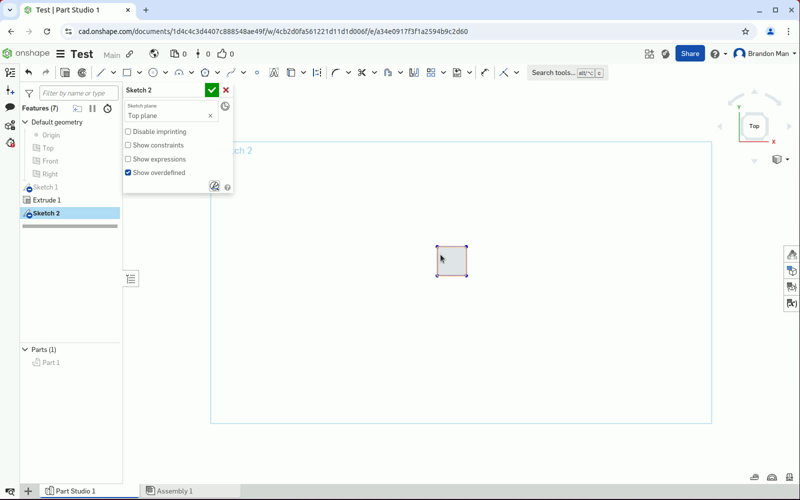
scroll(6)
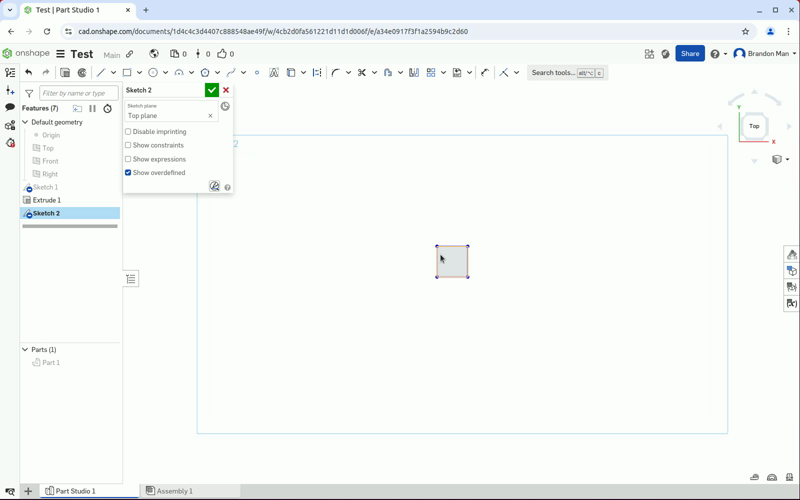
scroll(6)
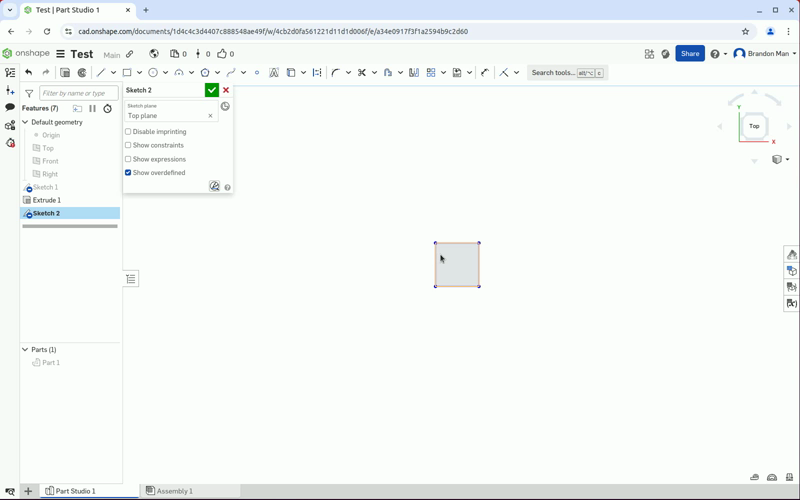
scroll(6)
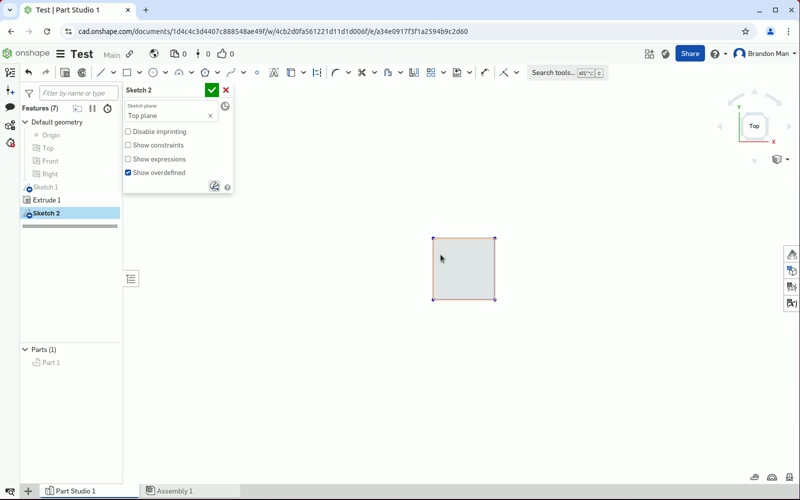
scroll(6)
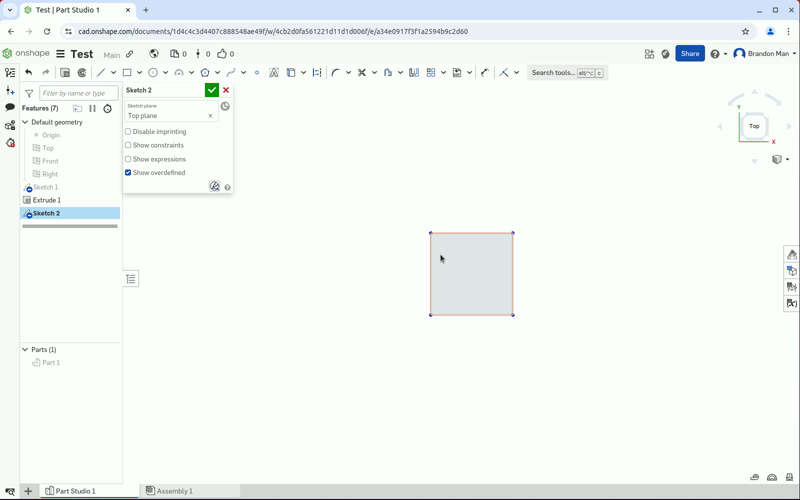
scroll(6)
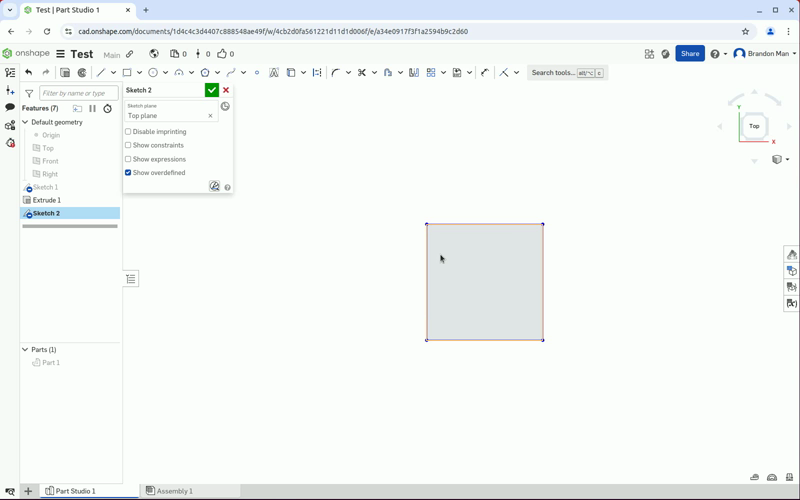
scroll(6)
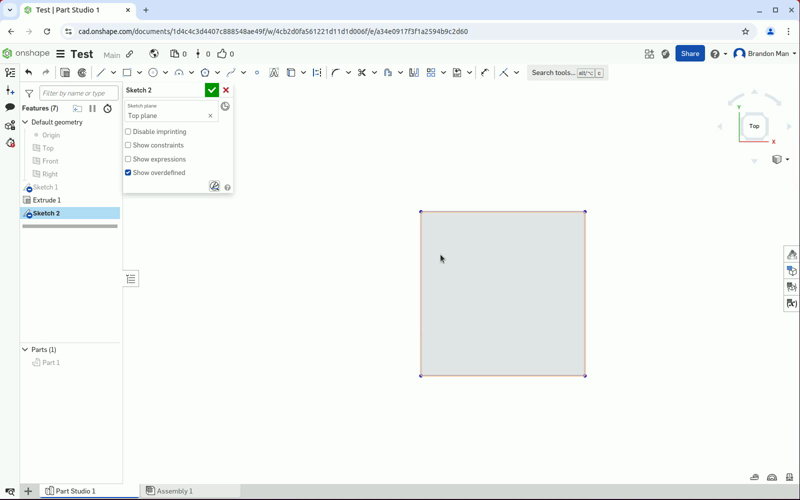
scroll(6)
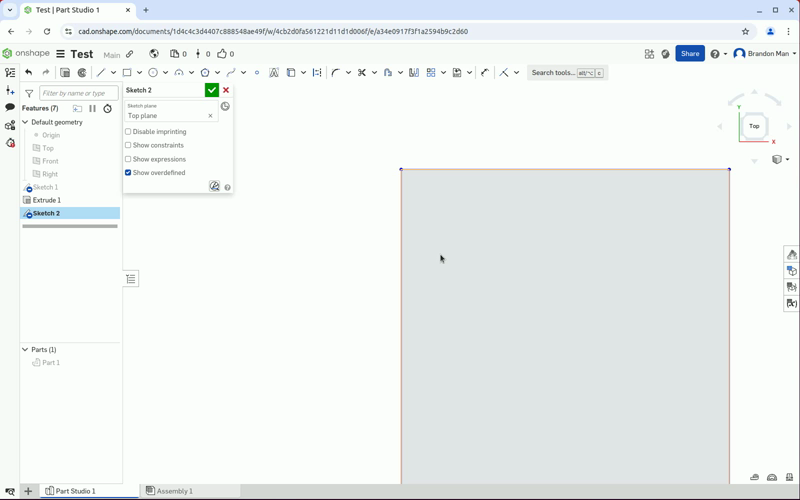
click(440, 254)
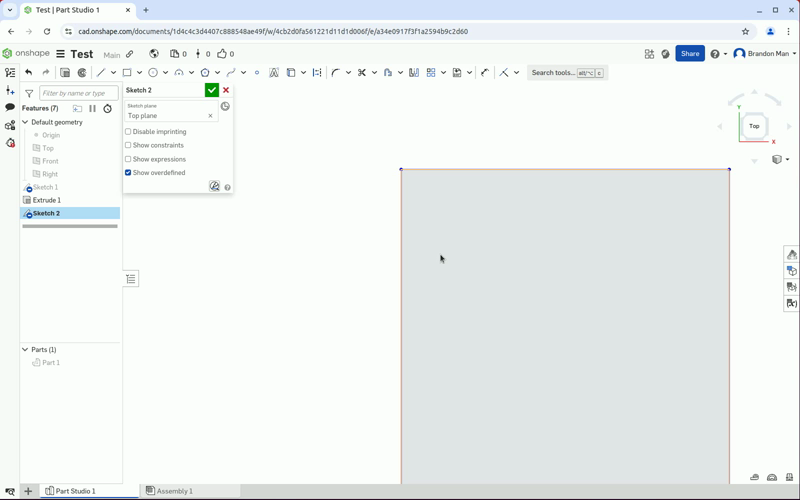
scroll(-6)
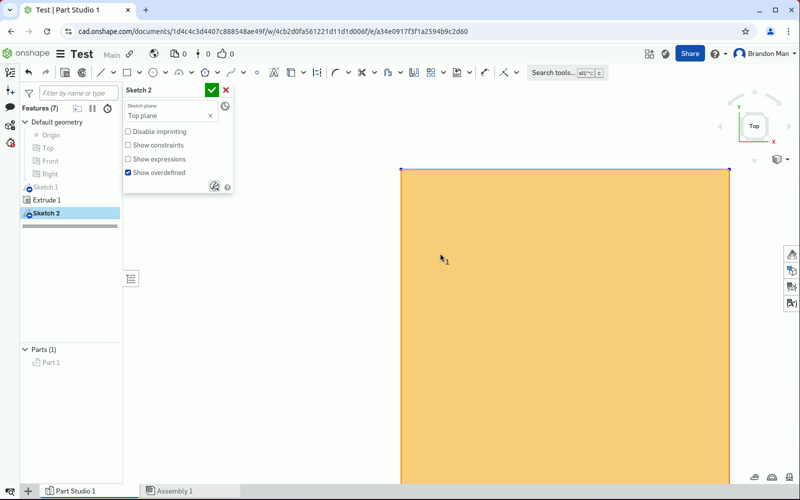
scroll(-6)
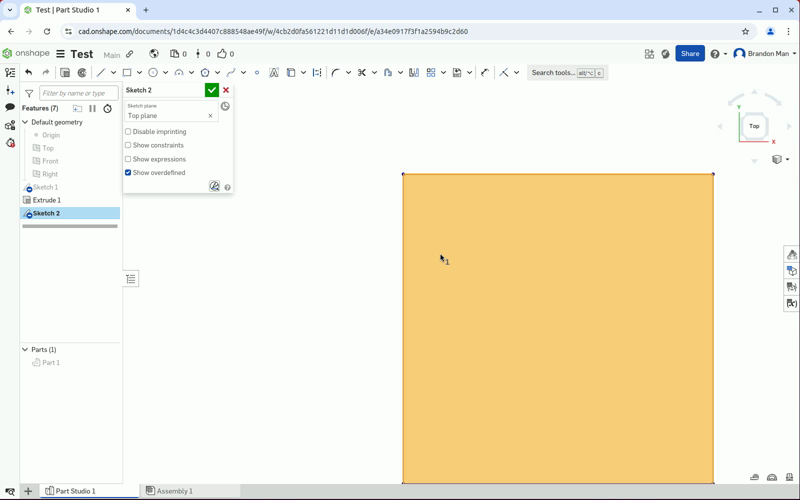
scroll(-6)
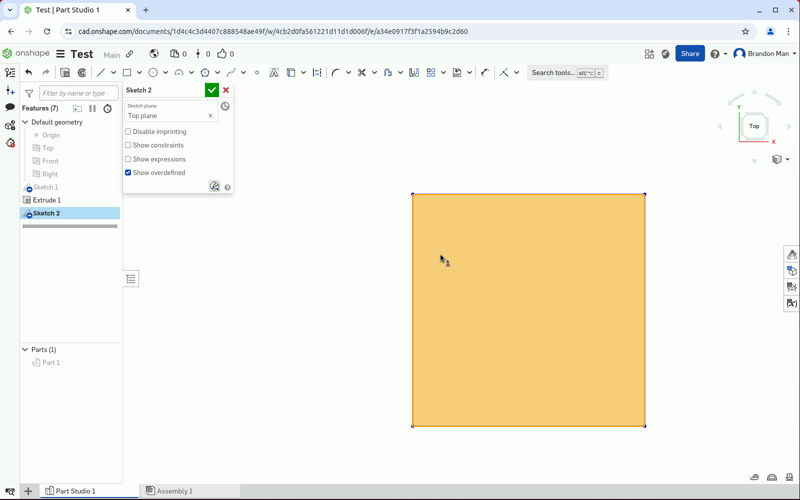
scroll(-6)
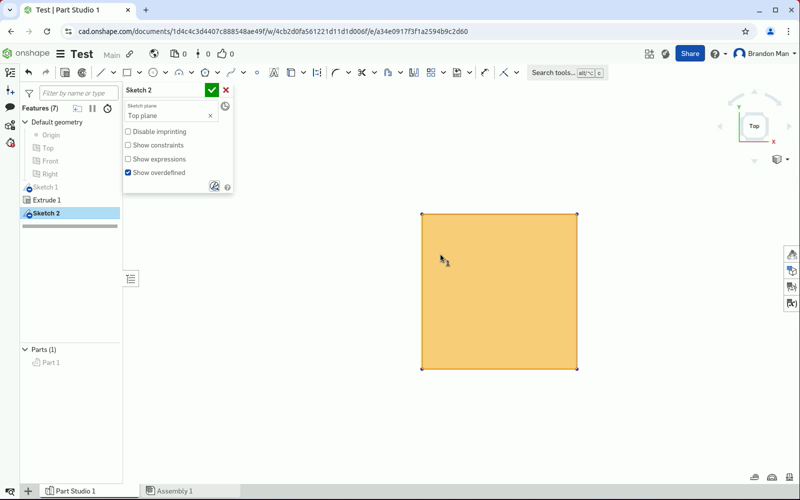
scroll(-6)
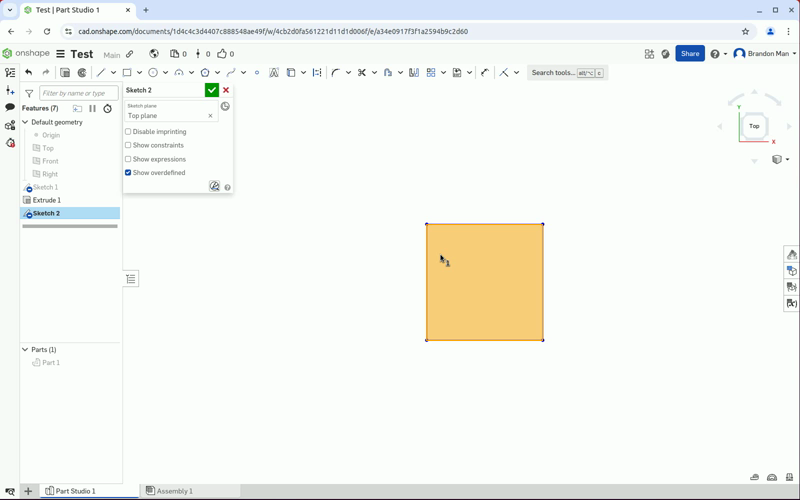
scroll(-6)
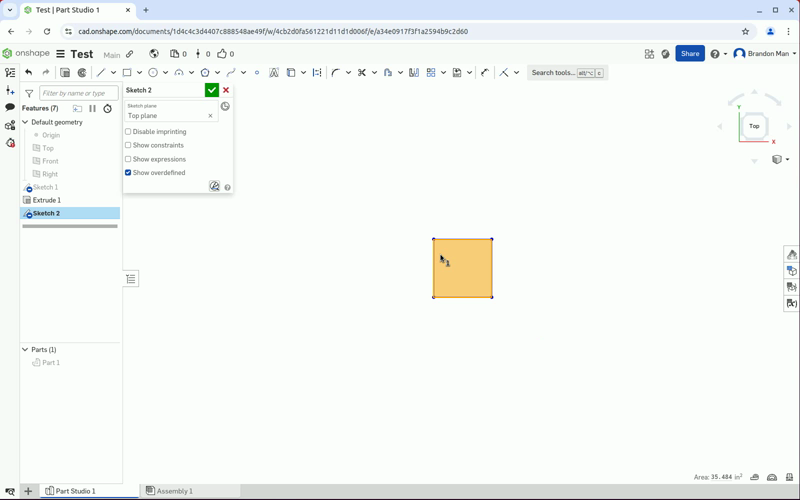
scroll(-6)
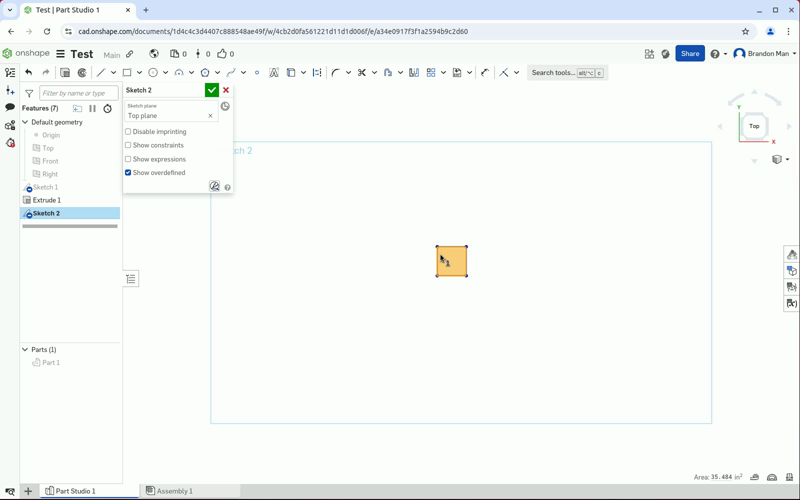
mouse_move(73, 352)
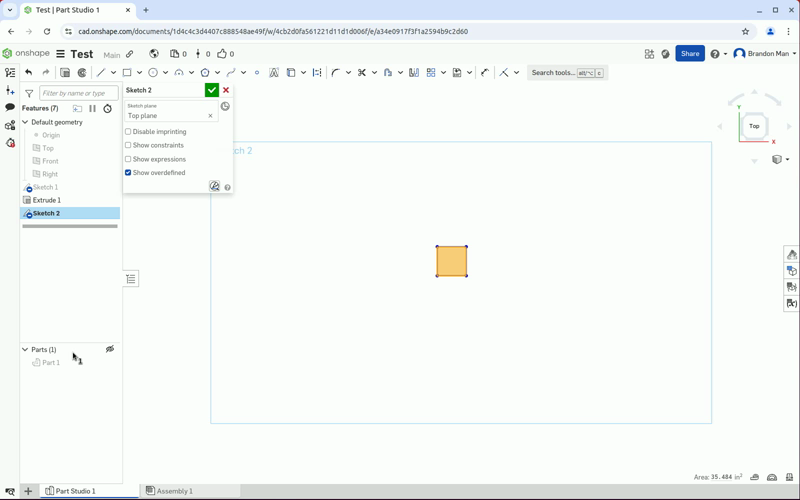
key(shift+y)
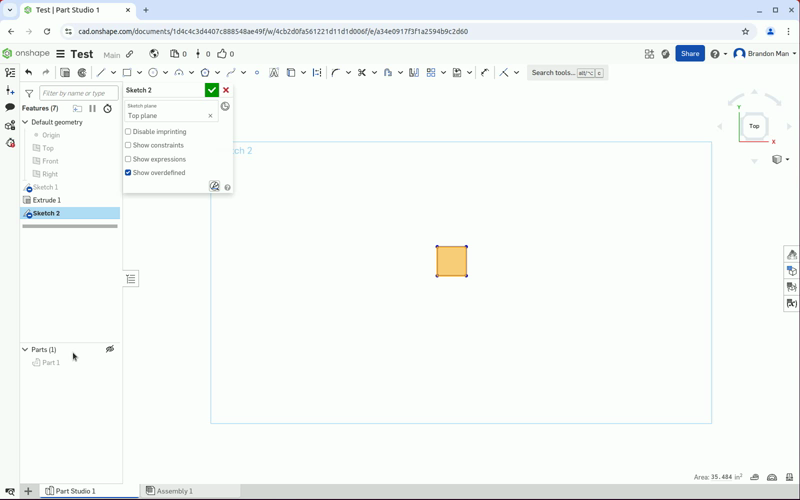
key(shift+e)
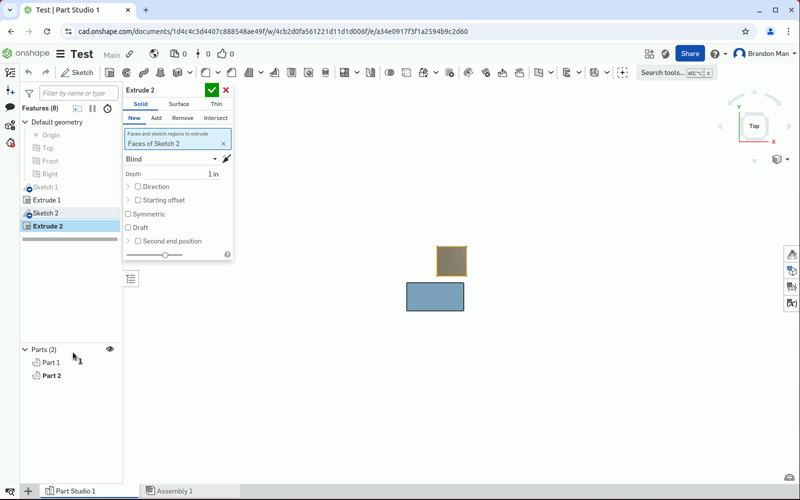
mouse_move(143, 106)
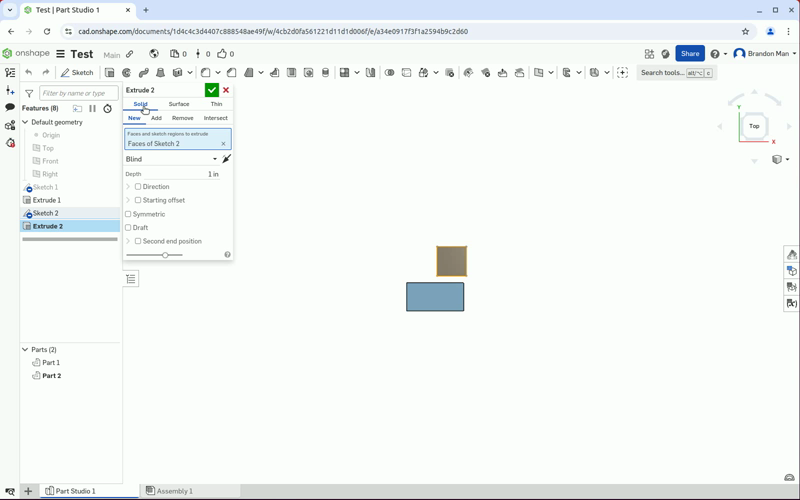
click(143, 106)
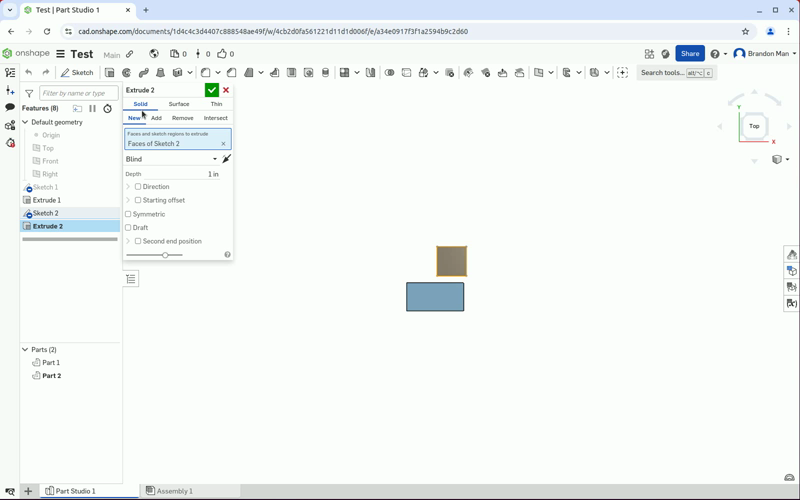
mouse_move(137, 120)
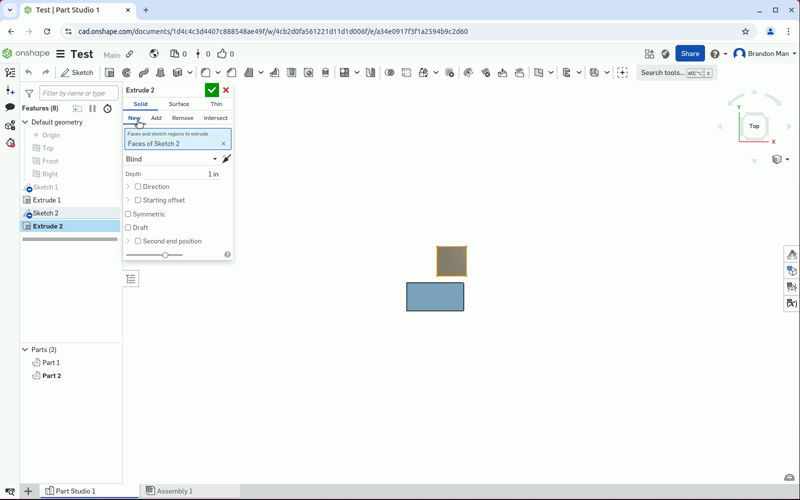
click(137, 120)
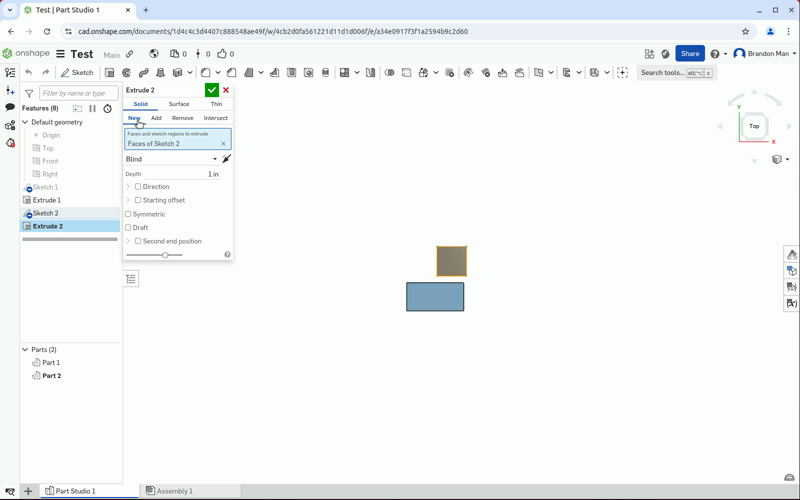
key(tab, 4)
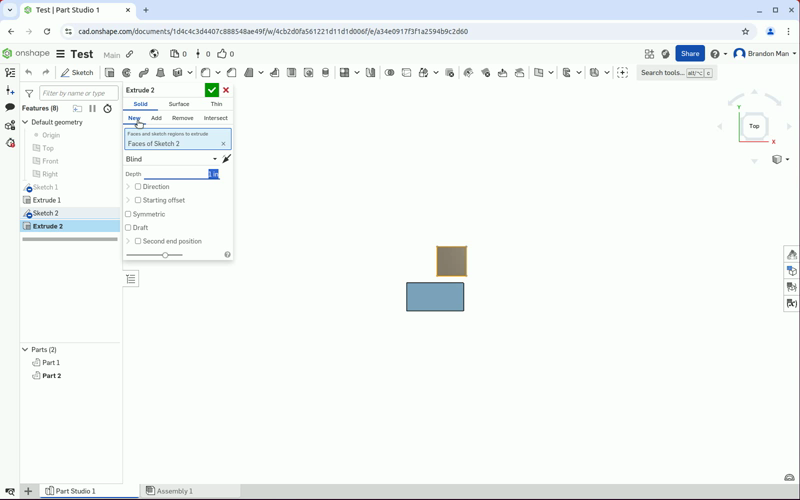
text(23.108)
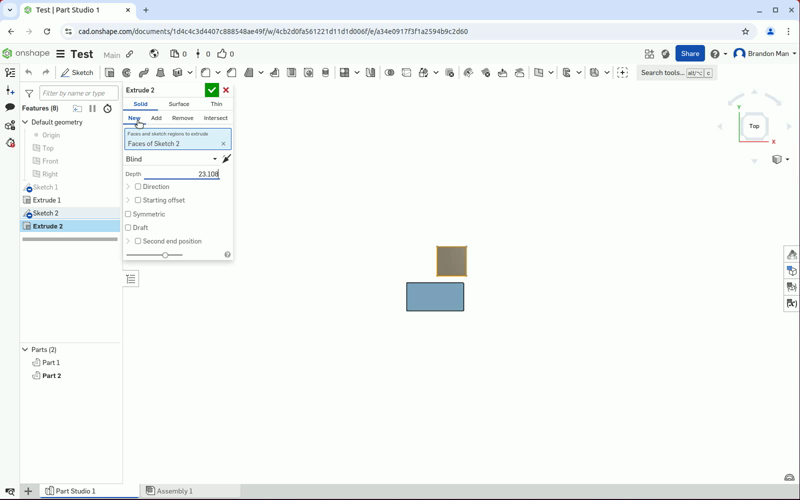
key(enter)
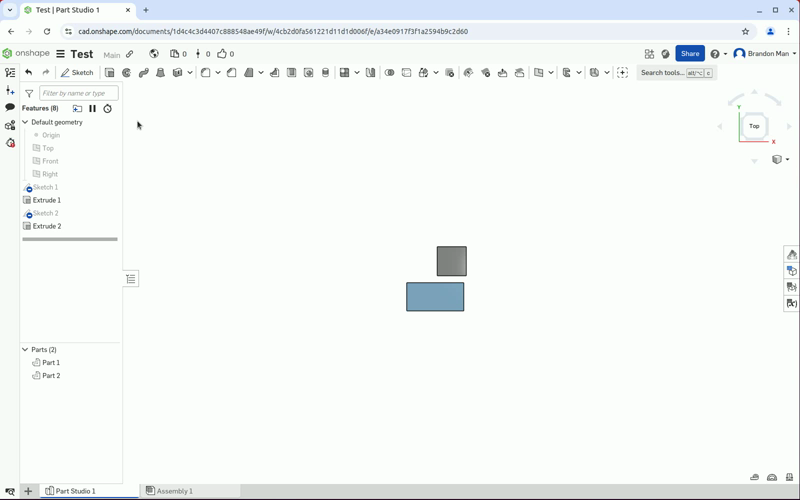
key(shift+h)
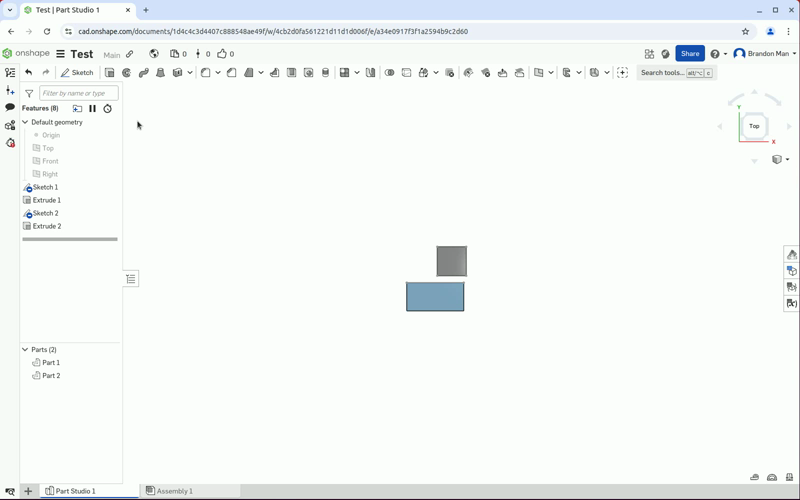
key(shift+h)
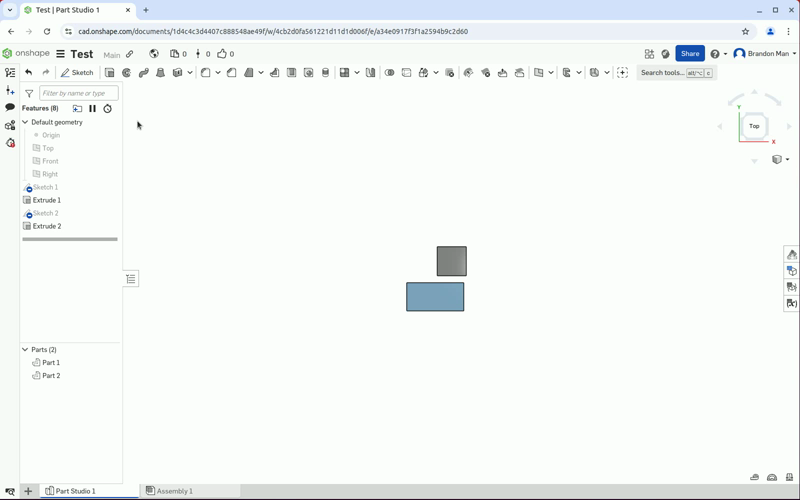
mouse_move(73, 189)
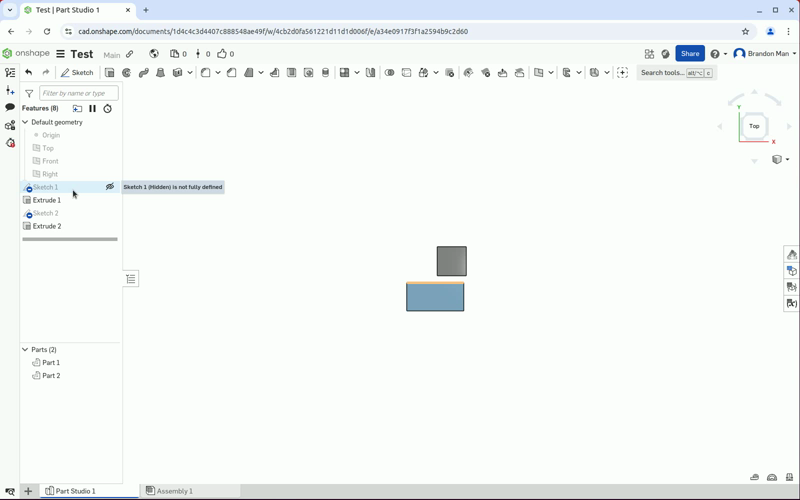
click(73, 189)
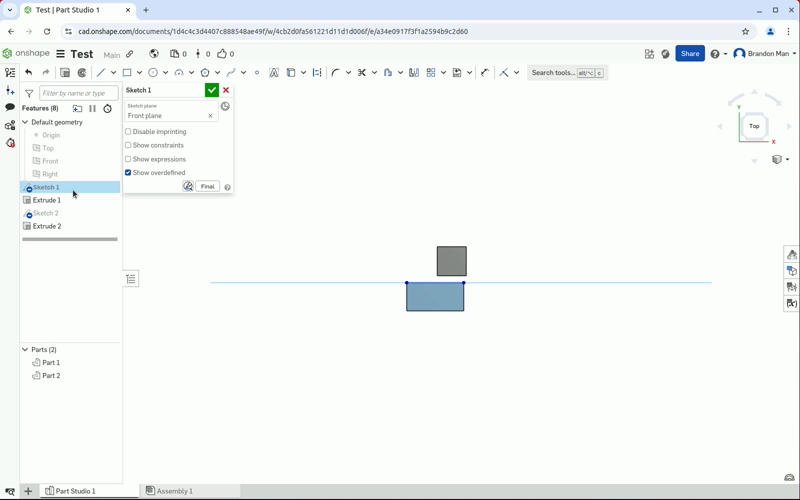
mouse_move(229, 92)
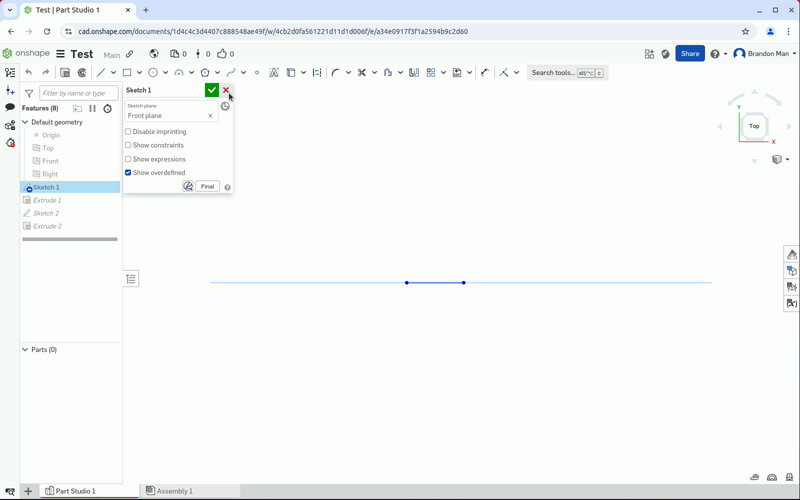
click(229, 92)
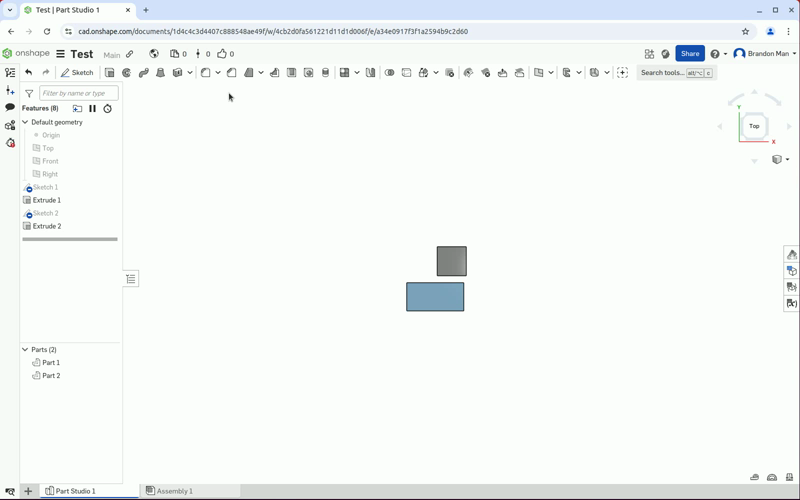
mouse_move(73, 352)
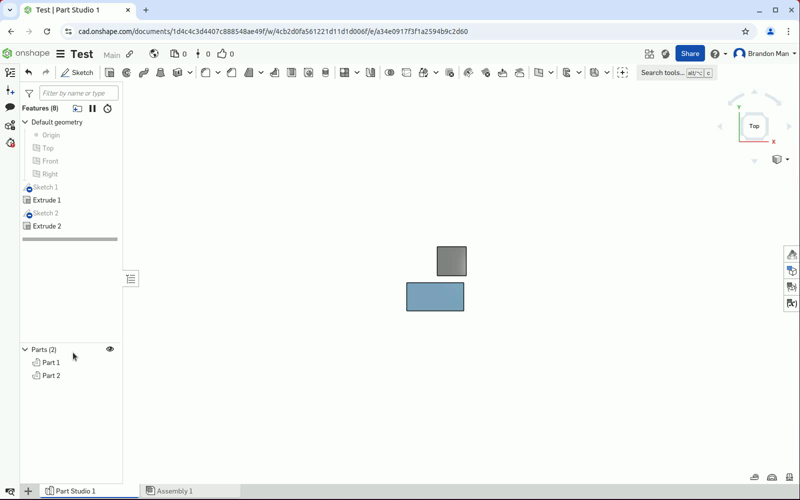
key(y)
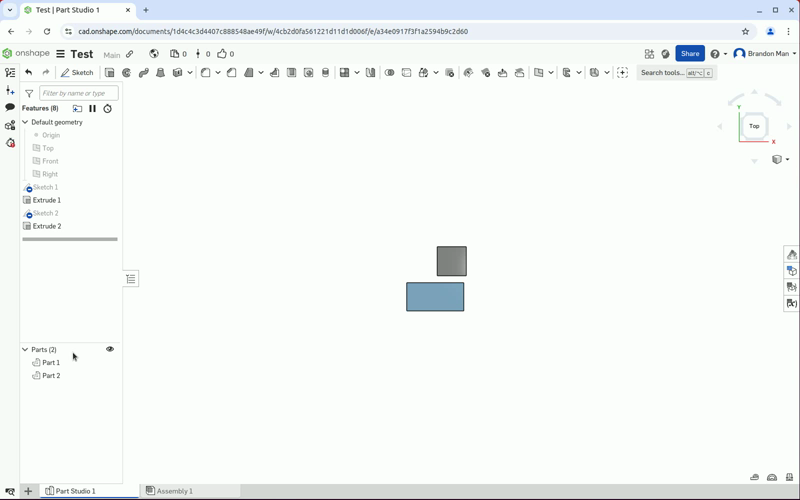
key(shift+p)
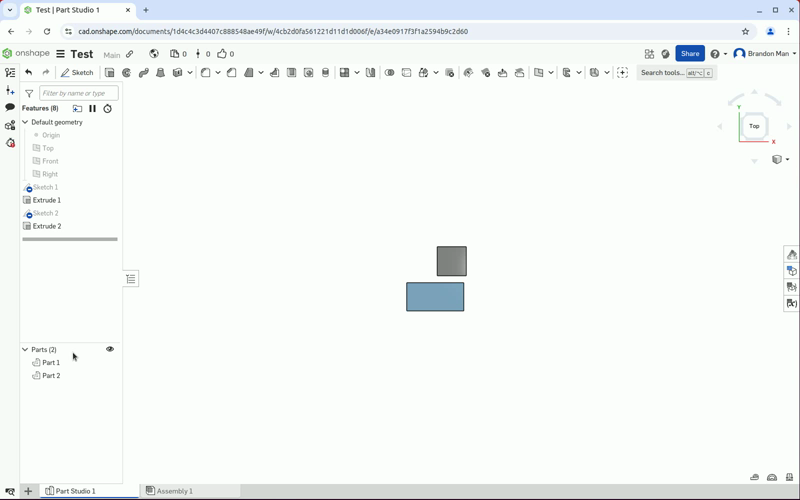
key(space)
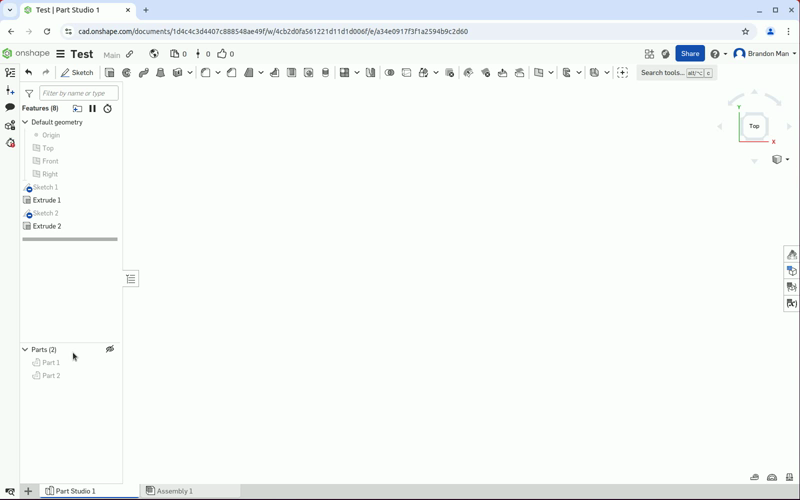
key_down(shift)
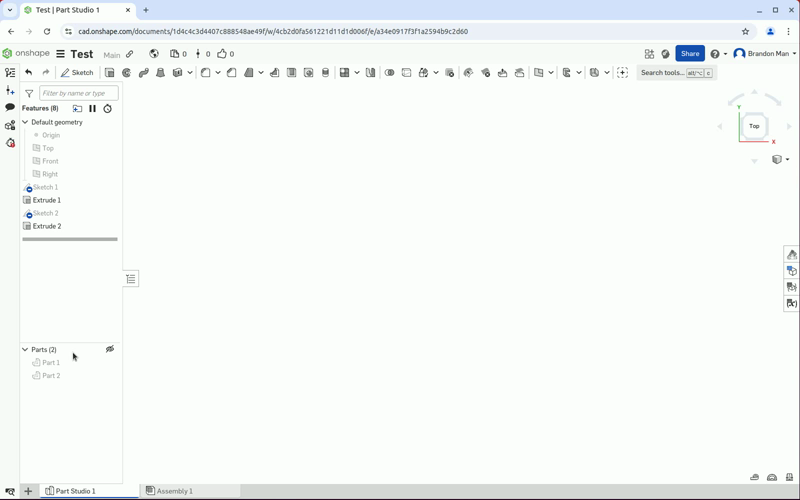
key(up)
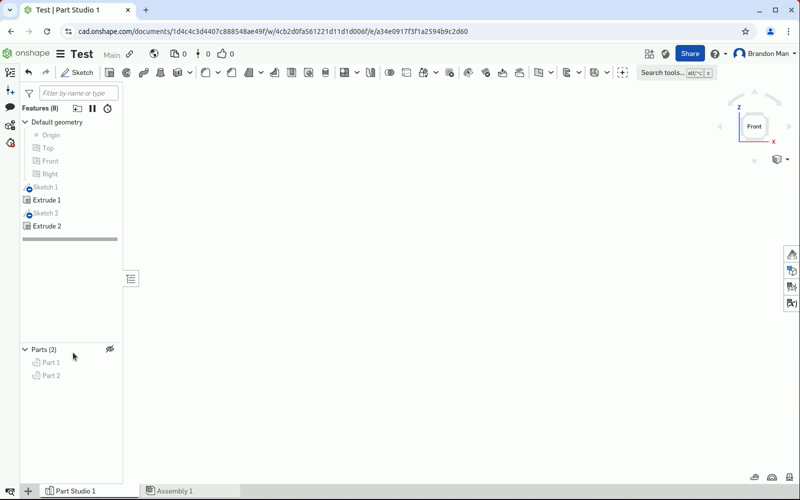
key_up(shift)
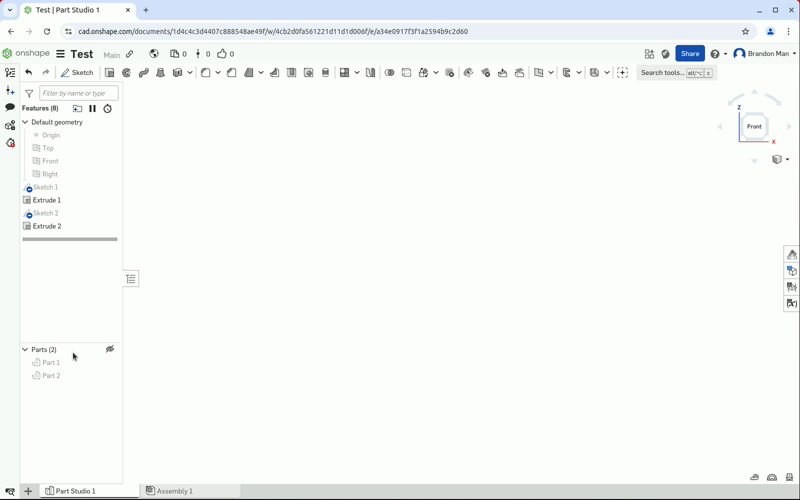
key(space)
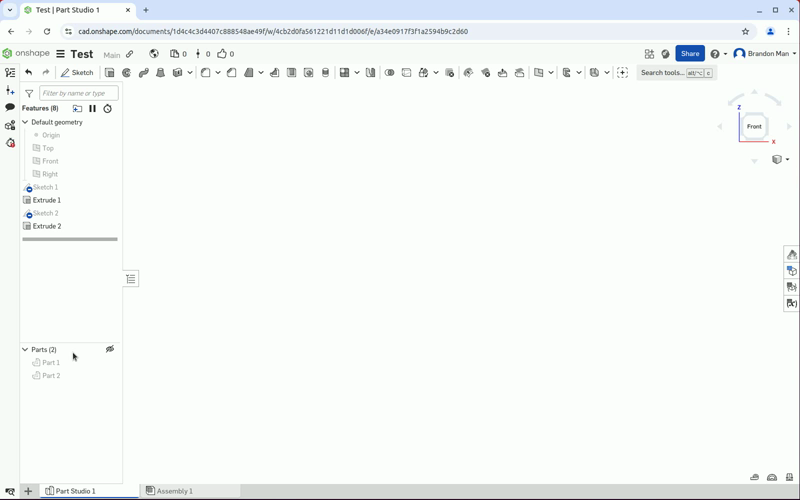
key_down(shift)
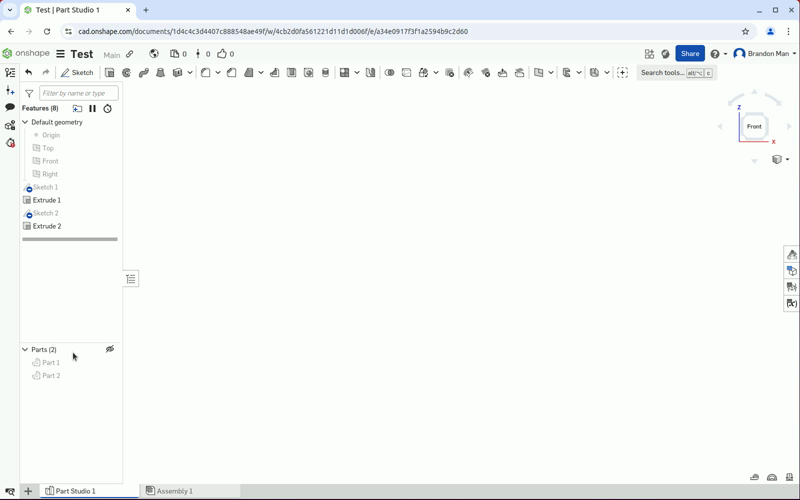
key(left)
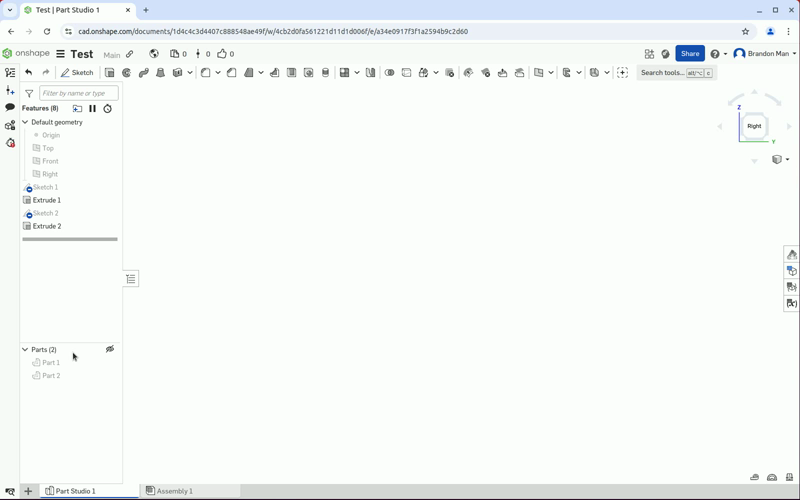
key_up(shift)
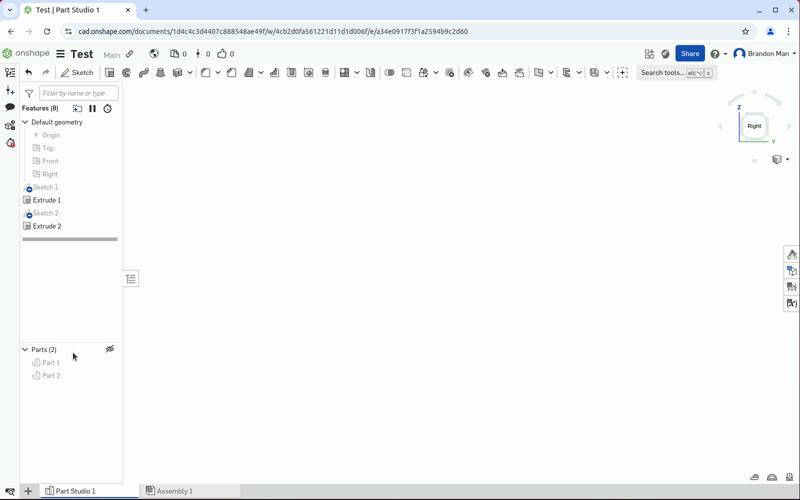
mouse_move(73, 352)
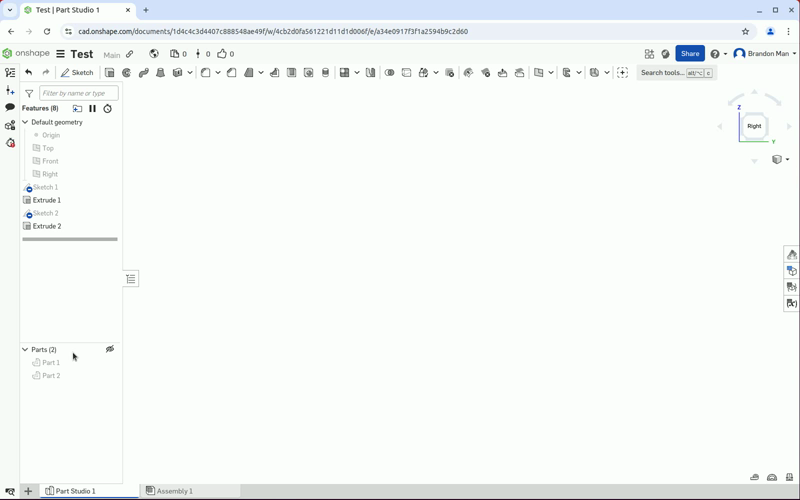
key(shift+y)
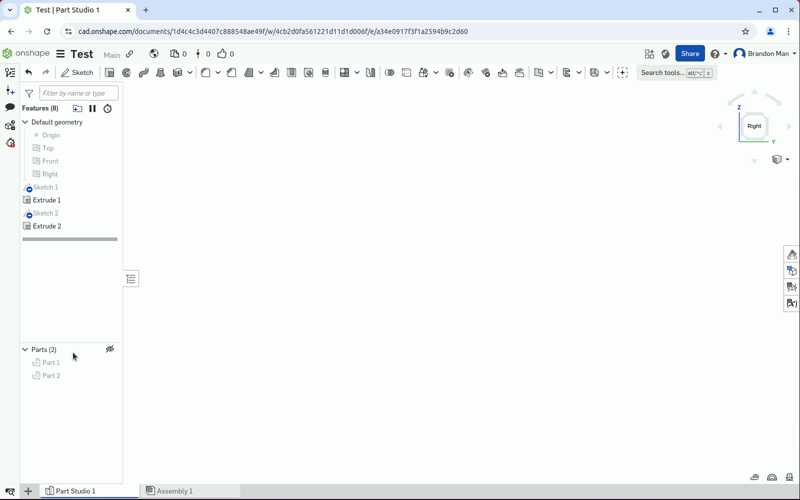
key(shift+s)
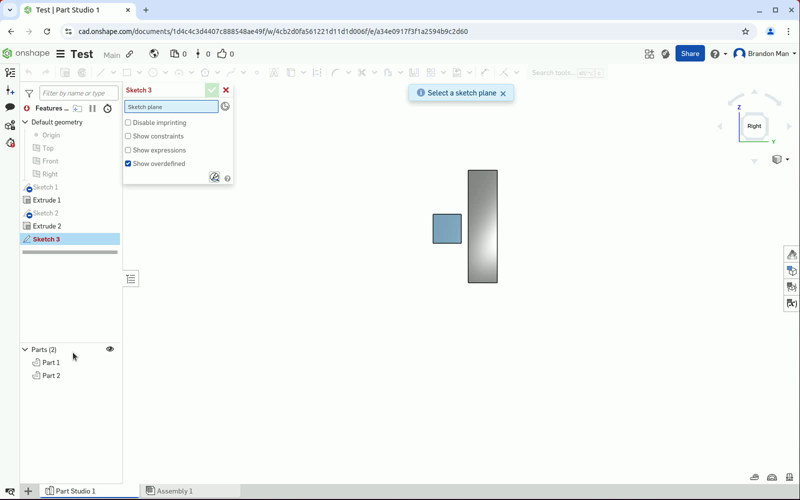
mouse_move(73, 176)
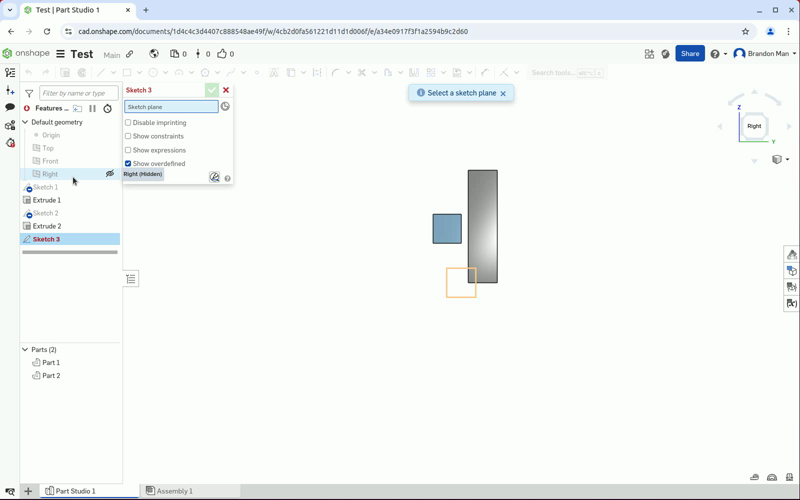
click(73, 176)
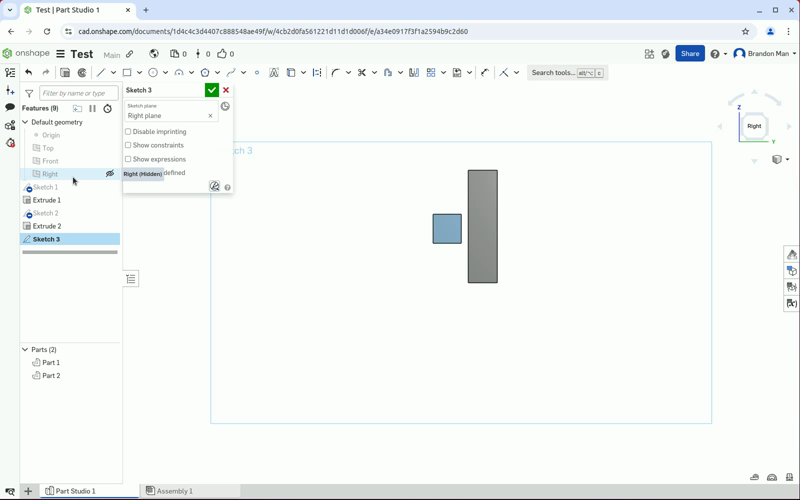
mouse_move(73, 352)
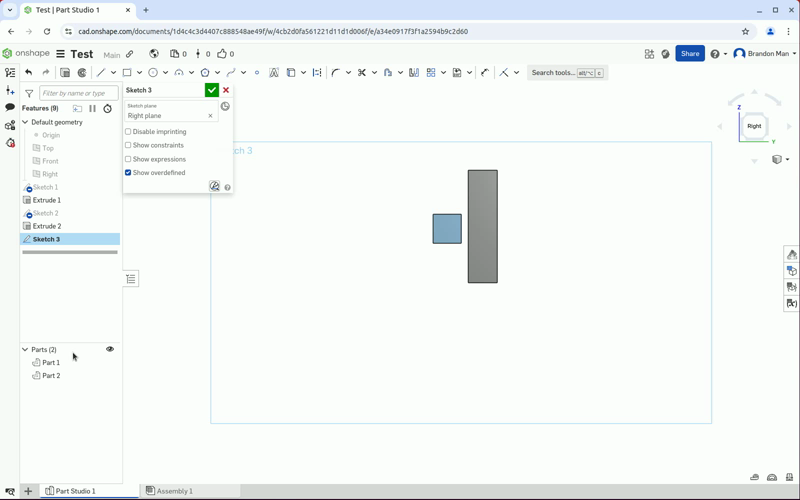
key(y)
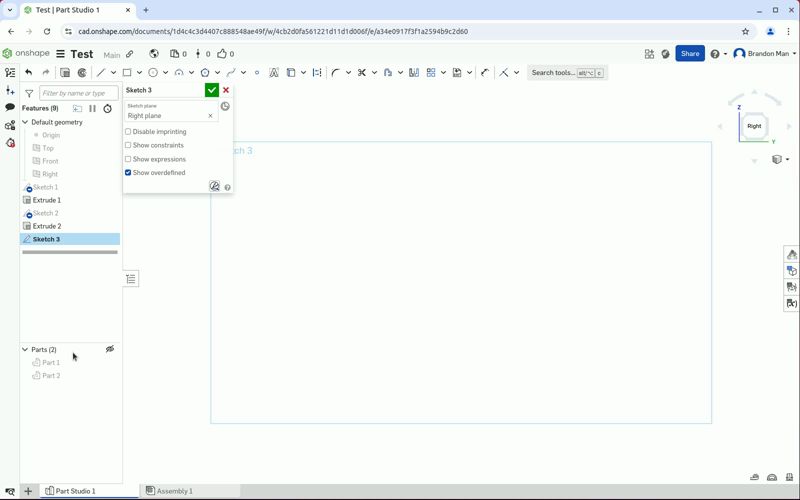
key(l)
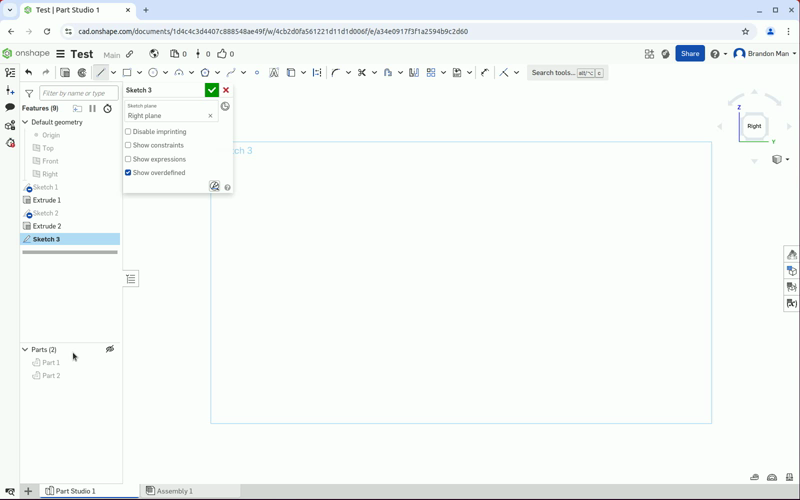
key_down(shift)
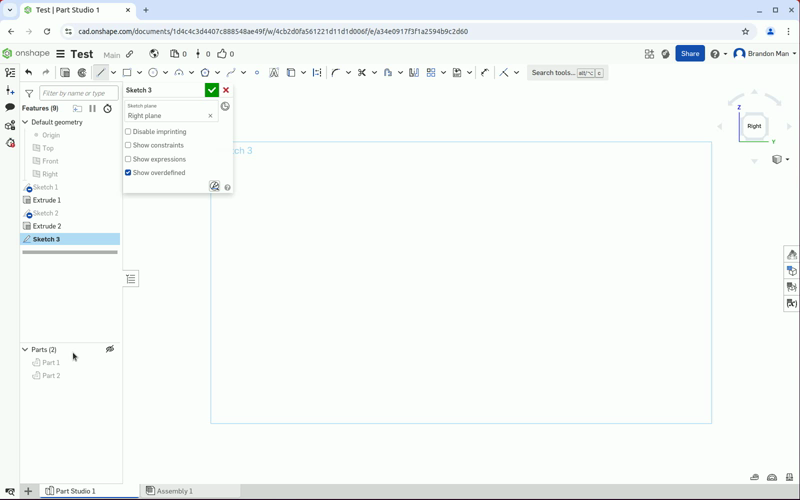
mouse_move(492, 339)
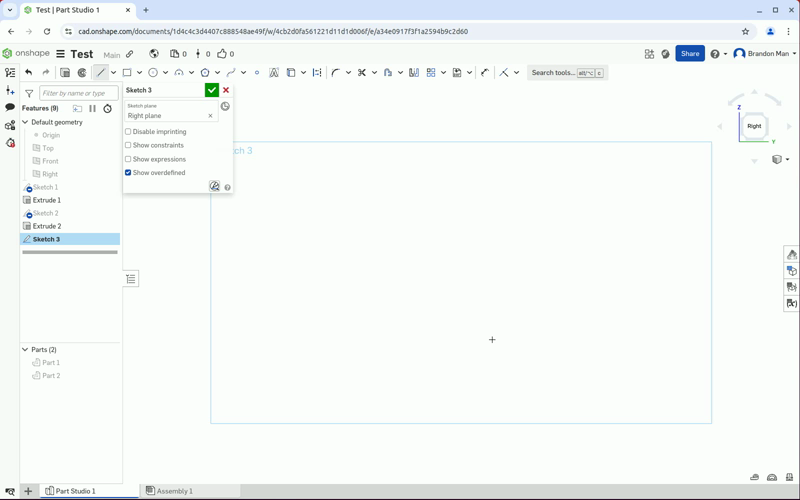
click(492, 339)
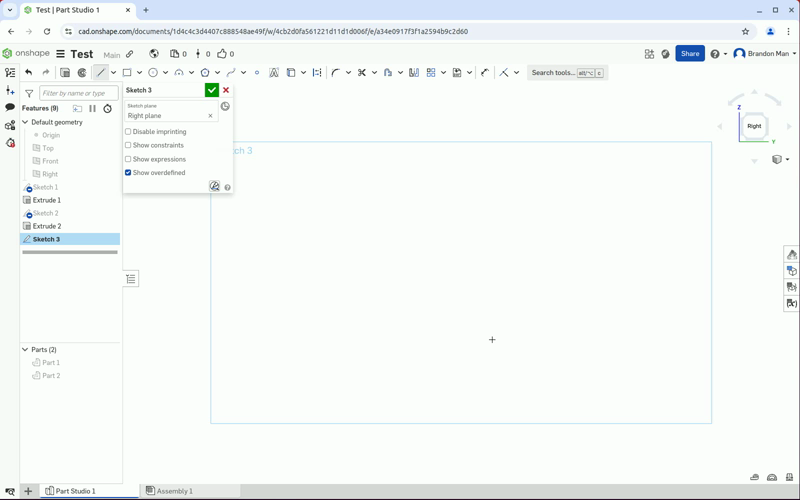
key_up(shift)
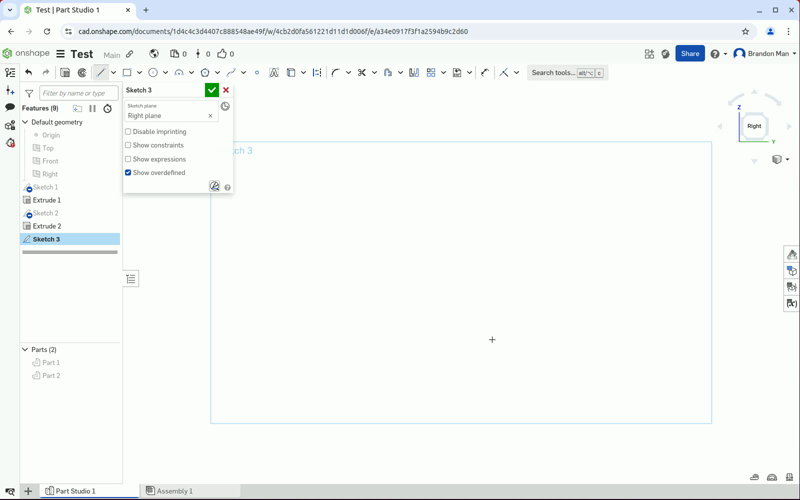
key_down(shift)
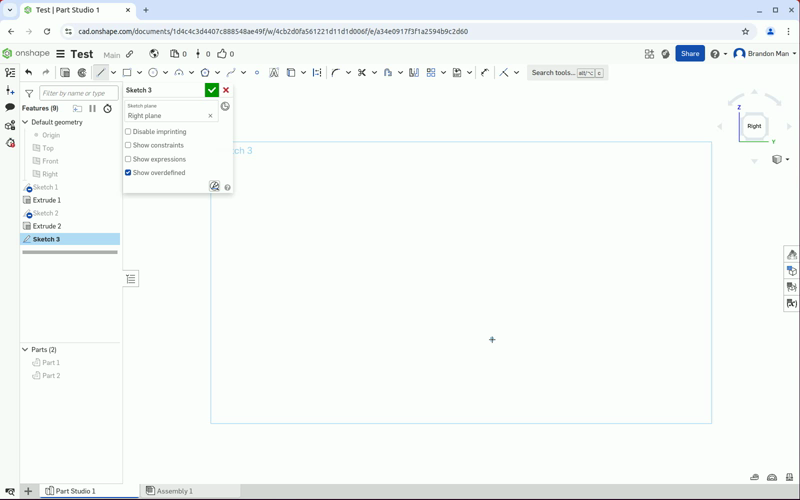
mouse_move(522, 339)
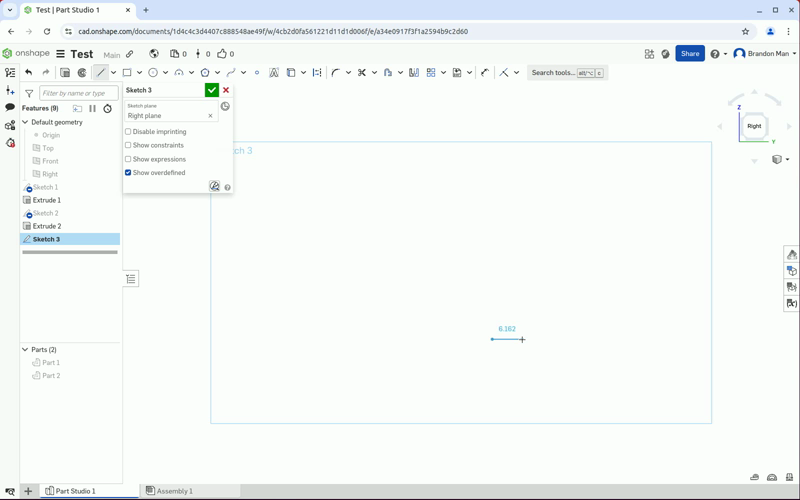
mouse_move(521, 339)
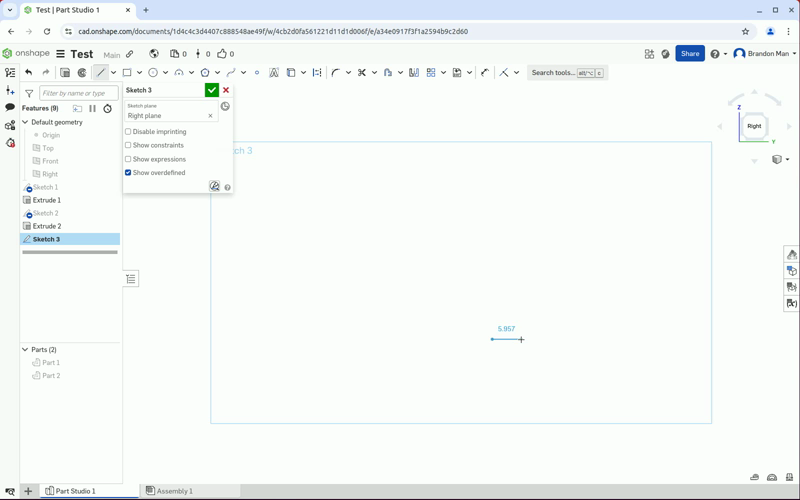
click(521, 339)
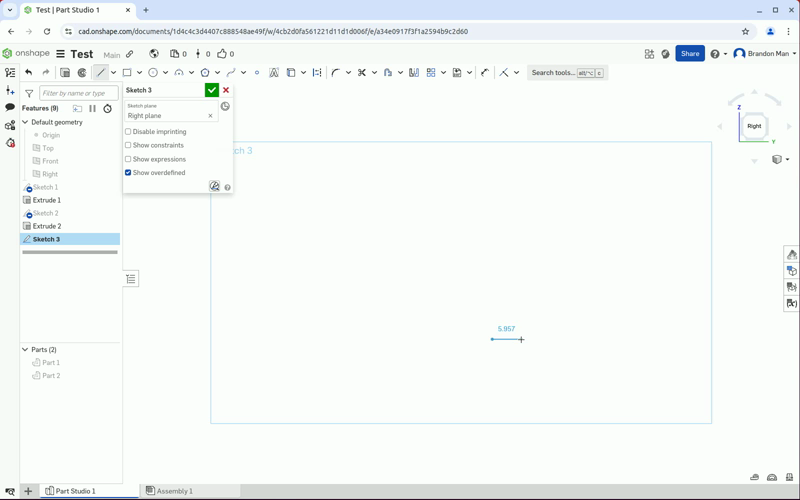
key_up(shift)
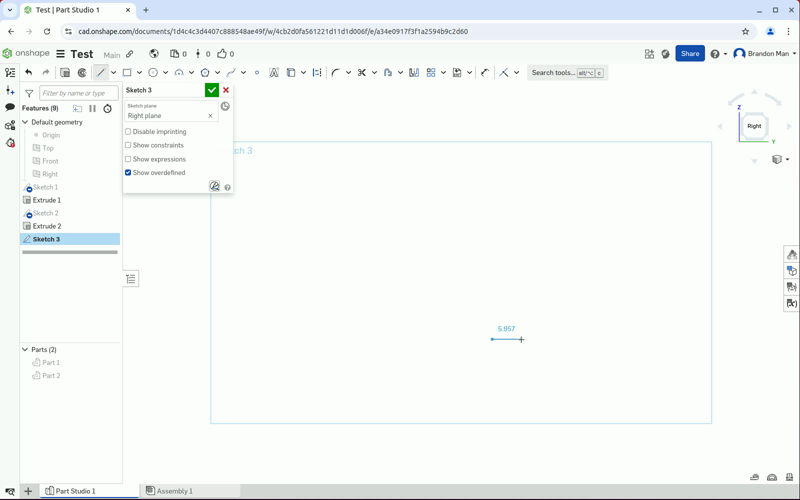
key_down(shift)
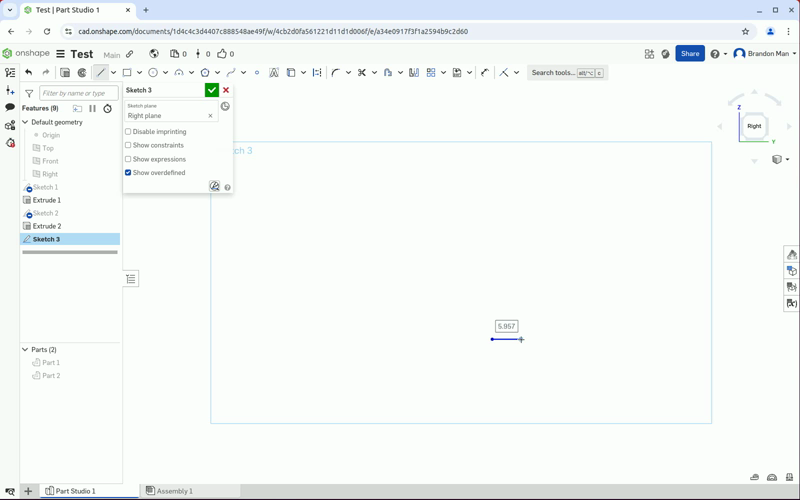
mouse_move(551, 339)
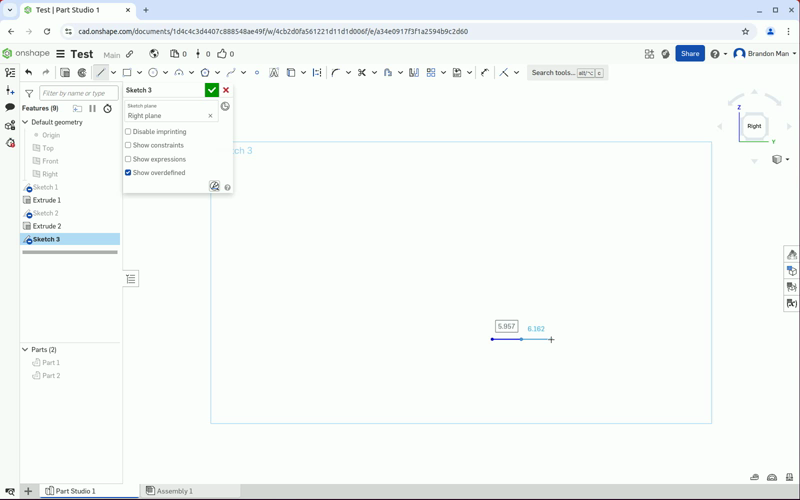
mouse_move(521, 310)
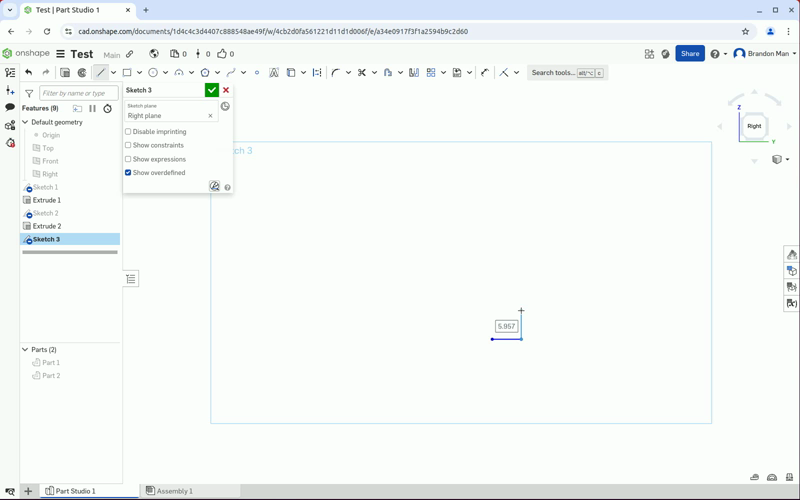
click(521, 310)
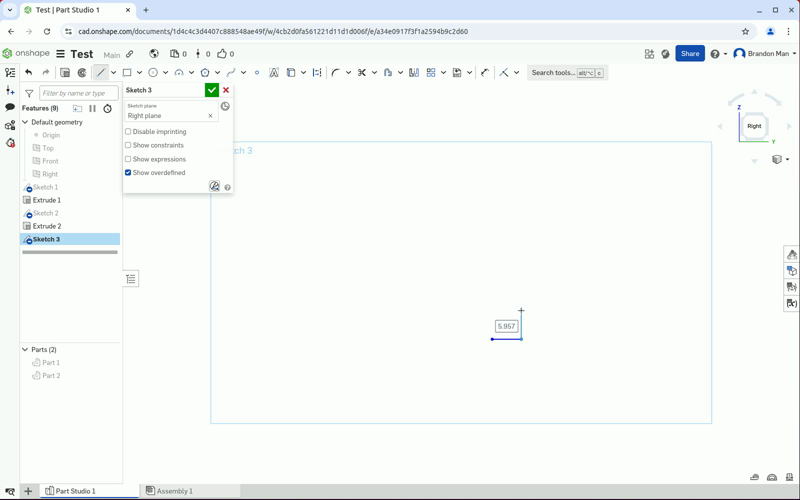
key_up(shift)
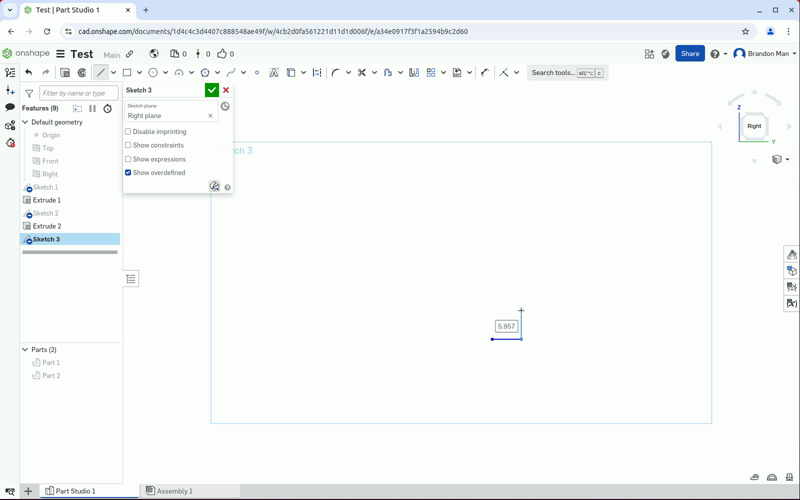
key_down(shift)
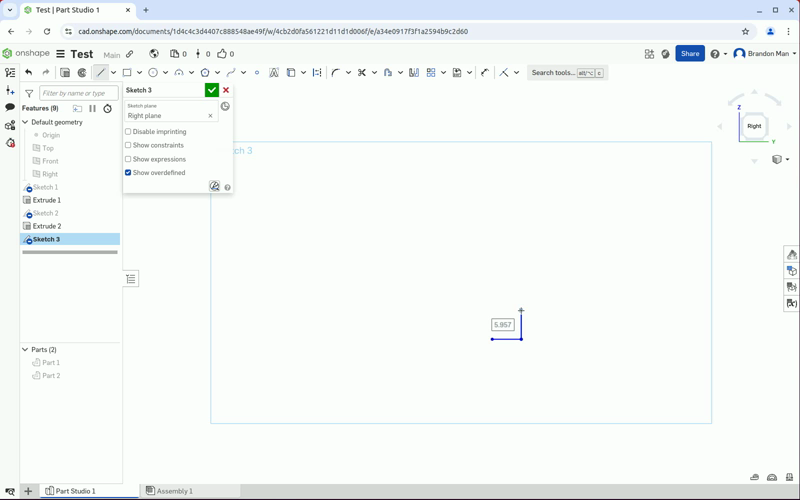
mouse_move(551, 310)
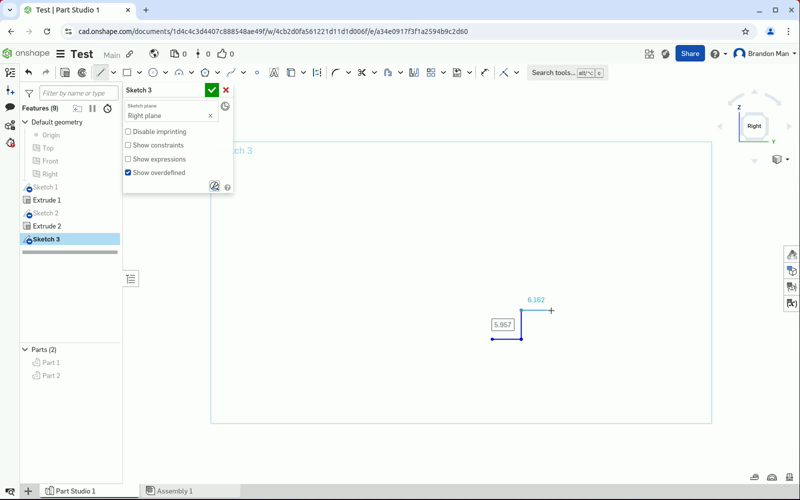
mouse_move(492, 310)
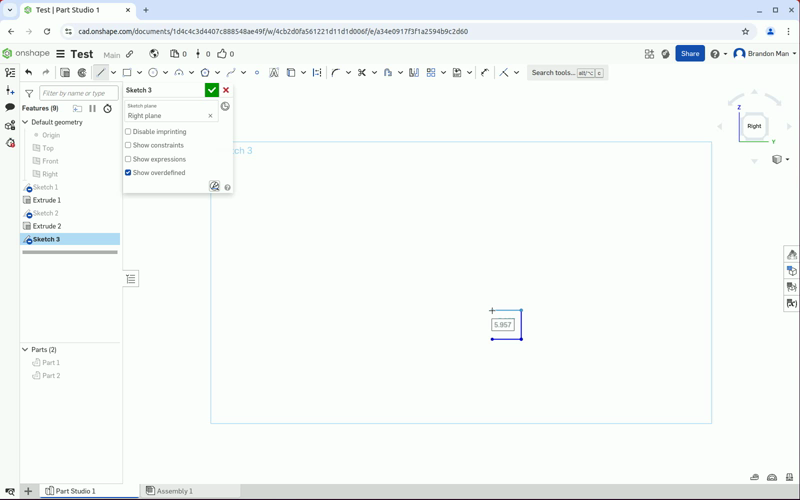
click(492, 310)
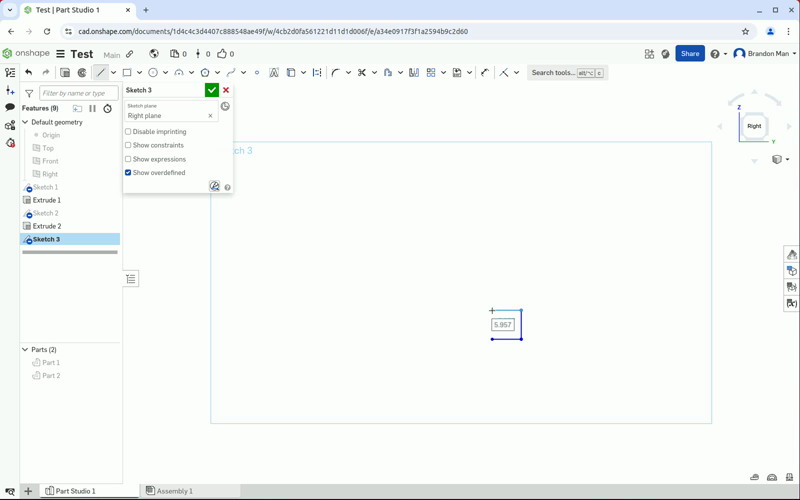
key_up(shift)
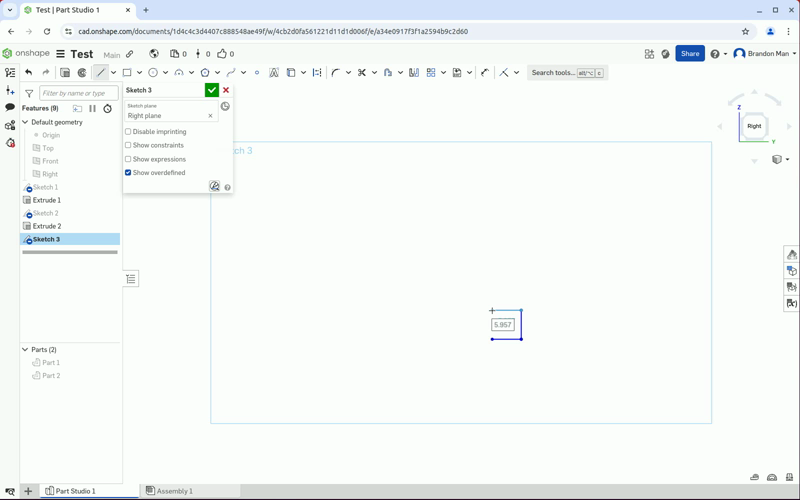
mouse_move(522, 310)
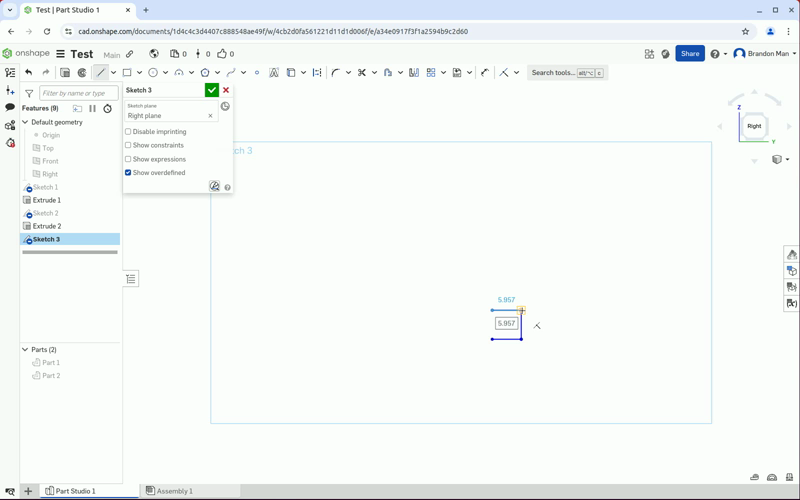
key_down(shift)
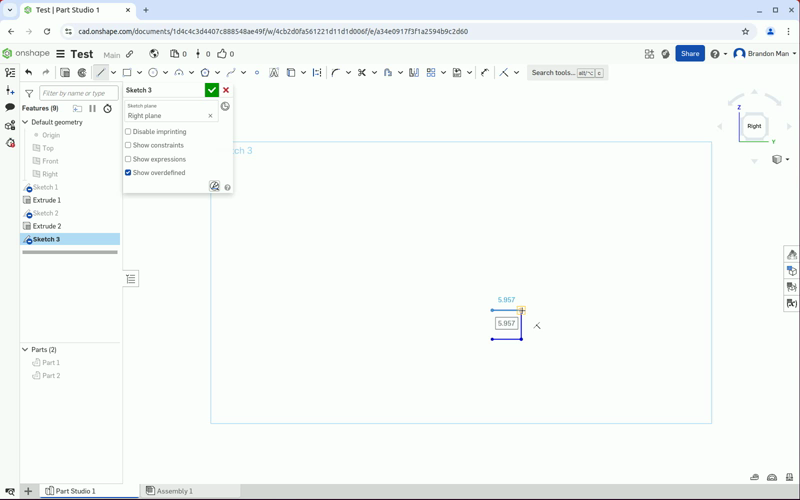
mouse_move(492, 339)
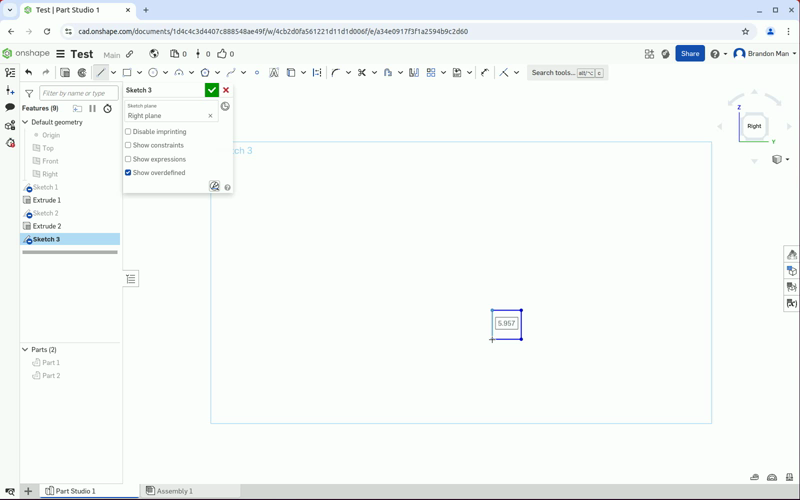
key_up(shift)
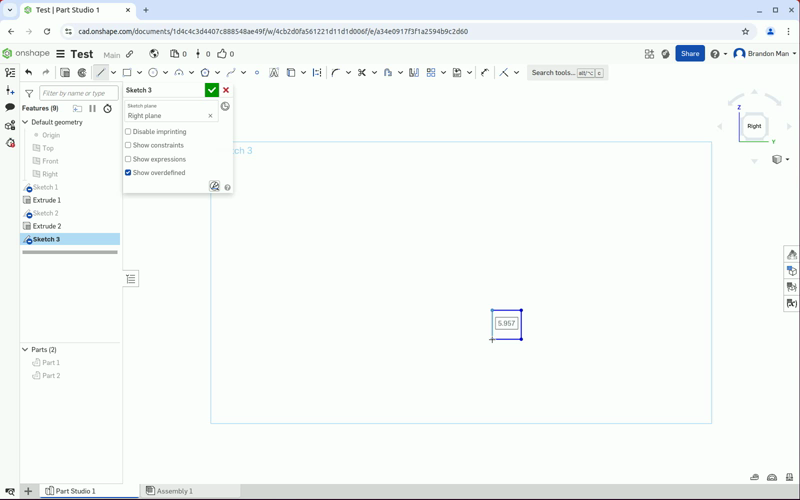
click(492, 339)
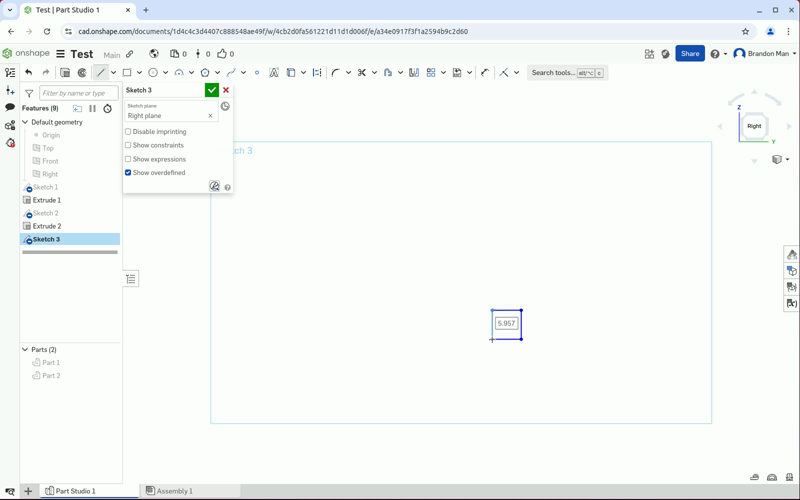
key(esc)
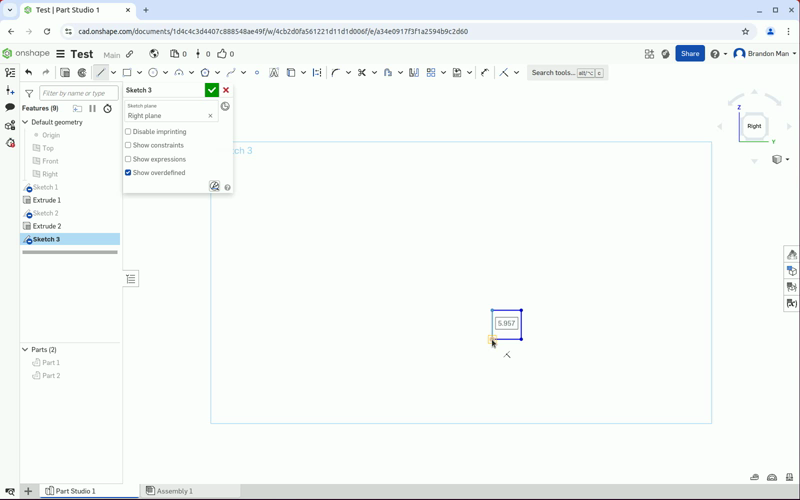
mouse_move(499, 324)
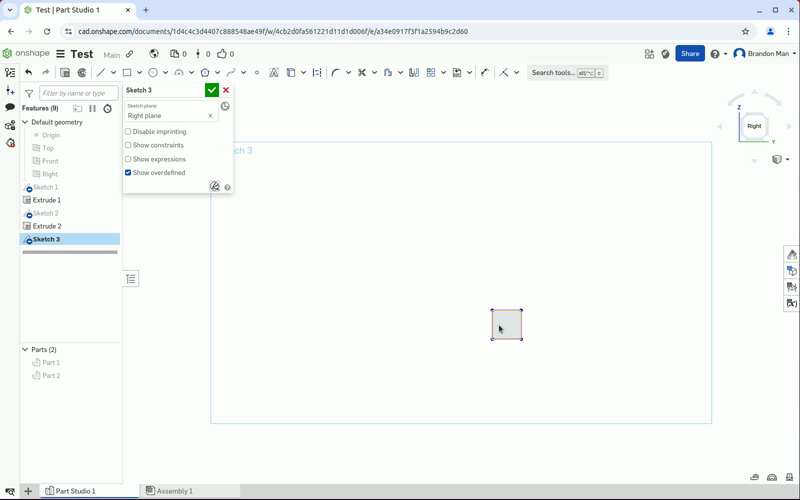
scroll(6)
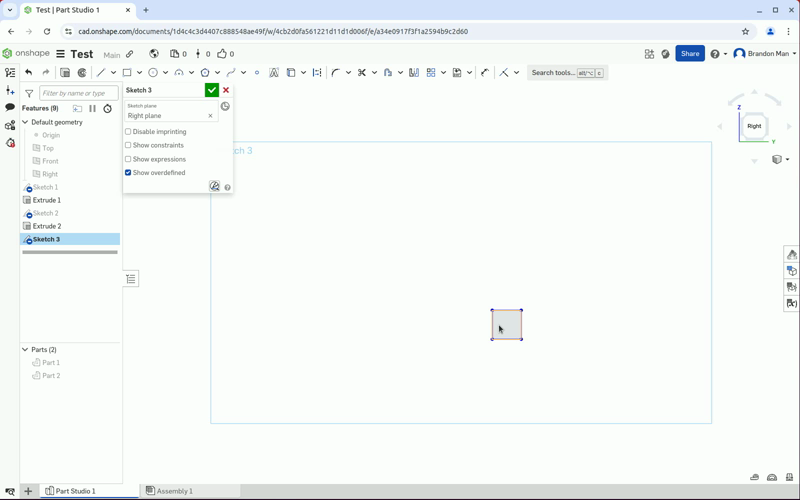
scroll(6)
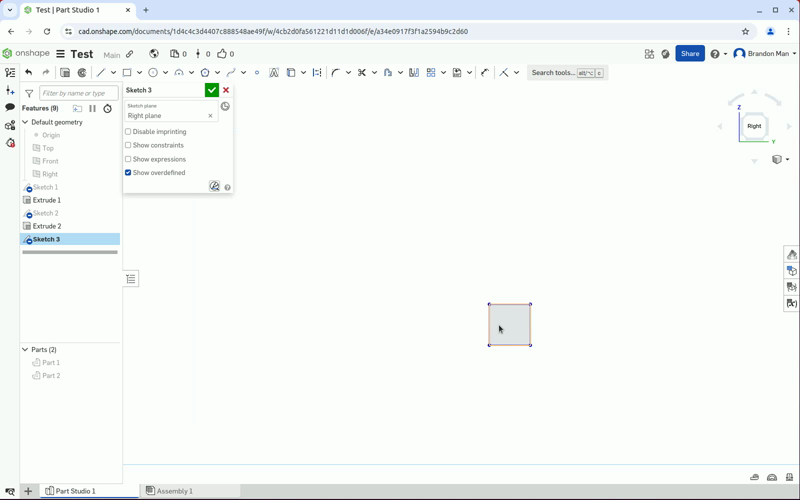
scroll(6)
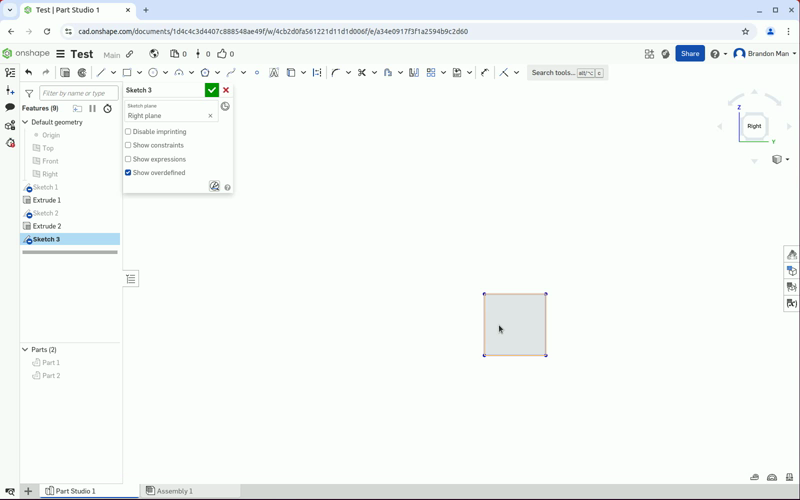
scroll(6)
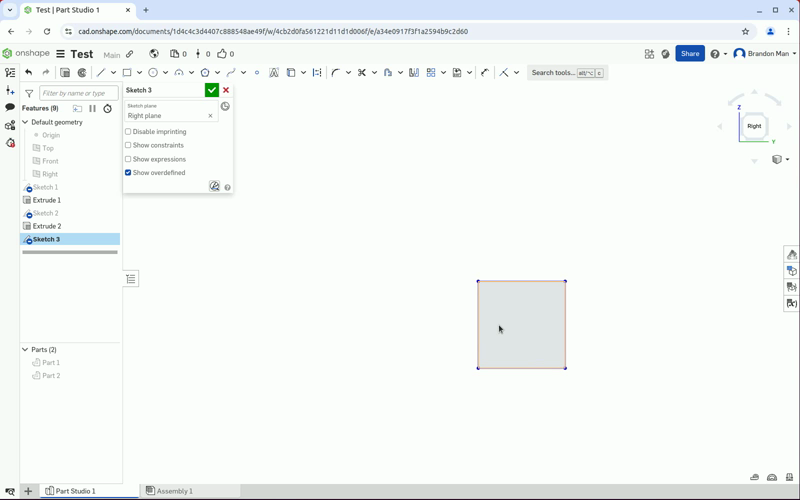
scroll(6)
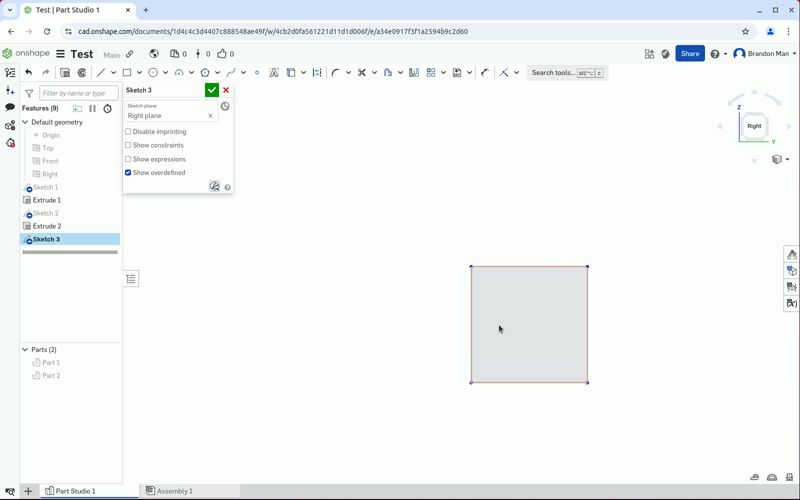
scroll(6)
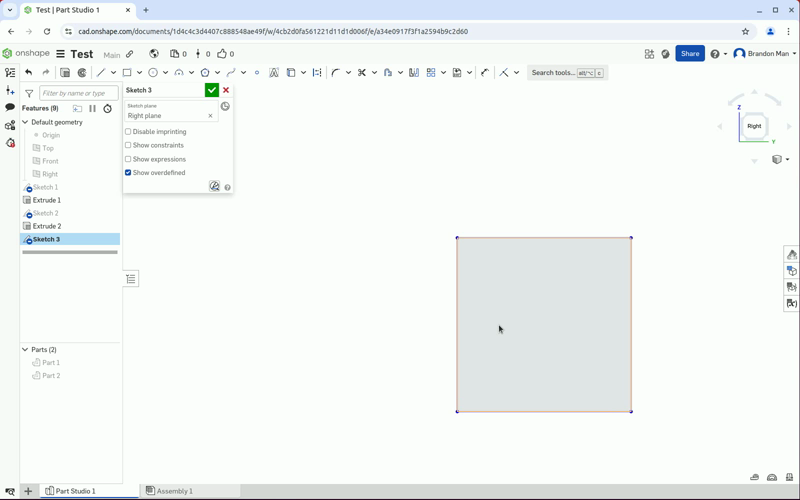
scroll(6)
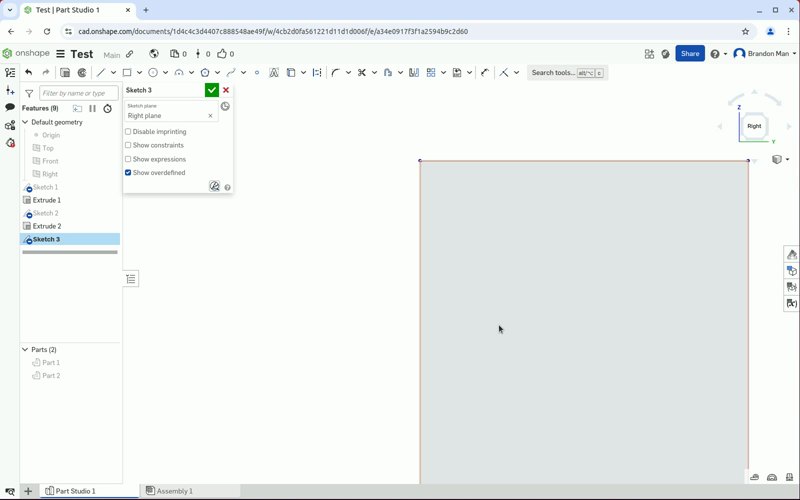
click(499, 324)
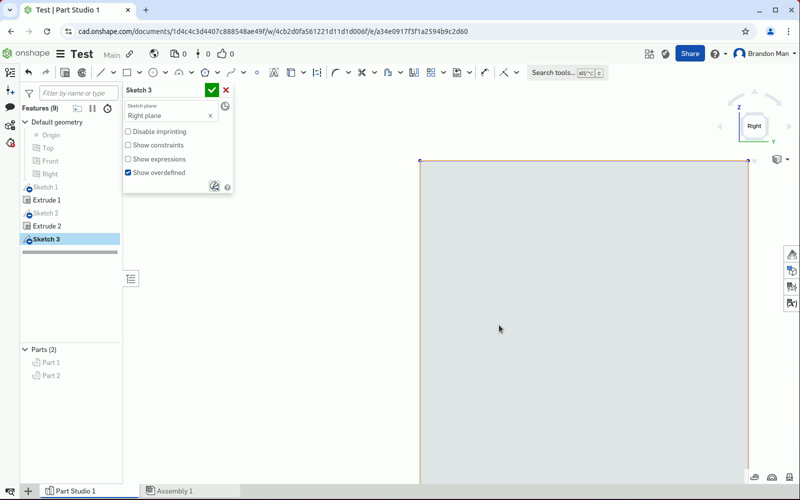
scroll(-6)
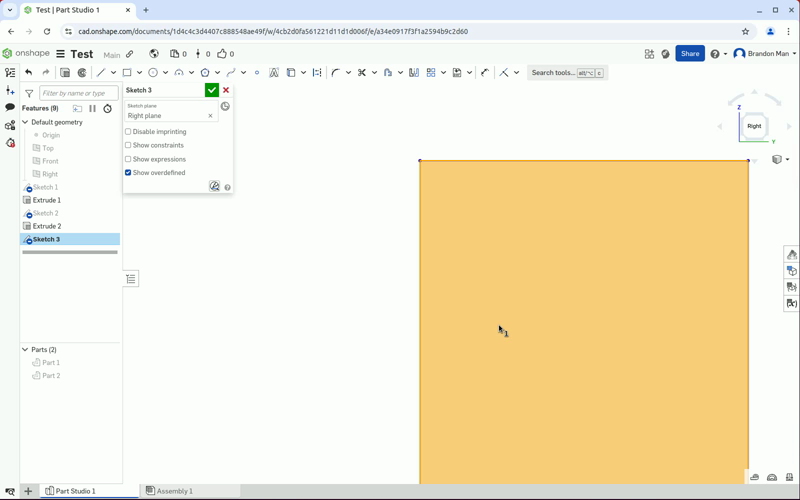
scroll(-6)
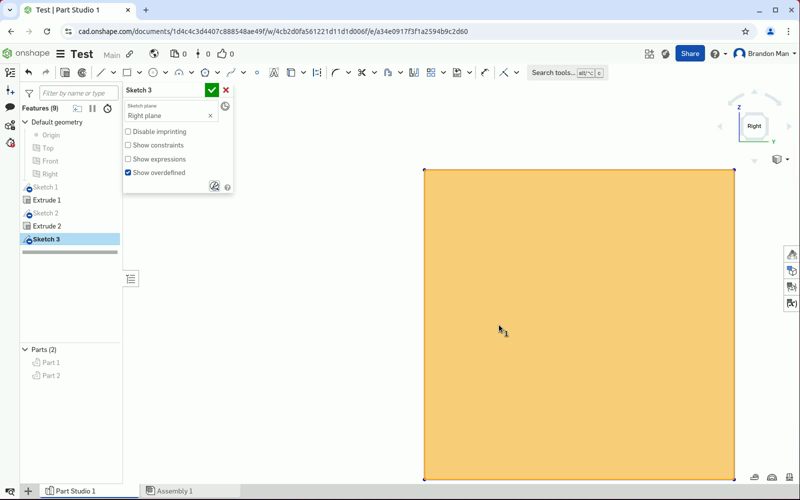
scroll(-6)
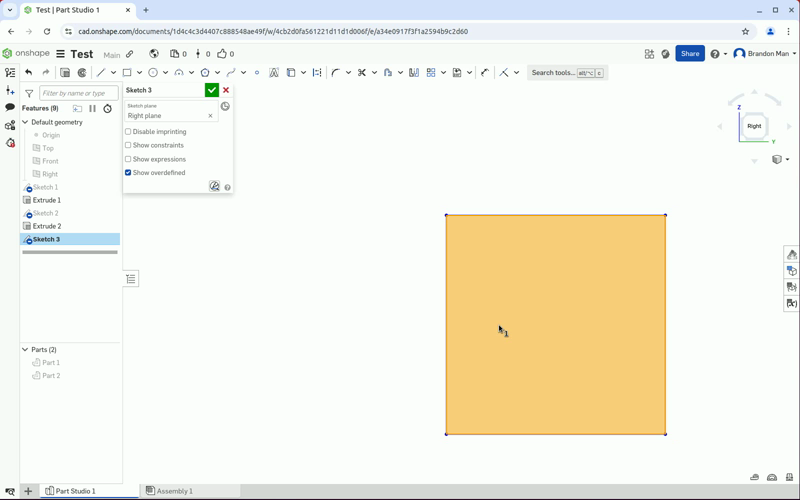
scroll(-6)
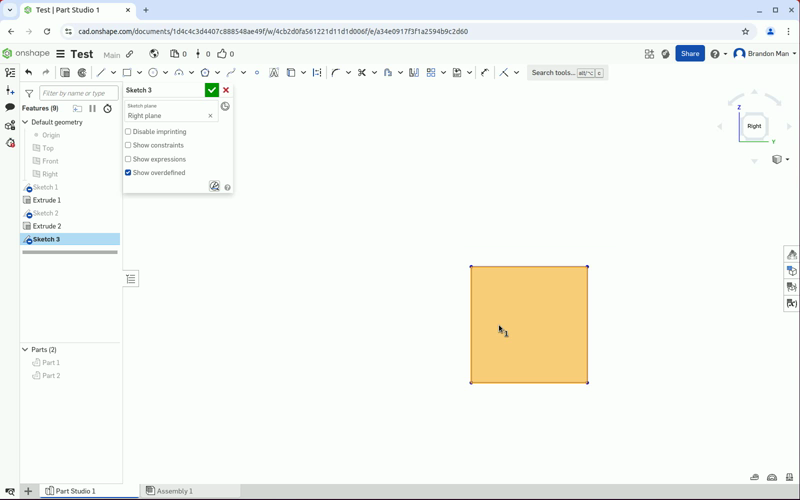
scroll(-6)
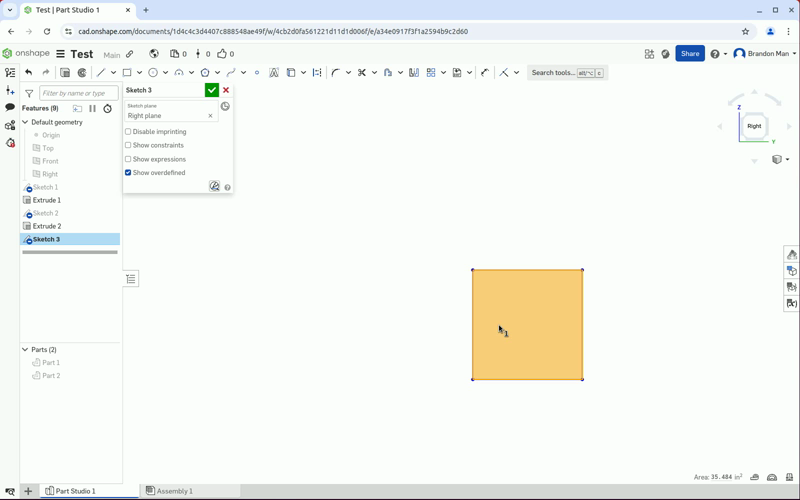
scroll(-6)
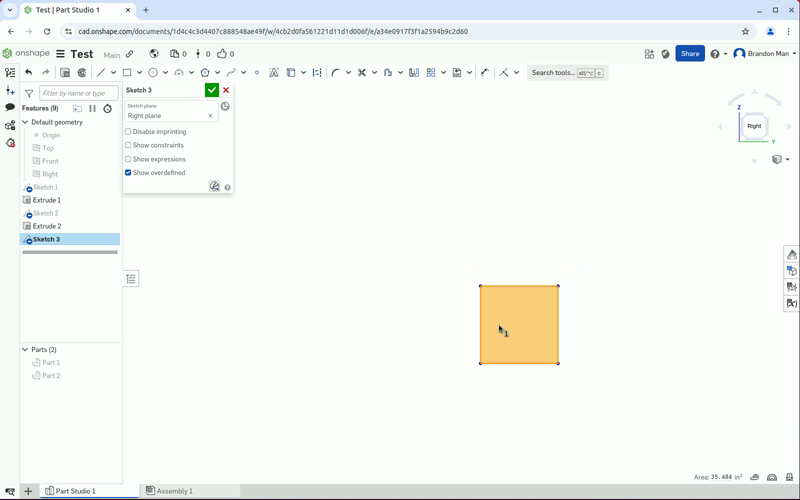
scroll(-6)
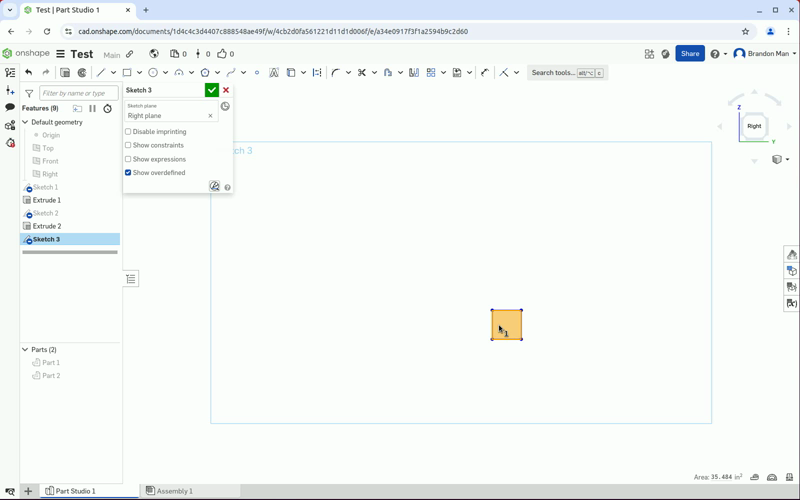
mouse_move(73, 352)
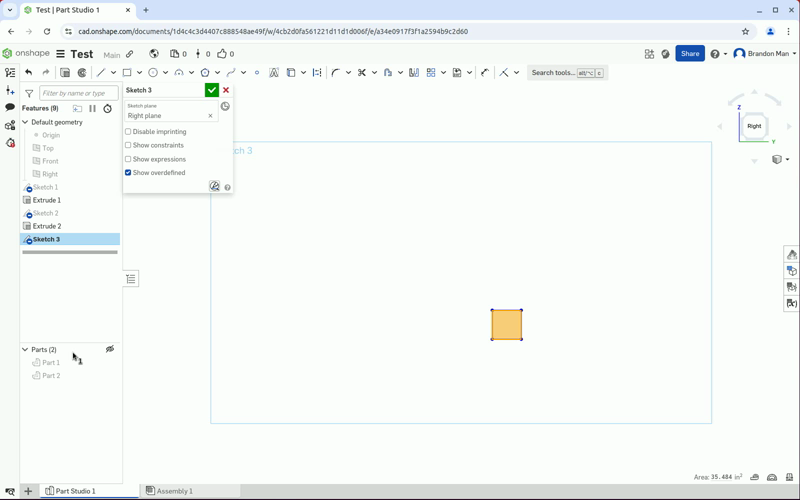
key(shift+y)
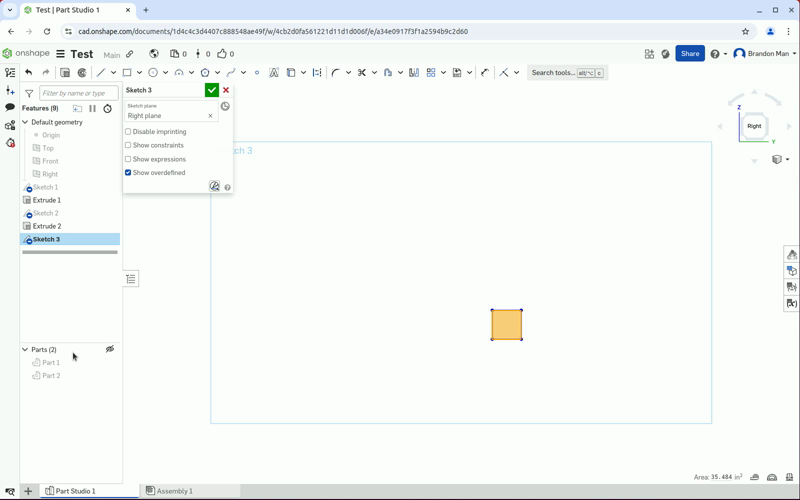
key(shift+e)
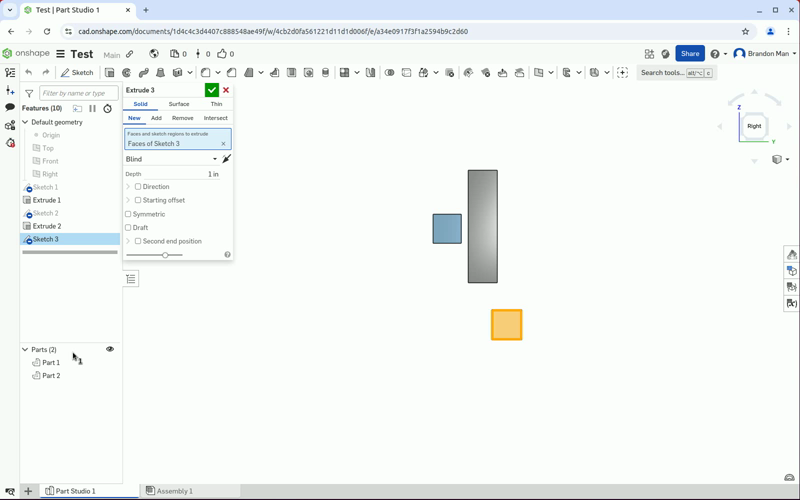
mouse_move(143, 106)
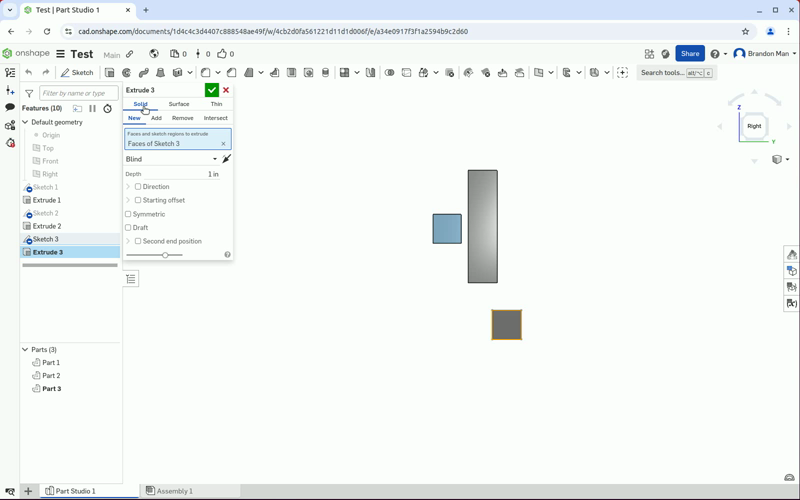
click(143, 106)
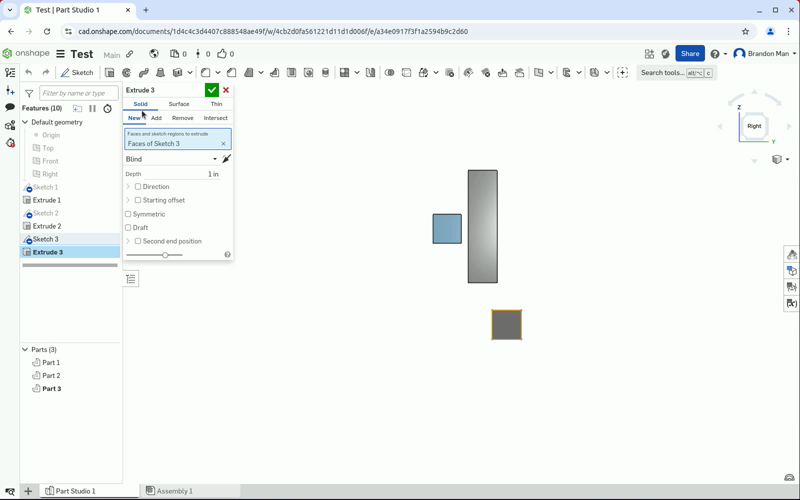
mouse_move(137, 120)
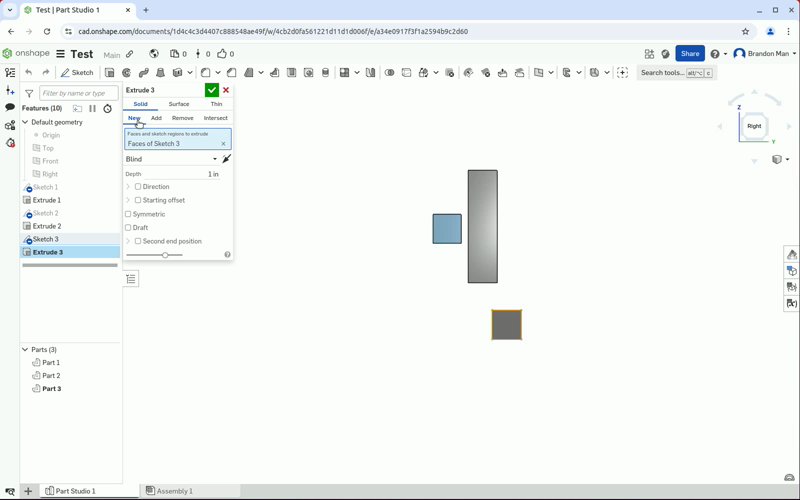
click(137, 120)
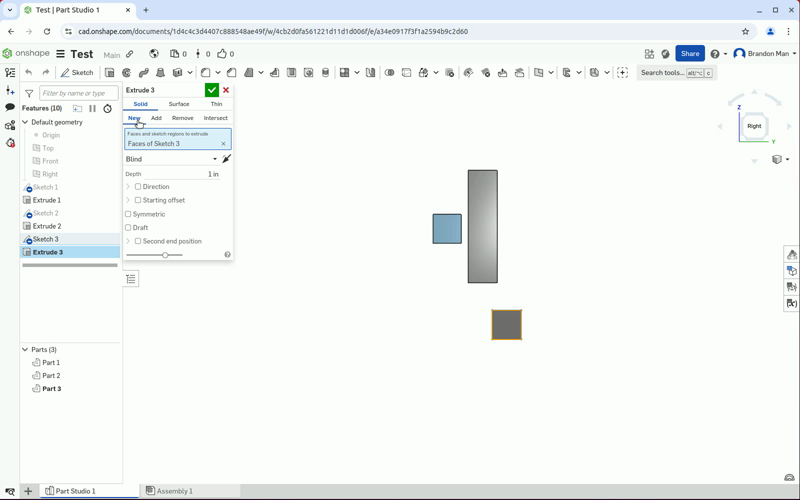
key(tab, 4)
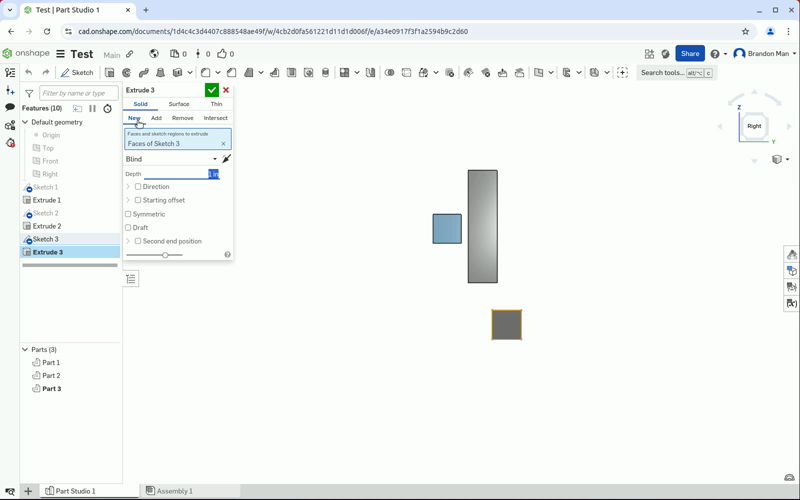
text(5.777)
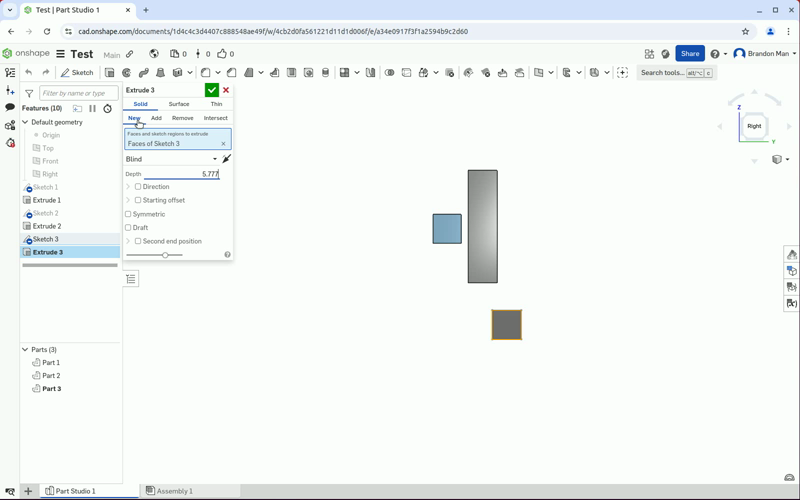
key(enter)
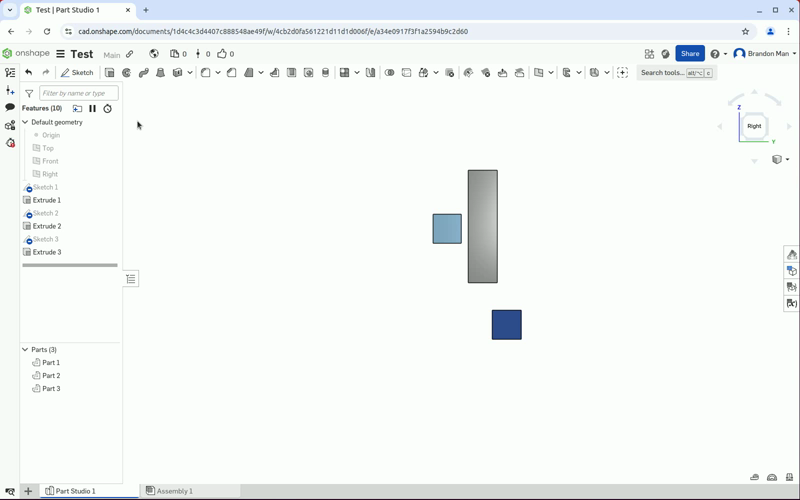
key(shift+h)
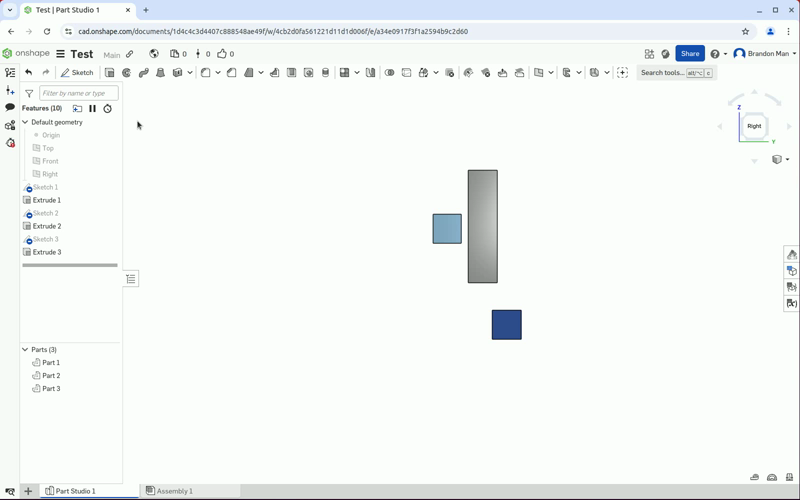
key(shift+h)
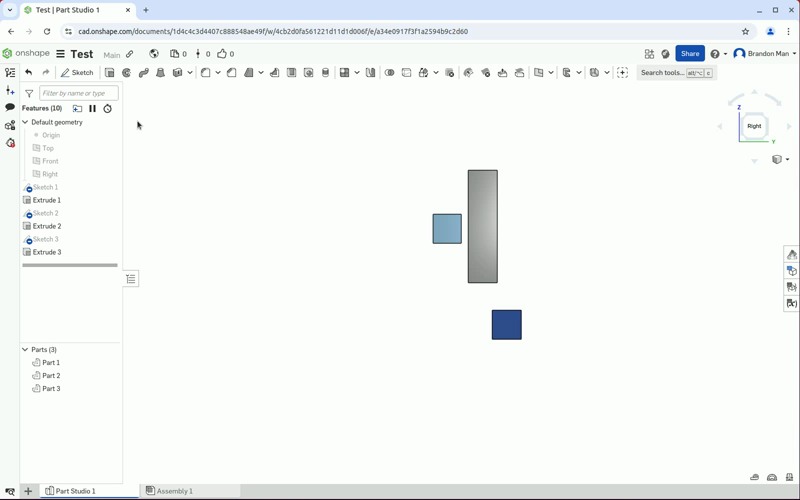
mouse_move(73, 189)
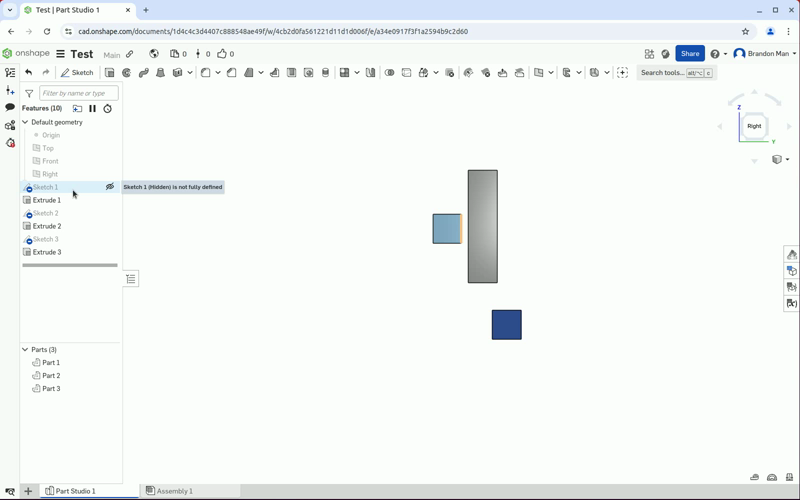
click(73, 189)
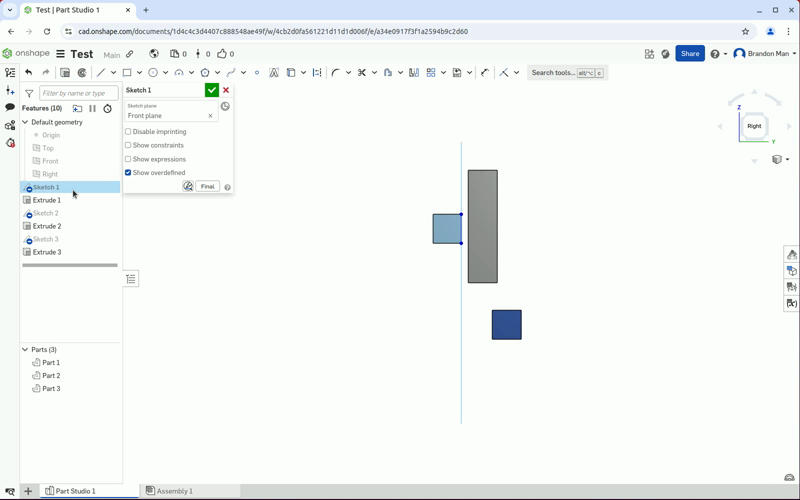
mouse_move(229, 92)
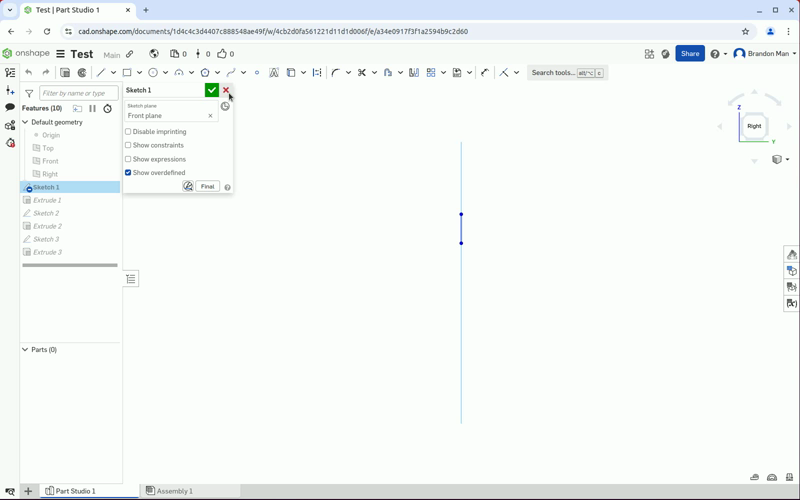
click(229, 92)
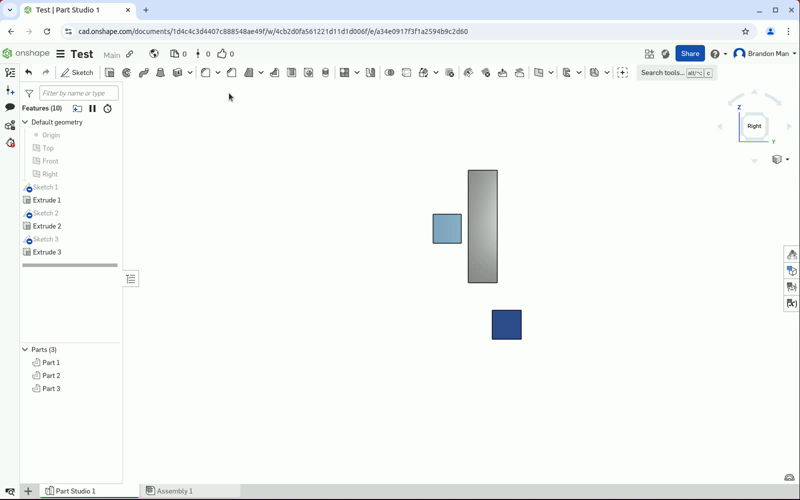
mouse_move(73, 352)
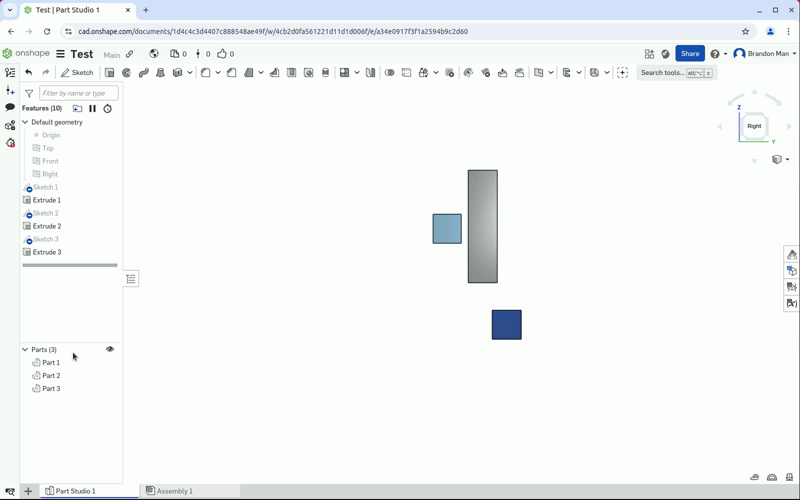
key(y)
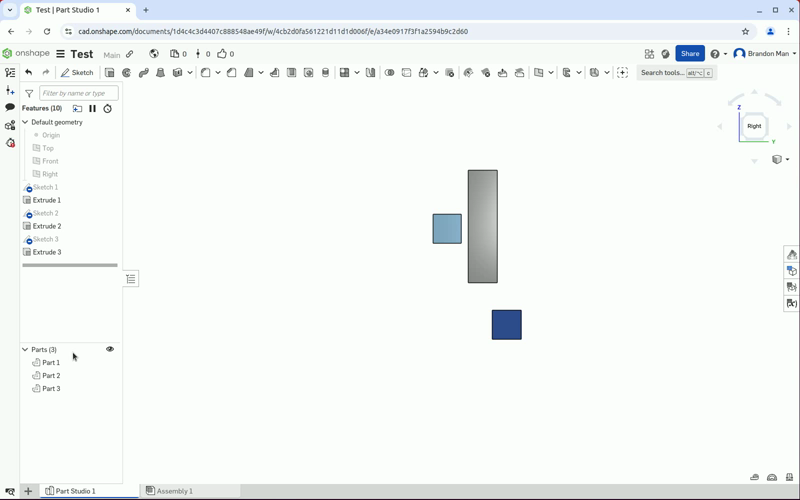
key(shift+p)
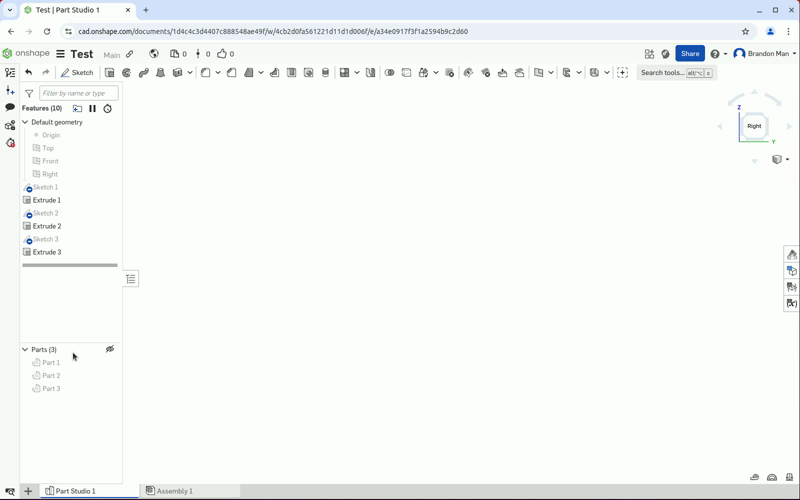
key(space)
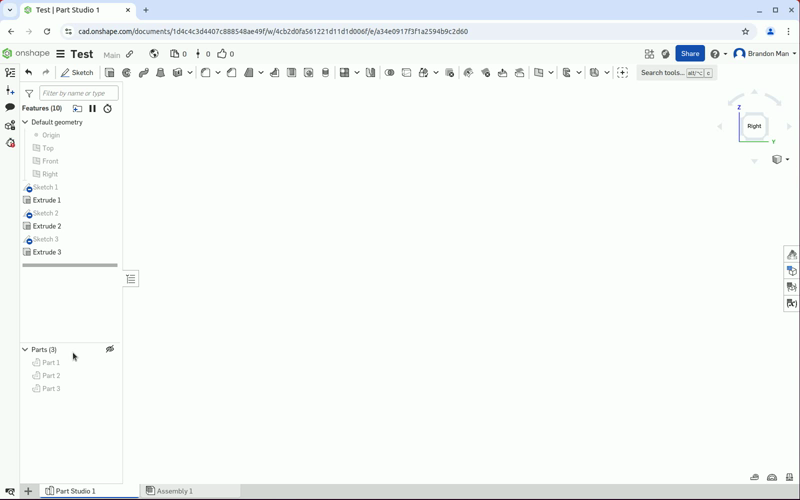
key_down(shift)
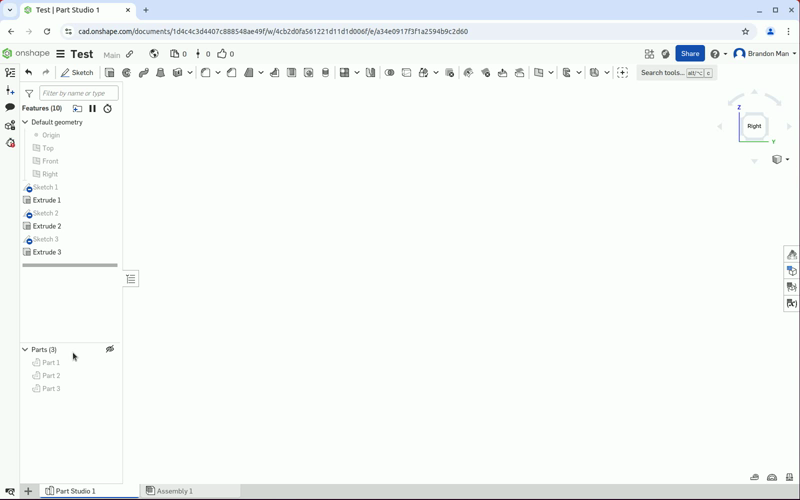
key(right)
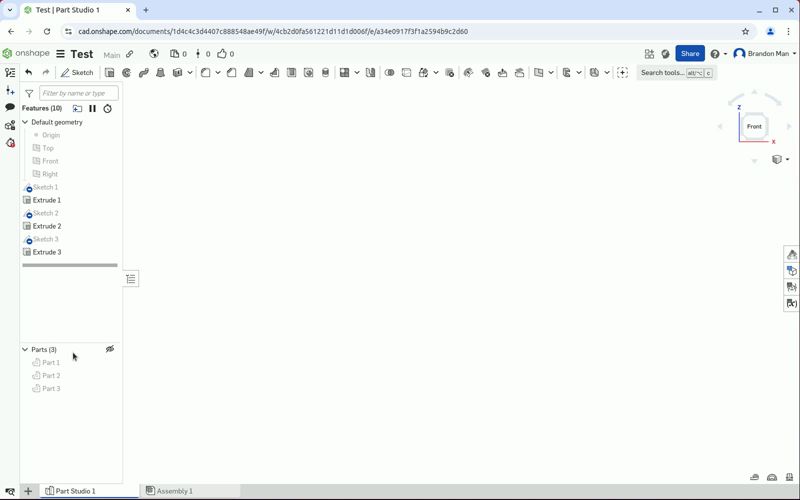
key_up(shift)
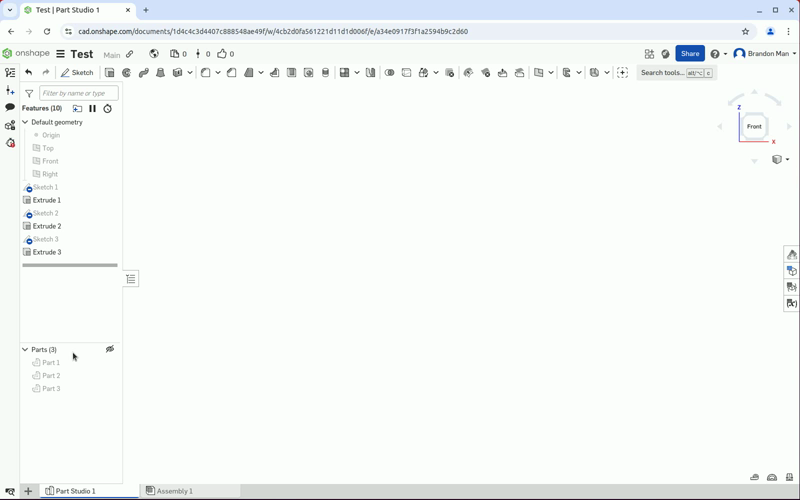
key(space)
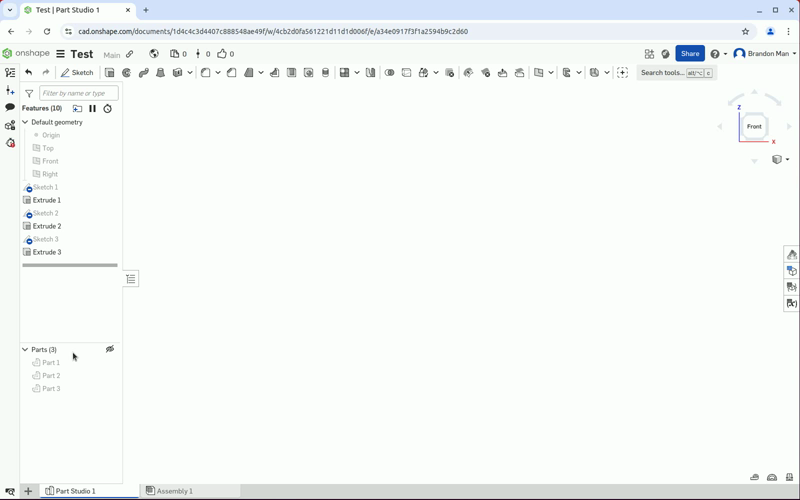
key_down(shift)
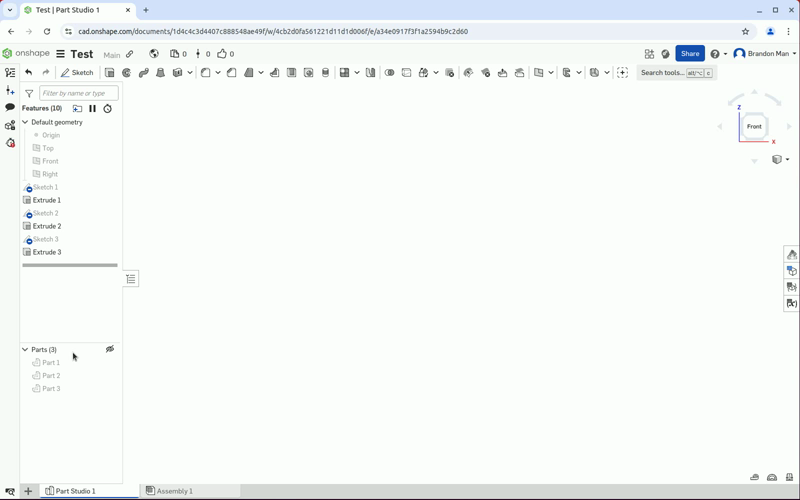
key(down)
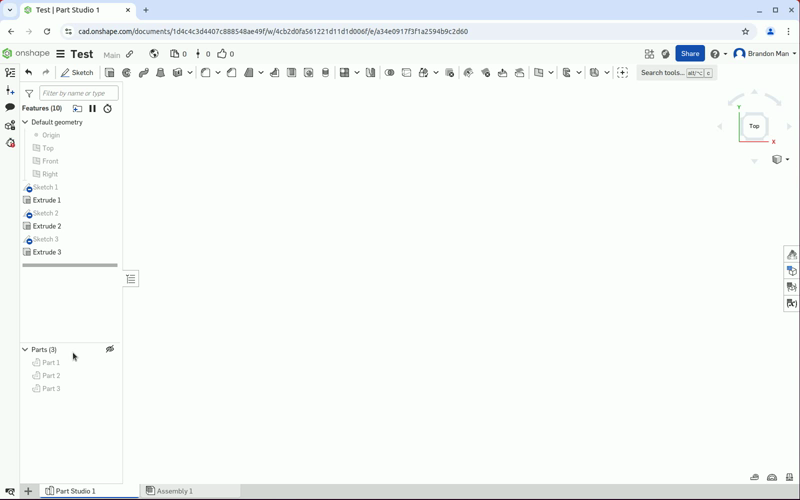
key_up(shift)
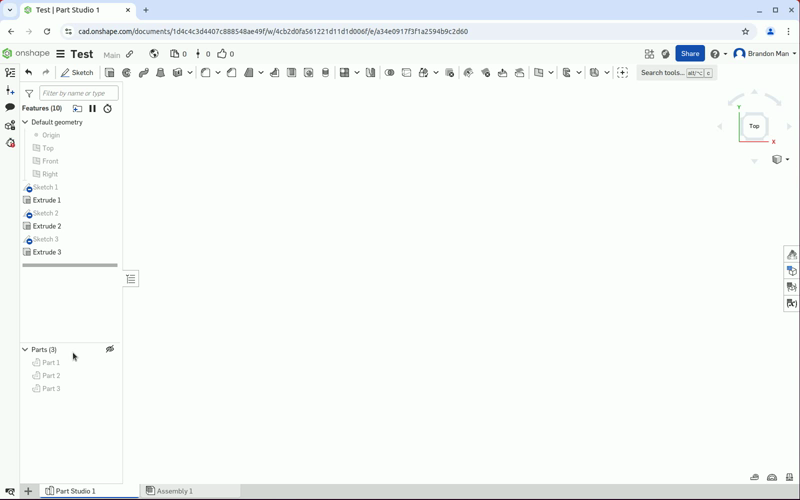
mouse_move(73, 352)
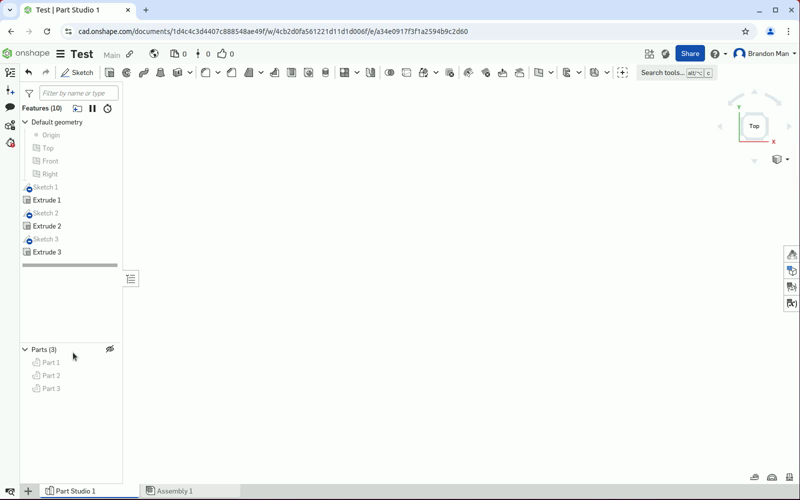
key(shift+y)
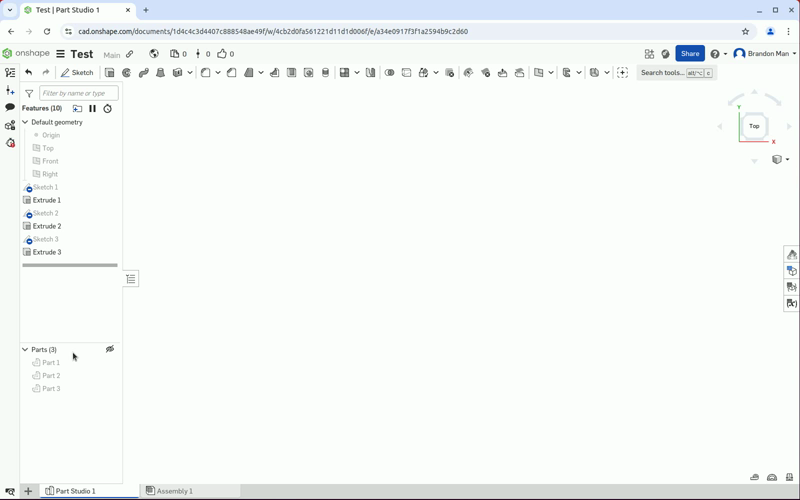
key(shift+s)
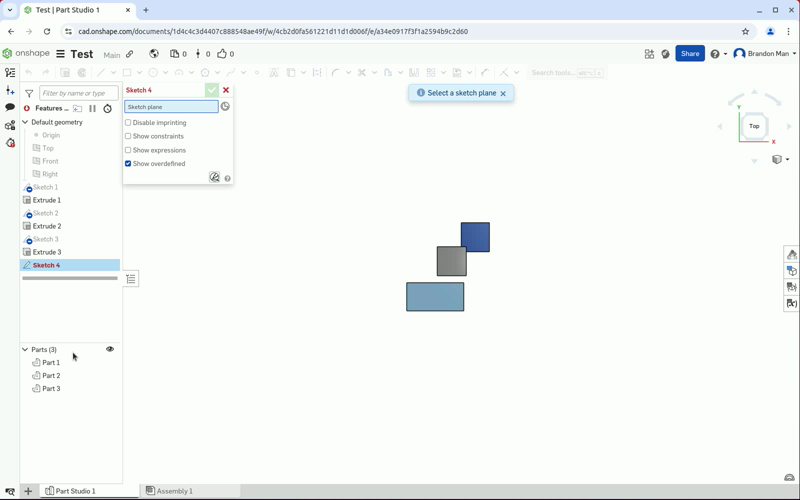
mouse_move(73, 150)
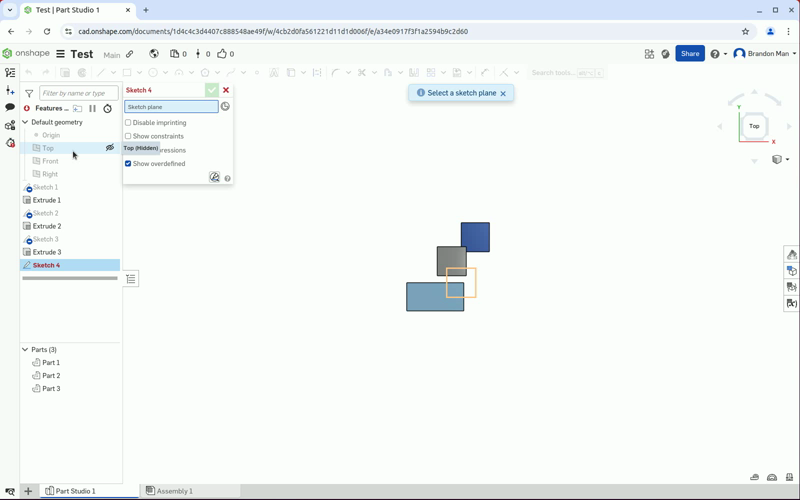
click(73, 150)
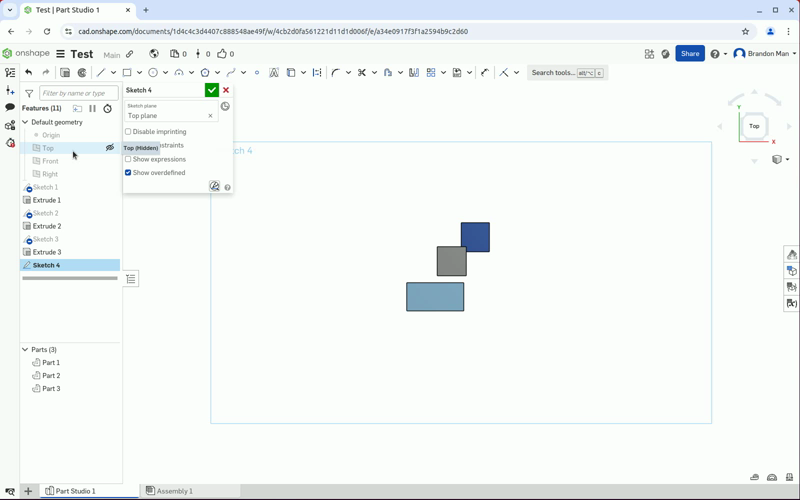
mouse_move(73, 352)
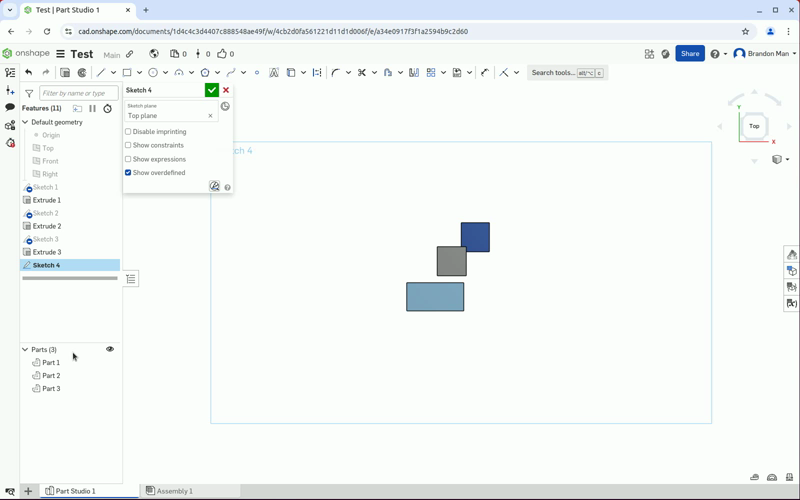
key(y)
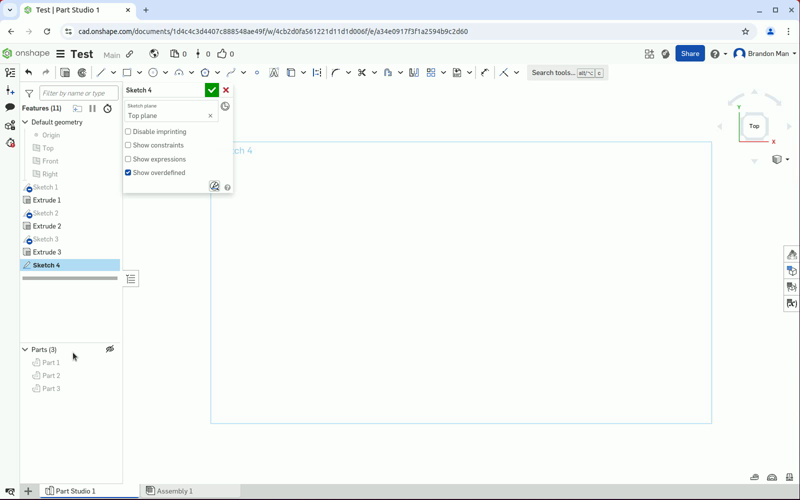
key(l)
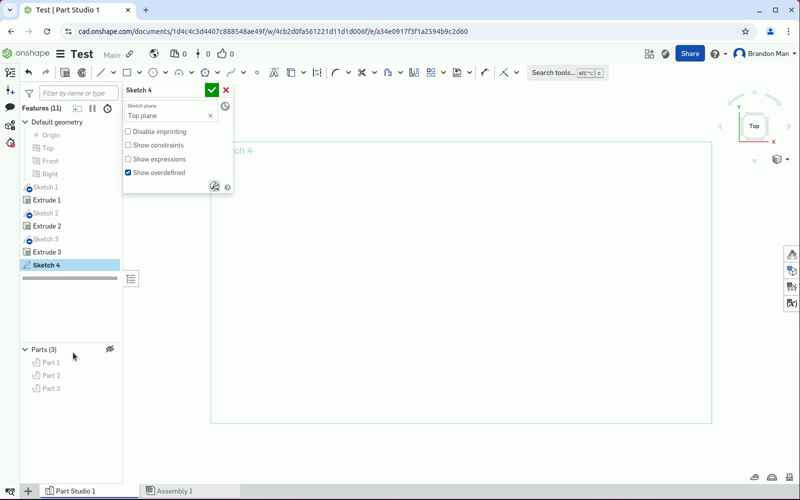
key_down(shift)
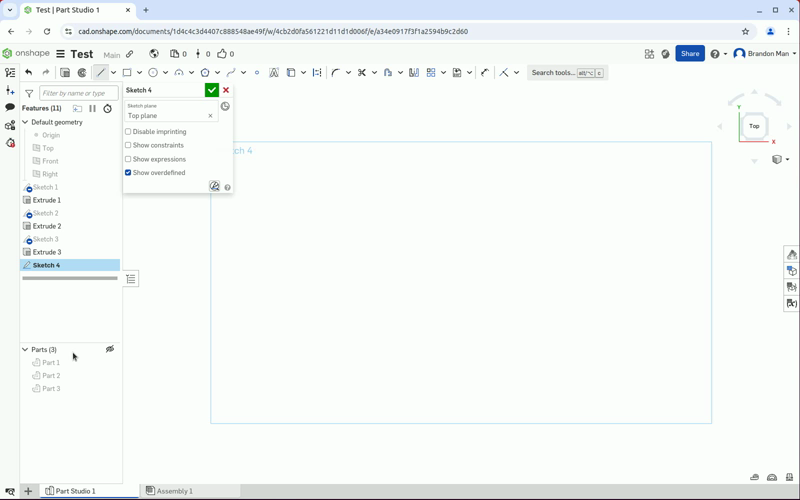
mouse_move(437, 275)
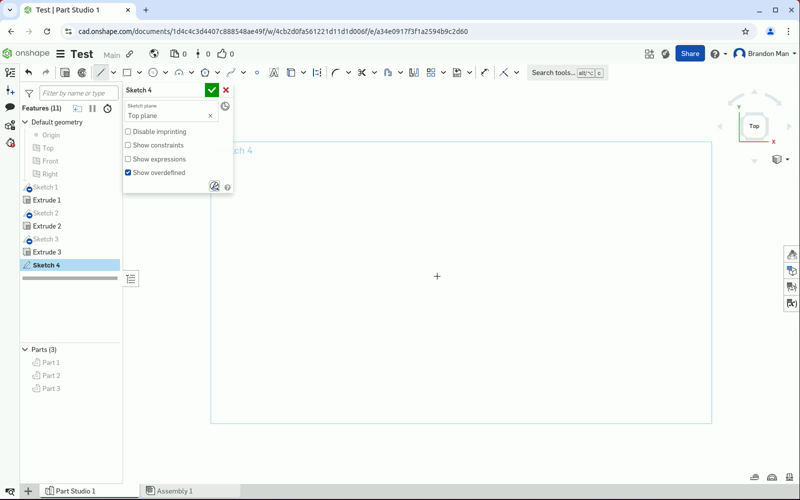
click(437, 275)
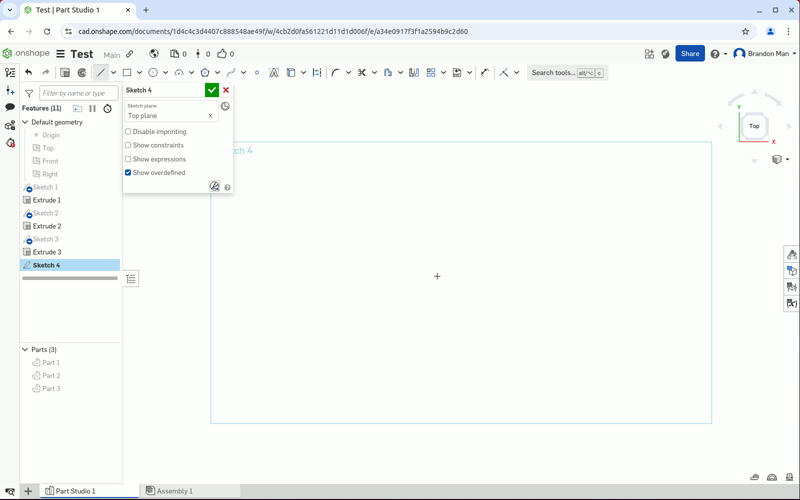
key_up(shift)
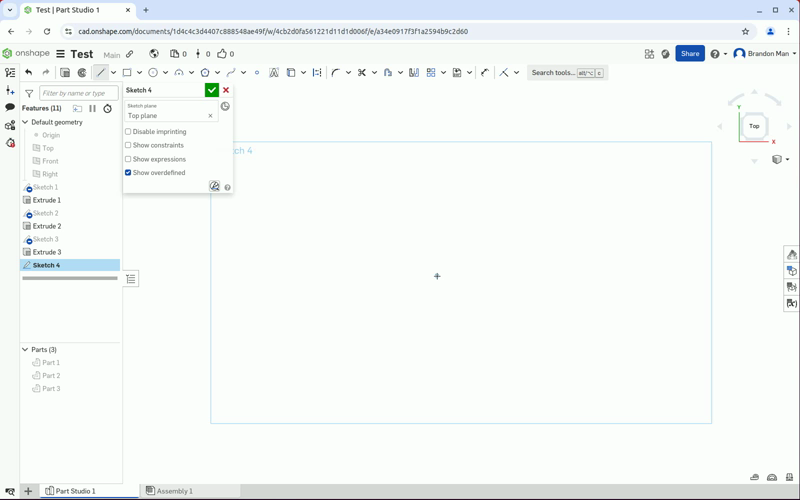
key_down(shift)
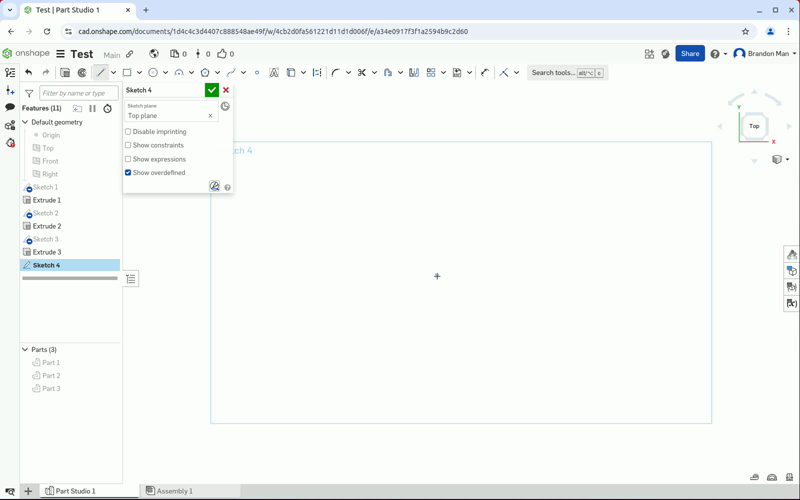
mouse_move(467, 275)
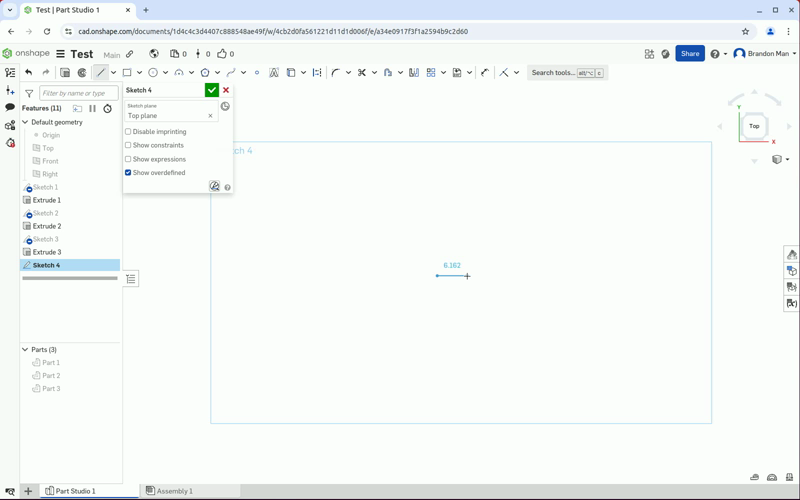
mouse_move(466, 275)
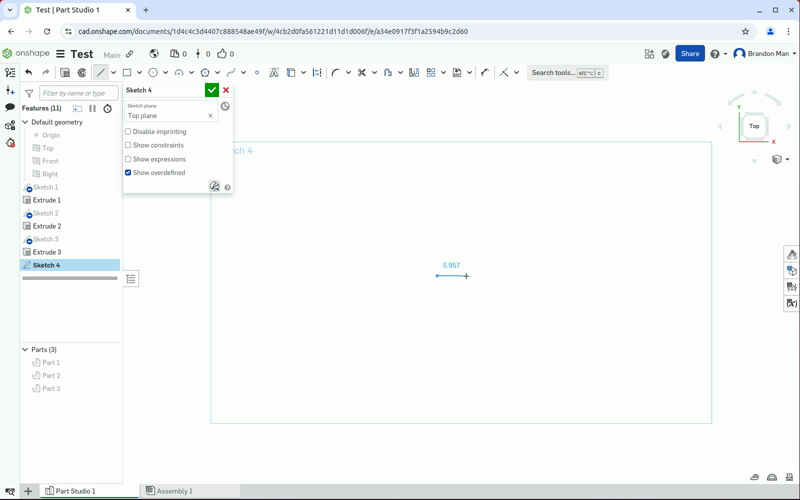
click(466, 275)
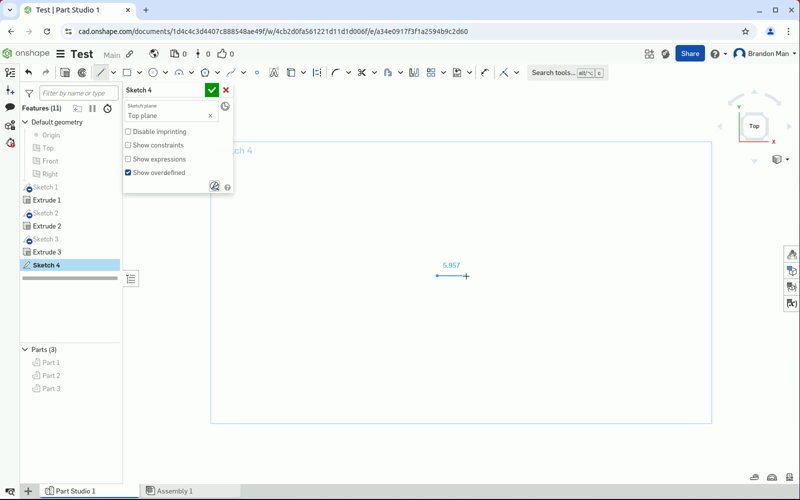
key_up(shift)
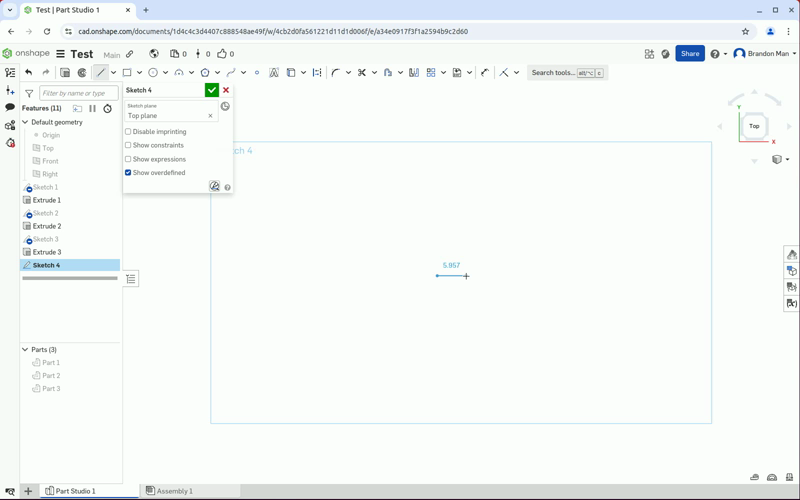
key_down(shift)
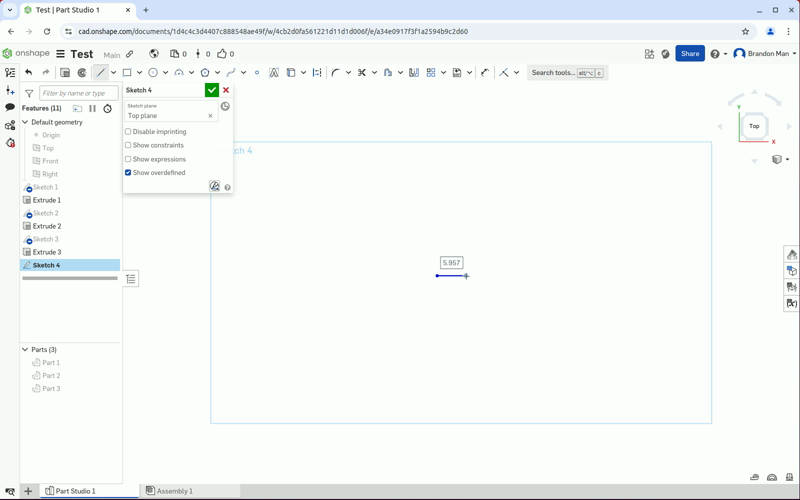
mouse_move(496, 275)
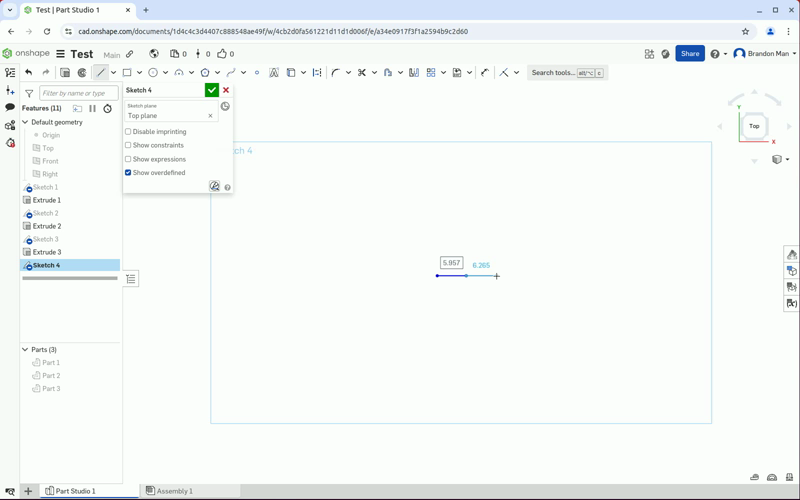
mouse_move(466, 246)
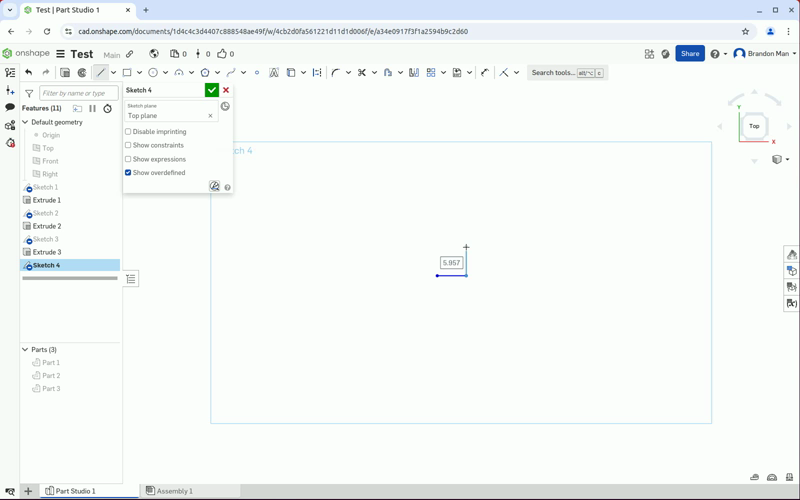
click(466, 246)
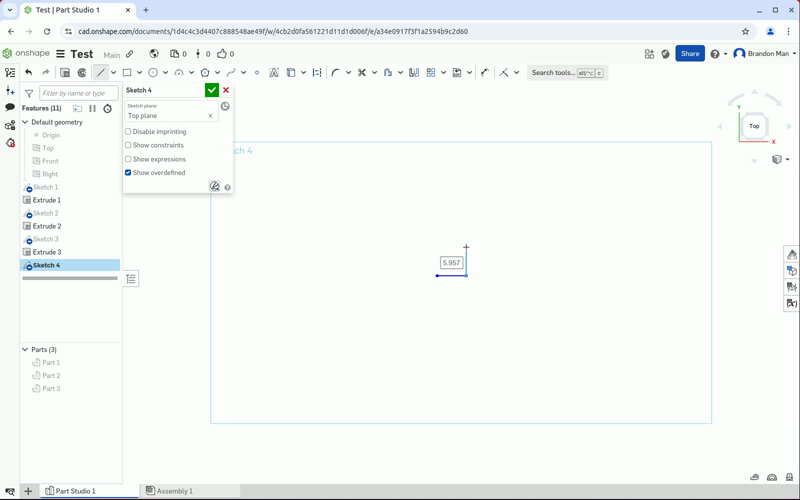
key_up(shift)
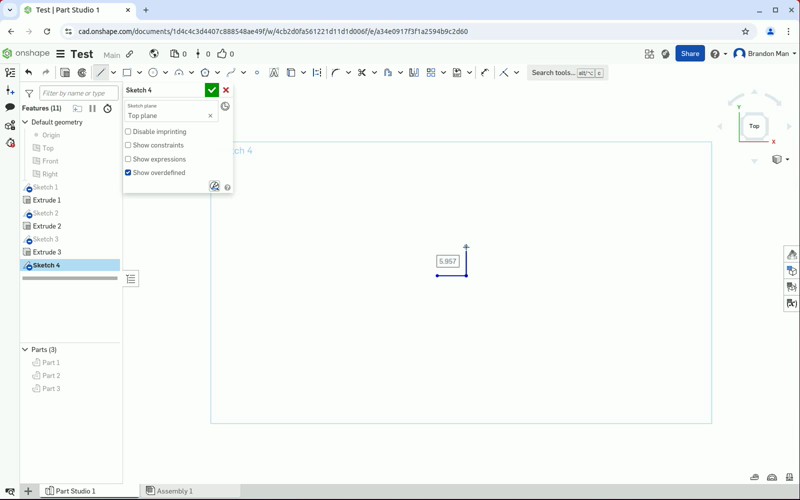
key_down(shift)
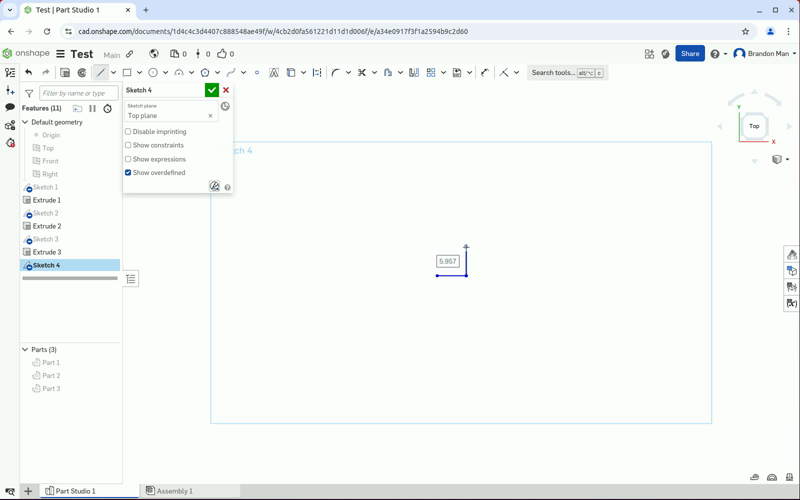
mouse_move(496, 246)
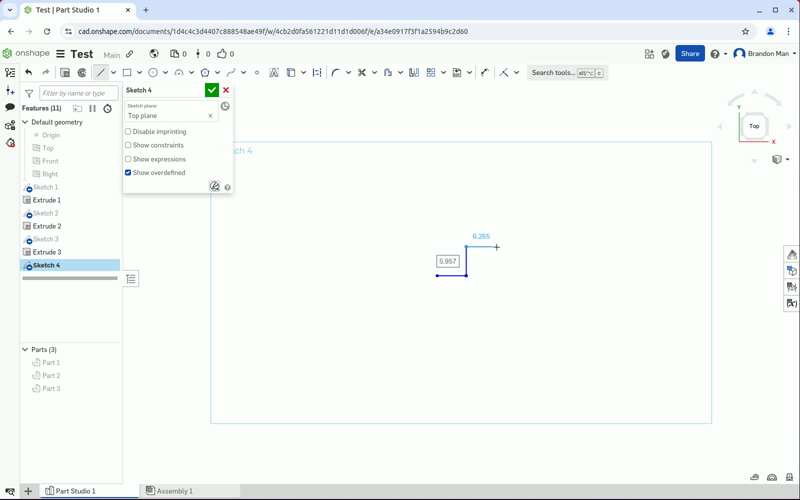
mouse_move(437, 246)
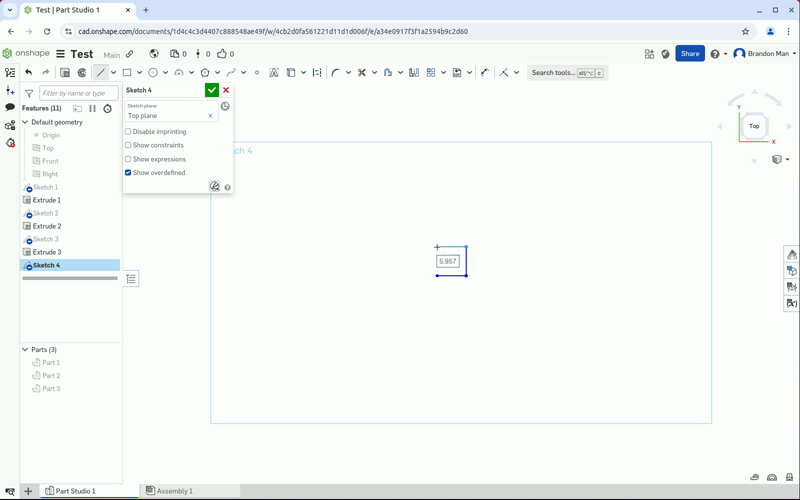
click(437, 246)
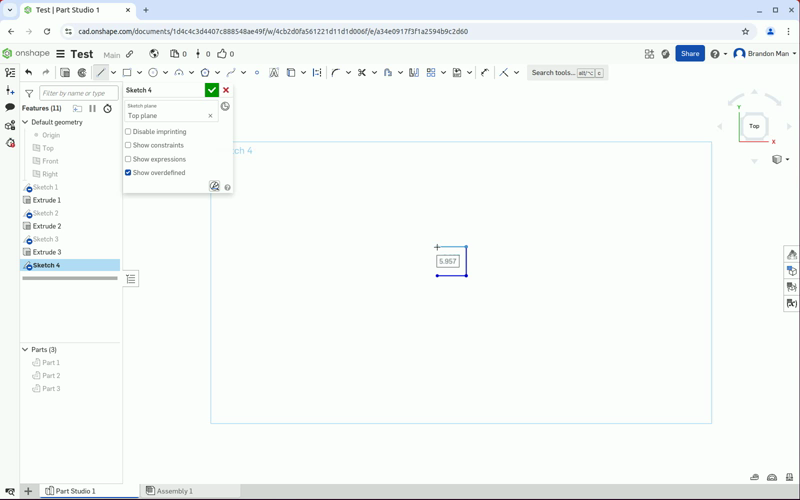
key_up(shift)
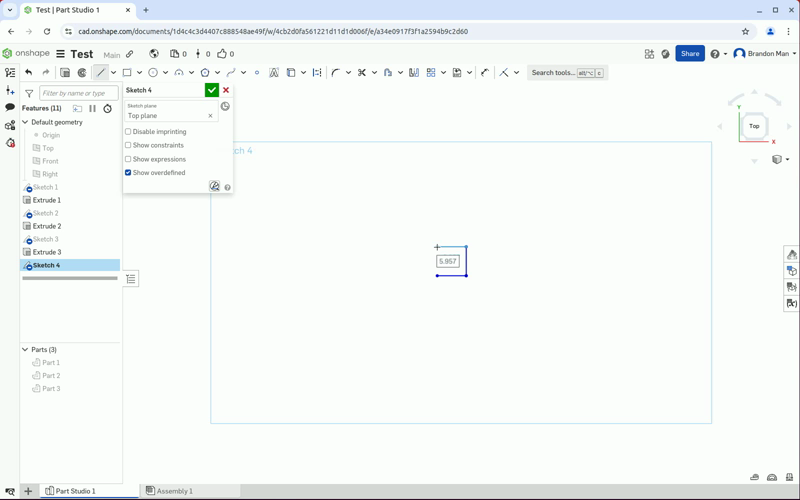
mouse_move(467, 246)
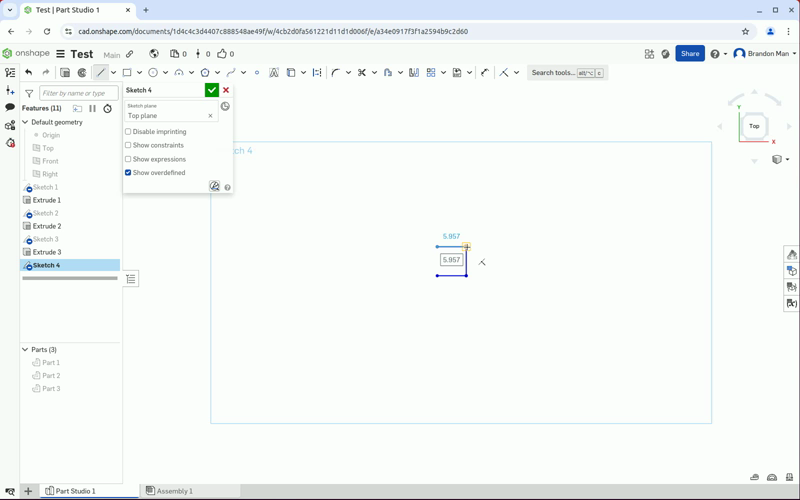
key_down(shift)
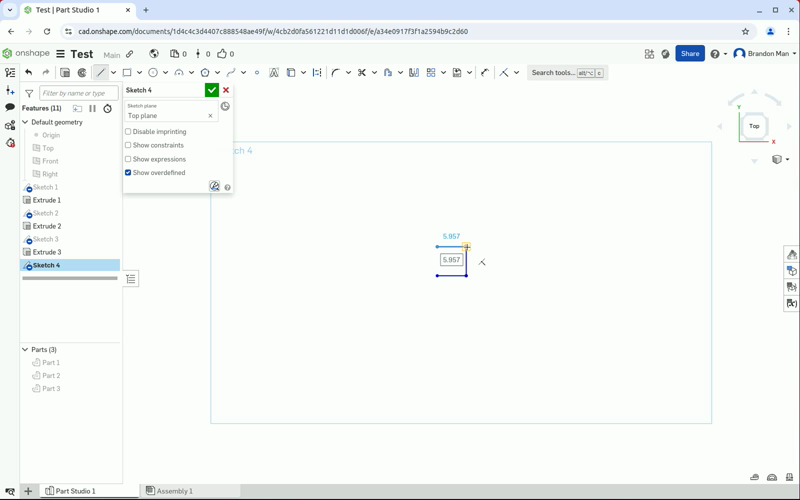
mouse_move(437, 275)
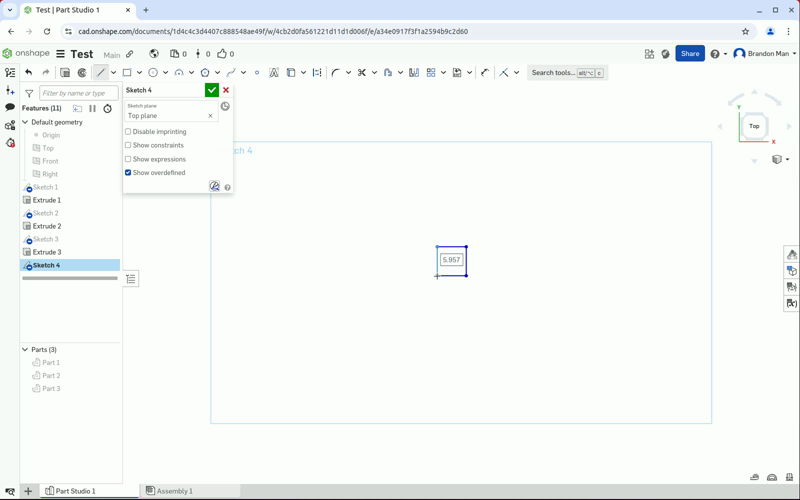
key_up(shift)
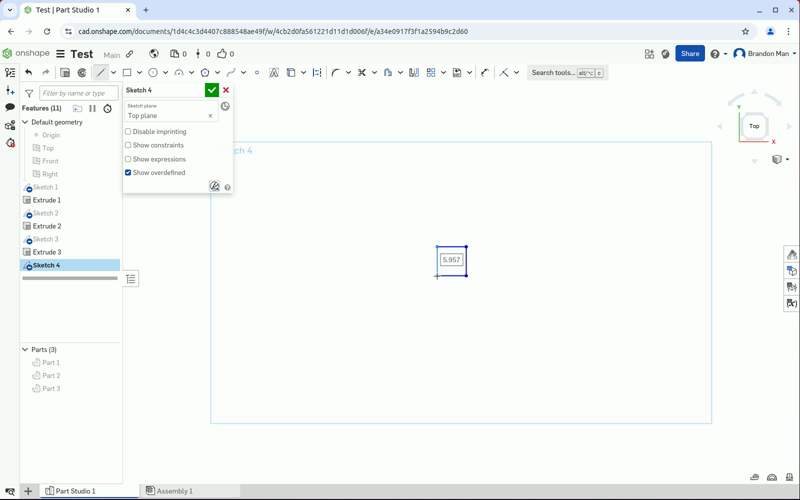
click(437, 275)
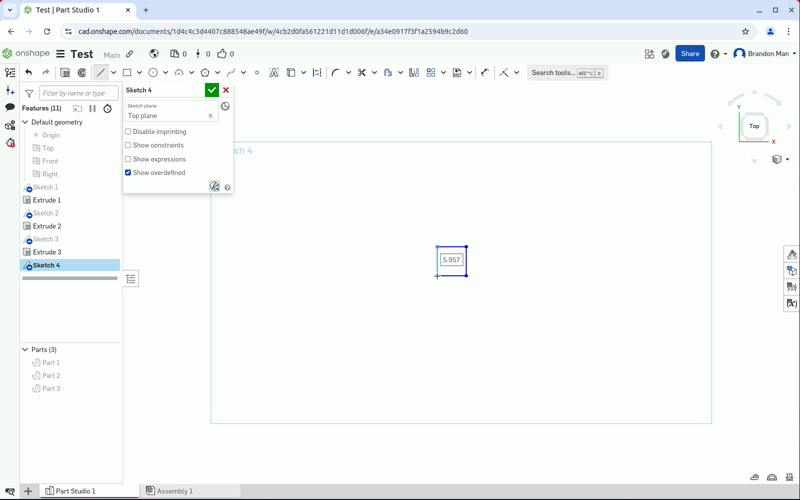
key(esc)
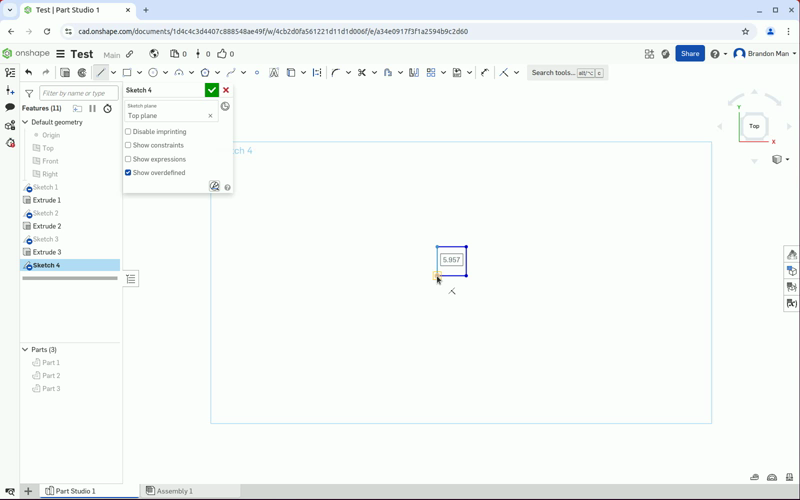
mouse_move(454, 247)
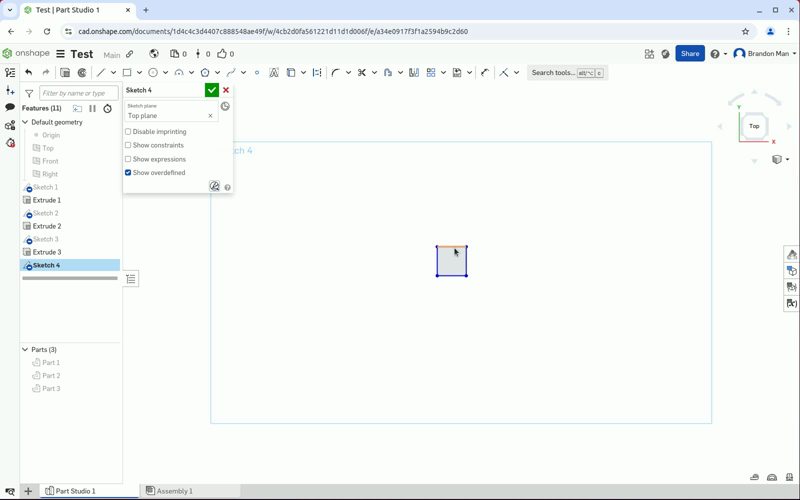
scroll(6)
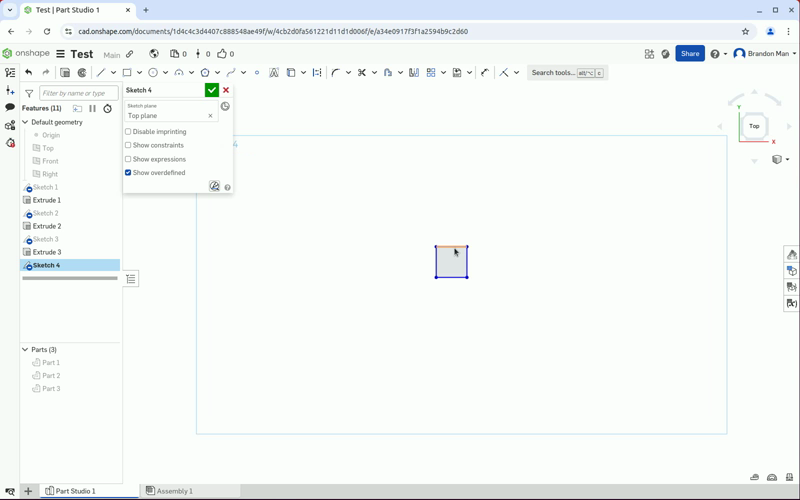
scroll(6)
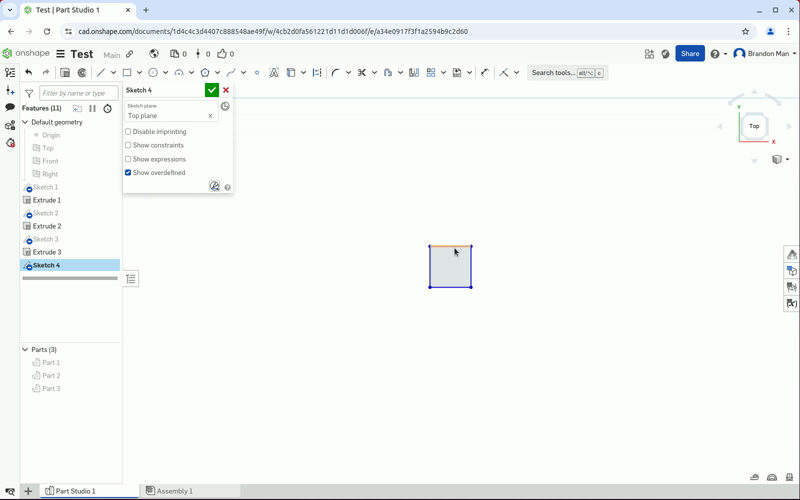
scroll(6)
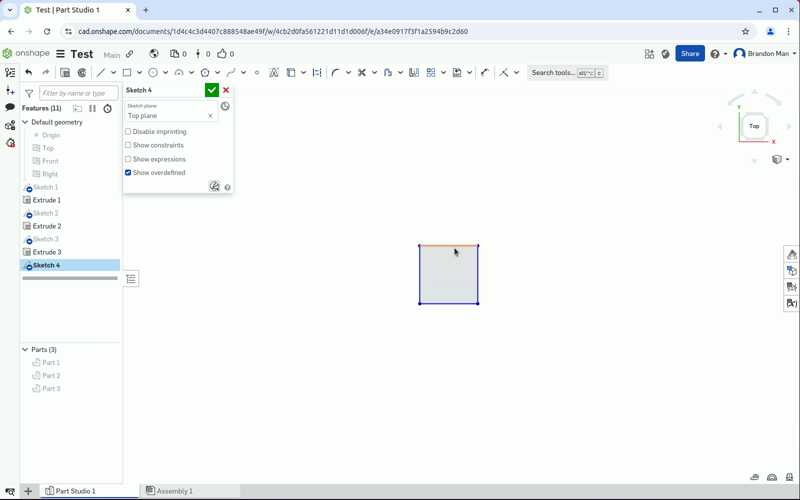
scroll(6)
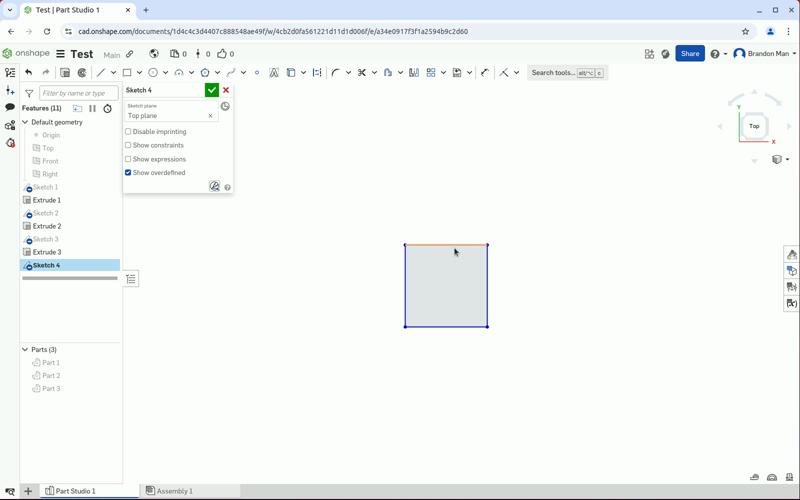
scroll(6)
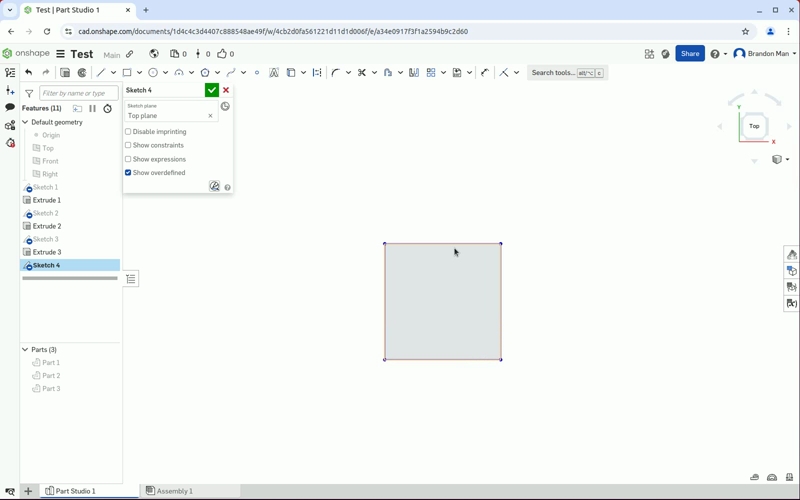
scroll(6)
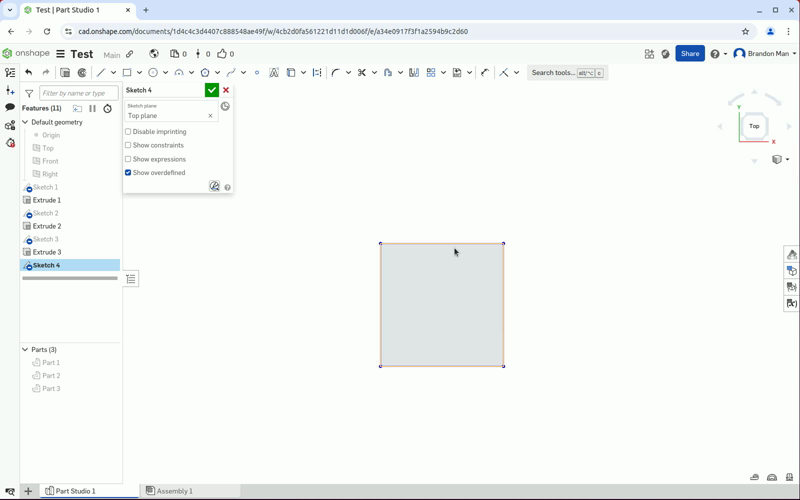
scroll(6)
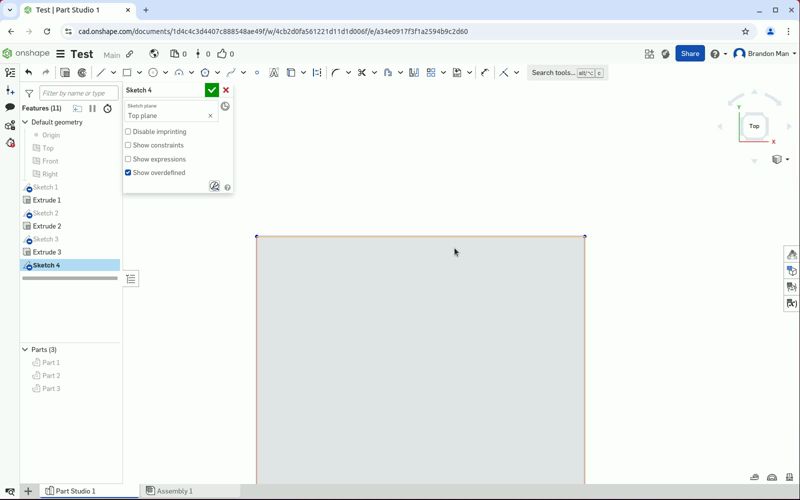
click(454, 247)
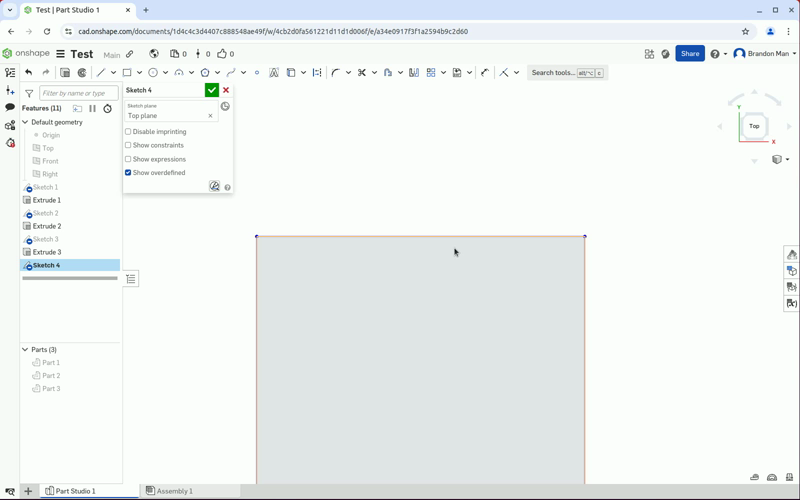
scroll(-6)
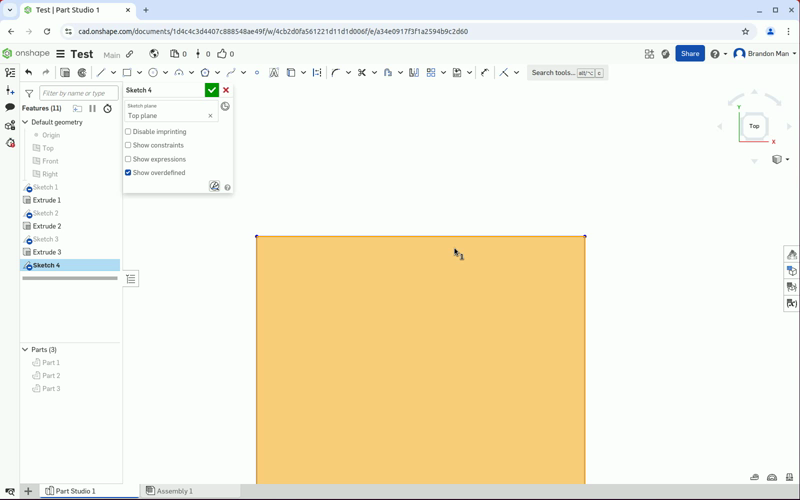
scroll(-6)
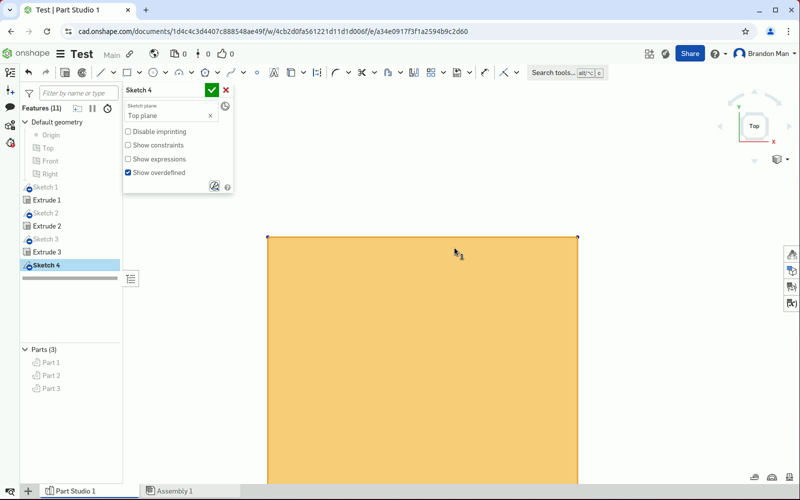
scroll(-6)
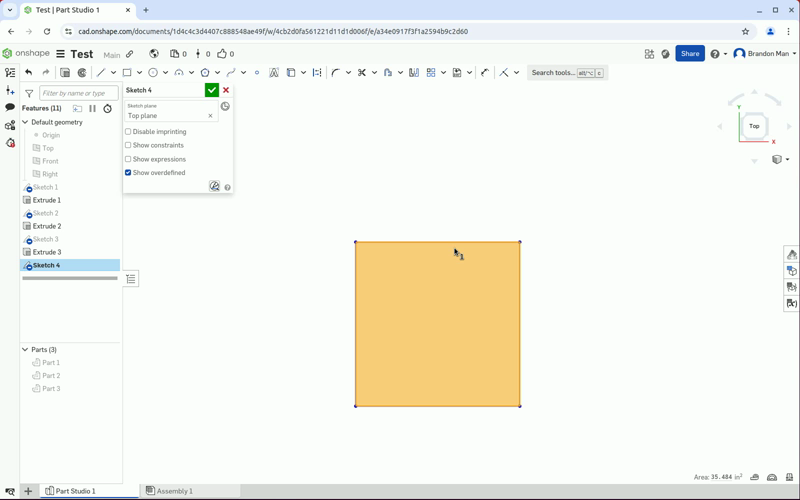
scroll(-6)
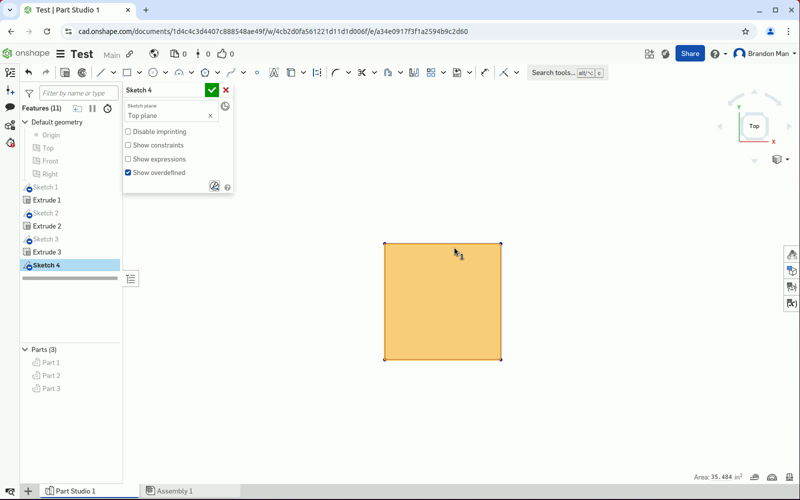
scroll(-6)
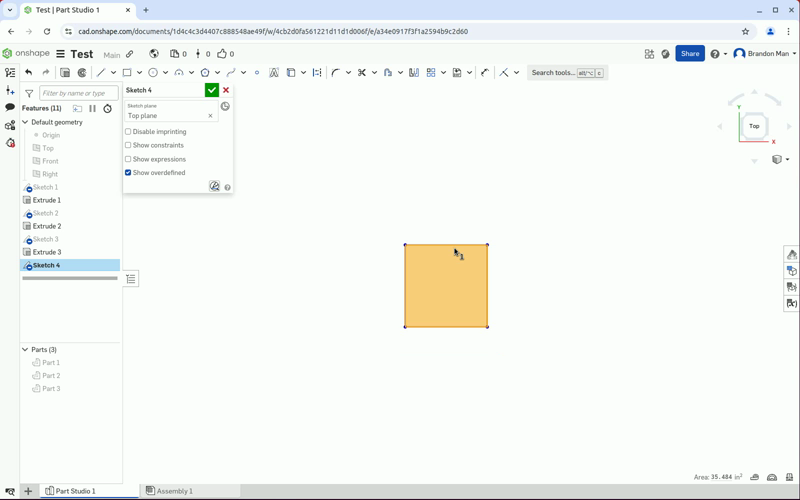
scroll(-6)
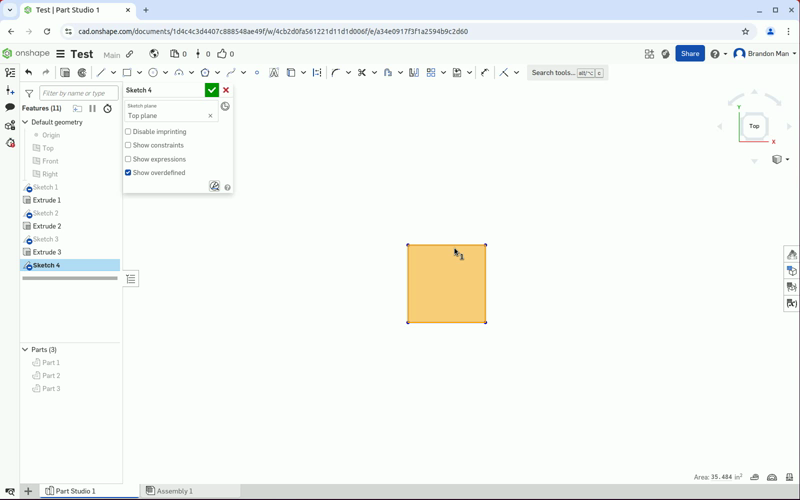
scroll(-6)
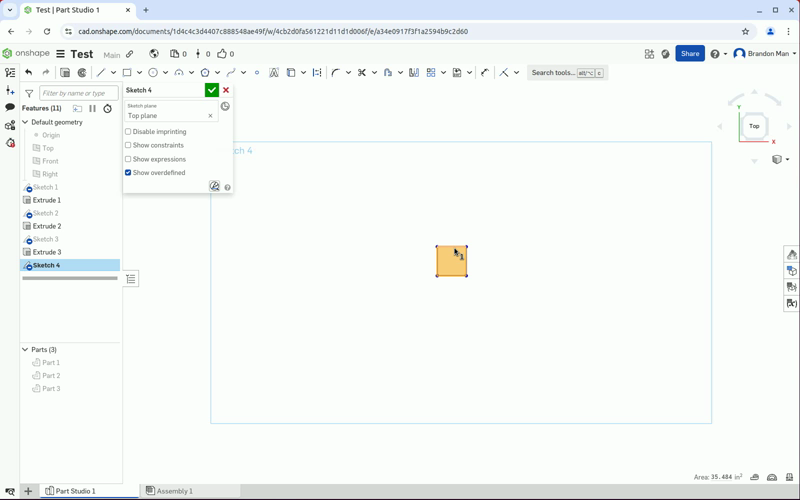
mouse_move(73, 352)
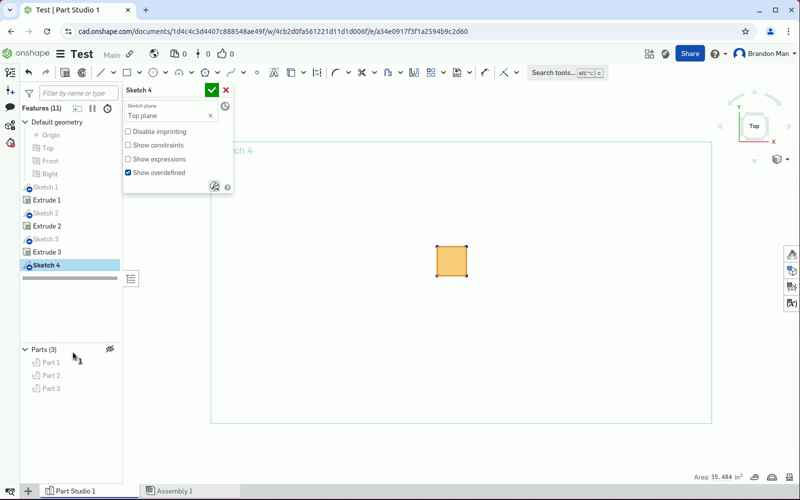
key(shift+y)
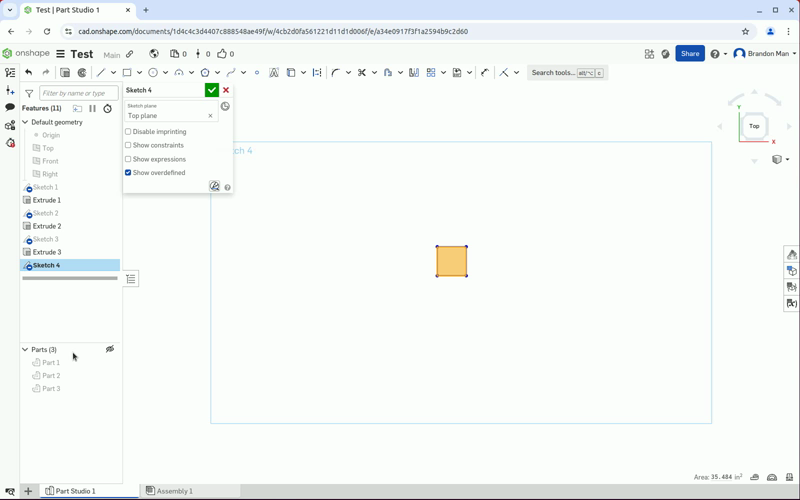
key(shift+e)
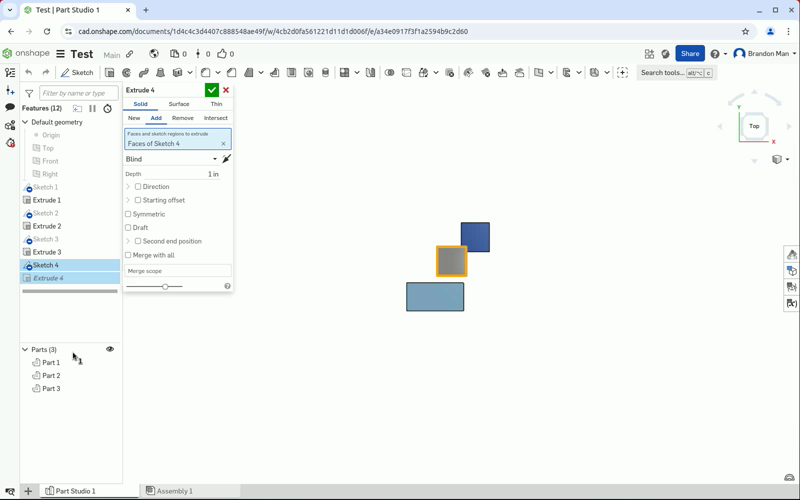
mouse_move(143, 106)
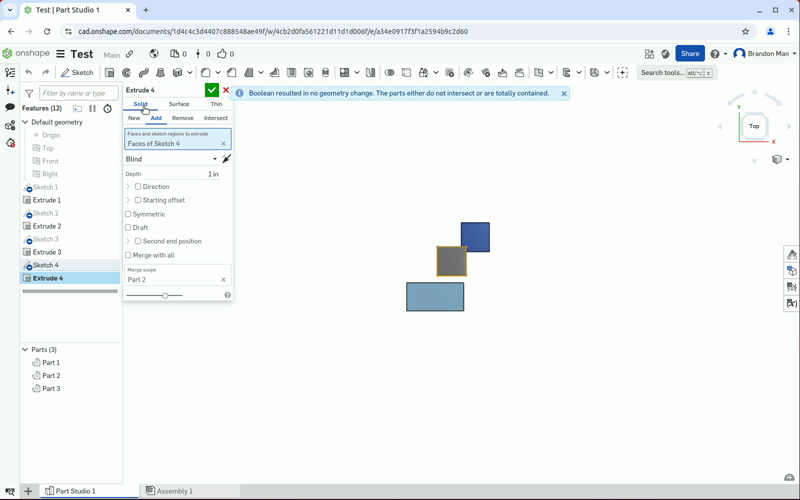
click(143, 106)
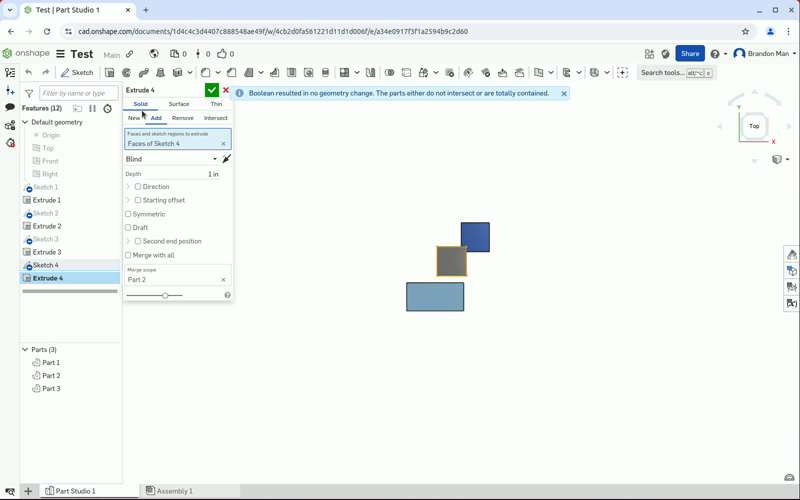
mouse_move(137, 120)
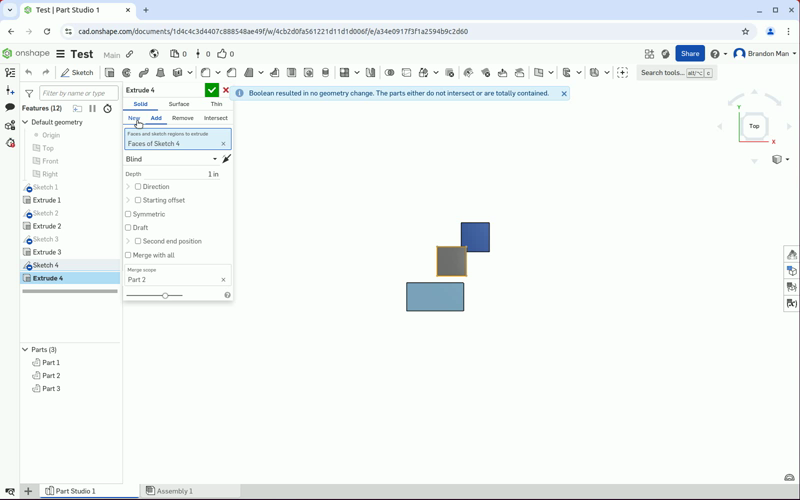
click(137, 120)
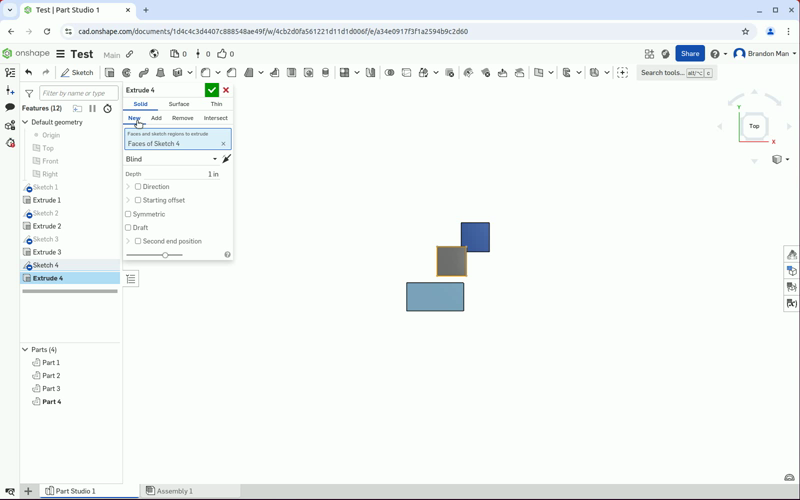
key(tab, 4)
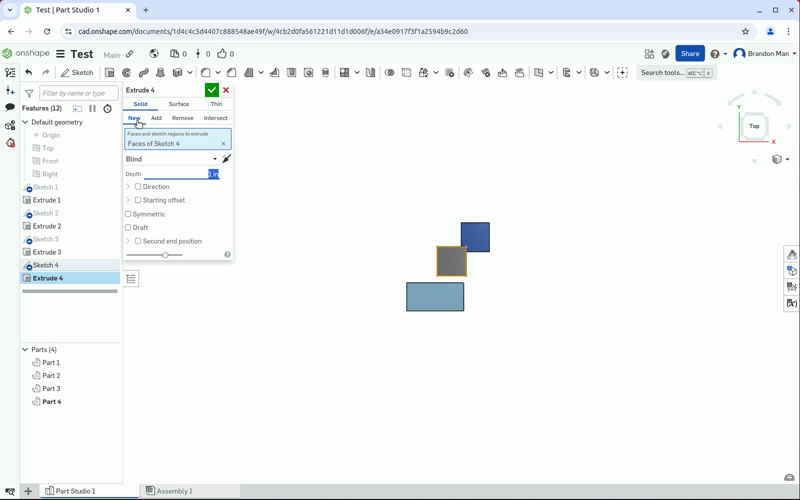
text(5.777)
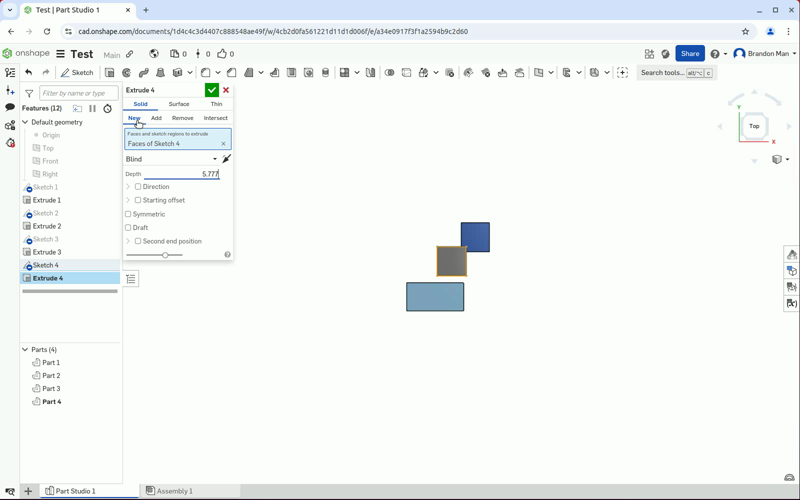
key(enter)
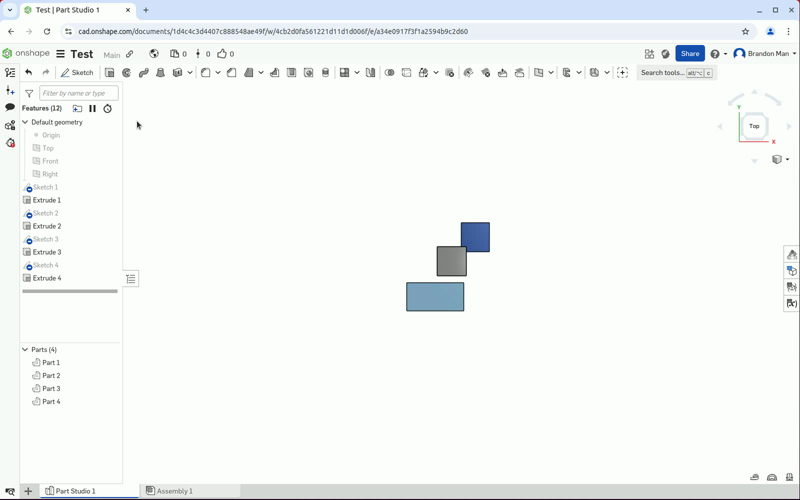
key(shift+h)
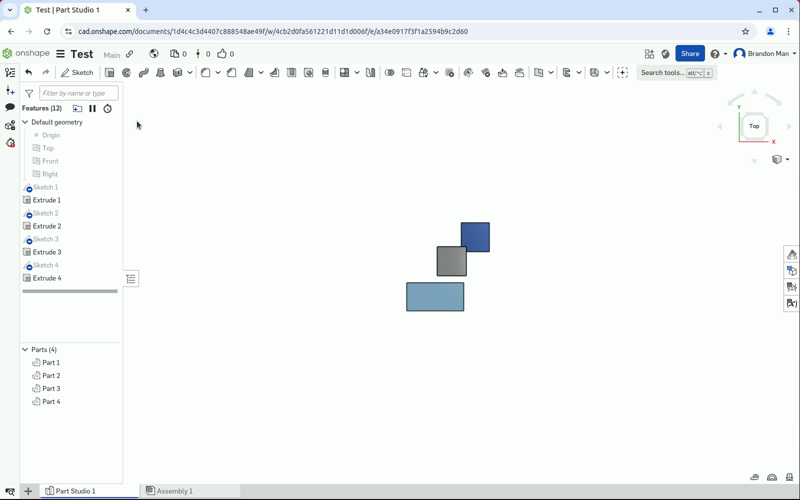
key(shift+h)
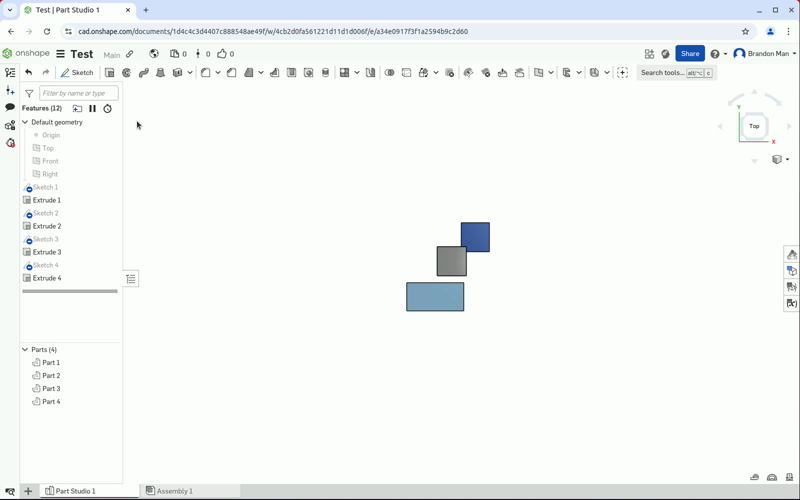
mouse_move(73, 189)
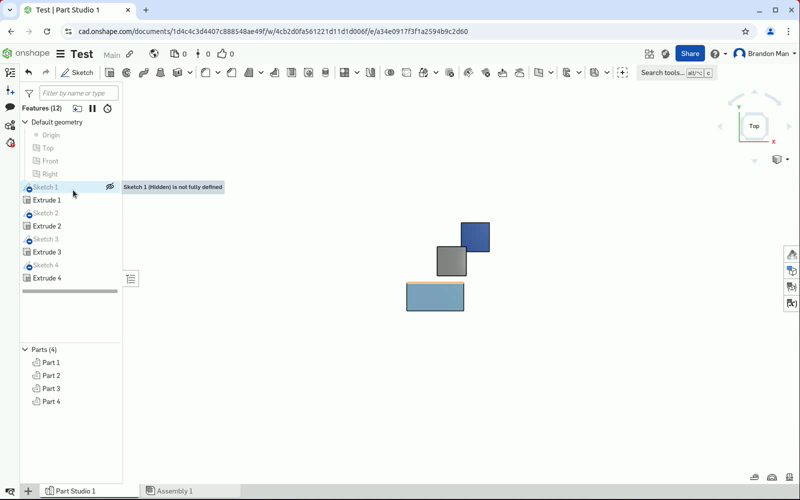
click(73, 189)
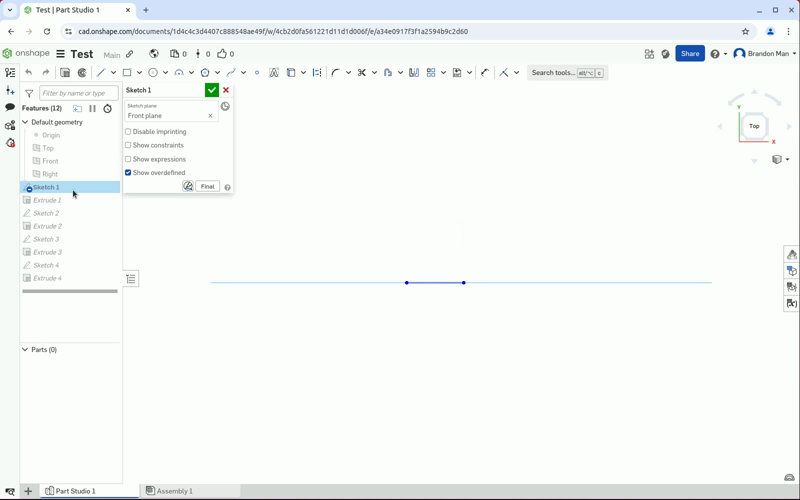
mouse_move(229, 92)
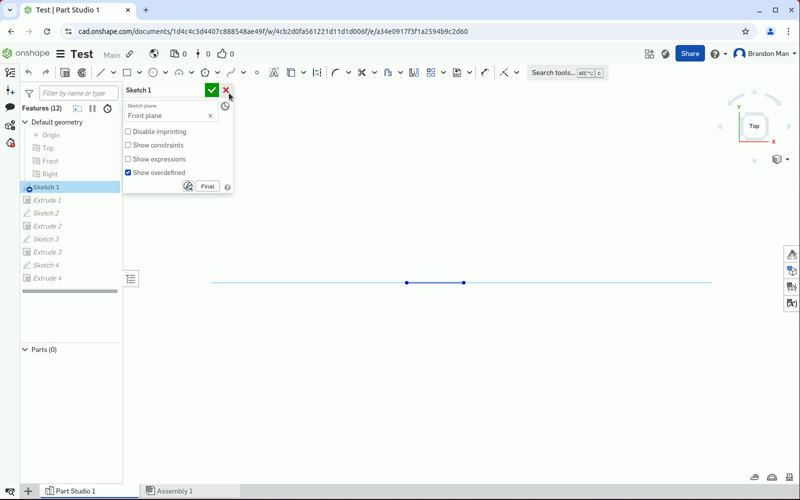
click(229, 92)
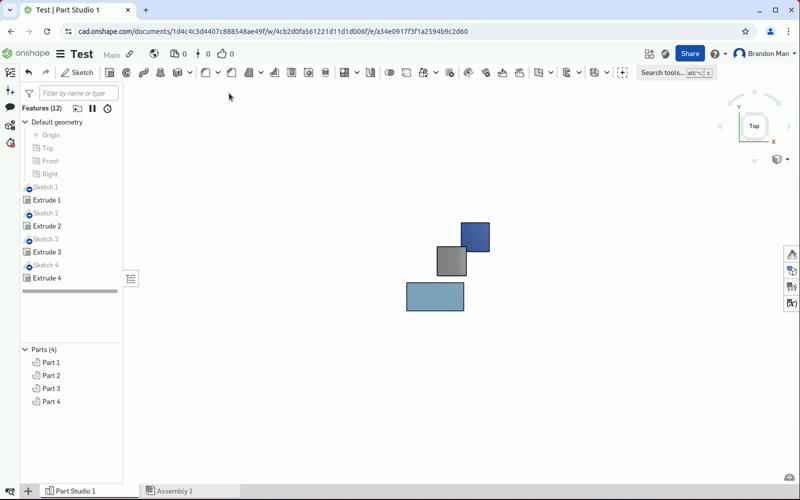
mouse_move(73, 352)
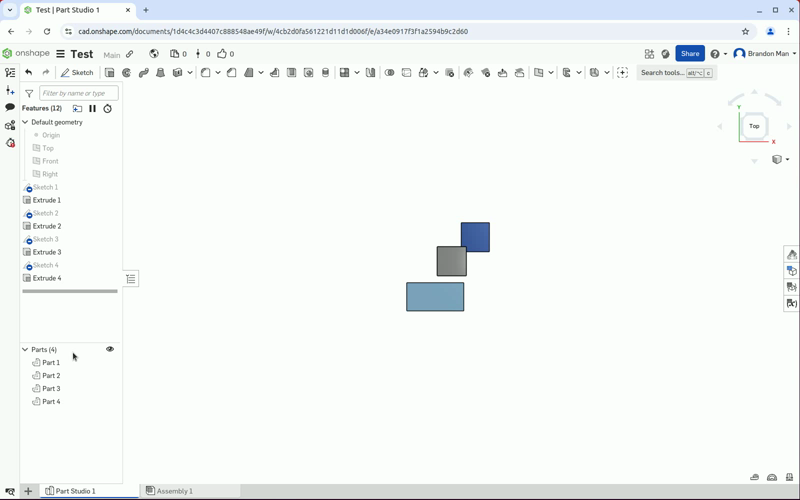
key(y)
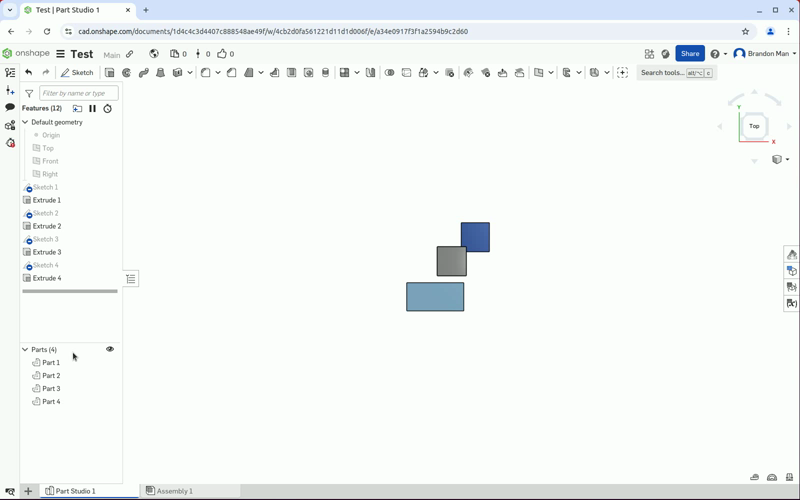
key(shift+p)
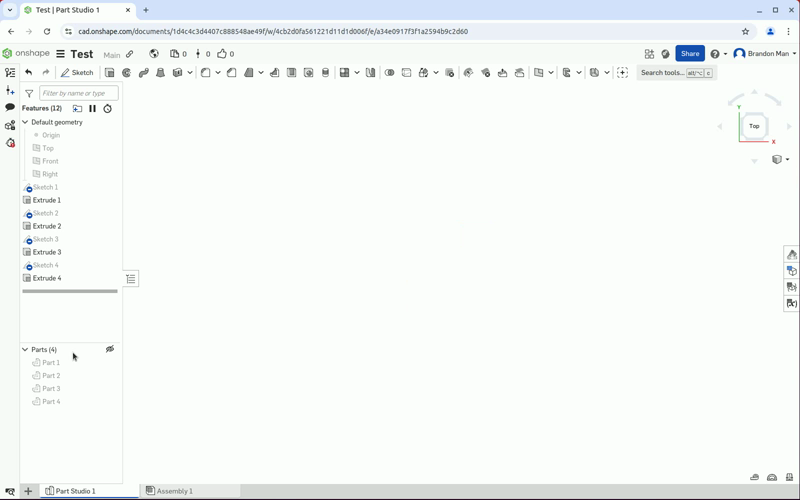
key(space)
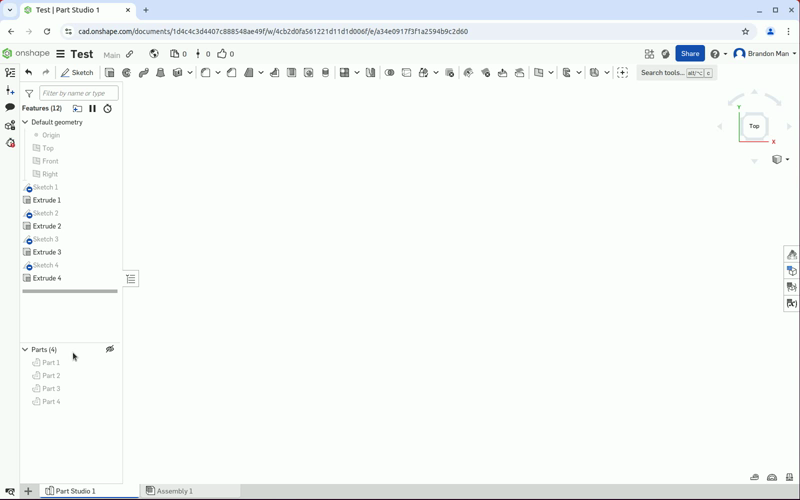
key_down(shift)
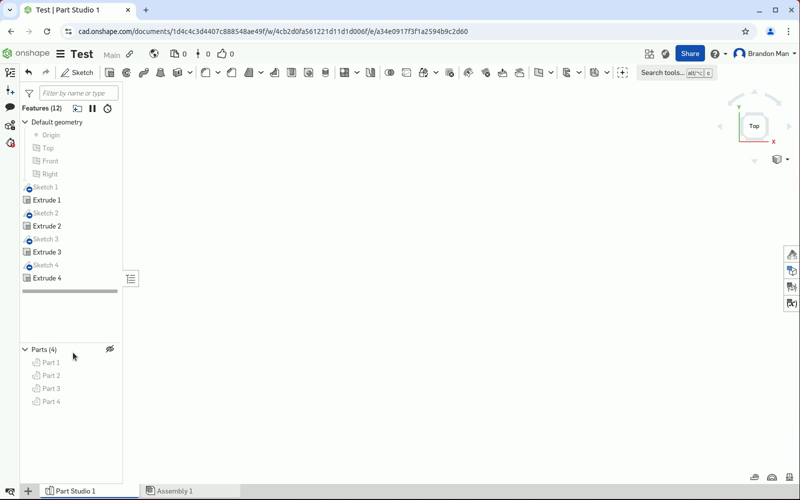
key(up)
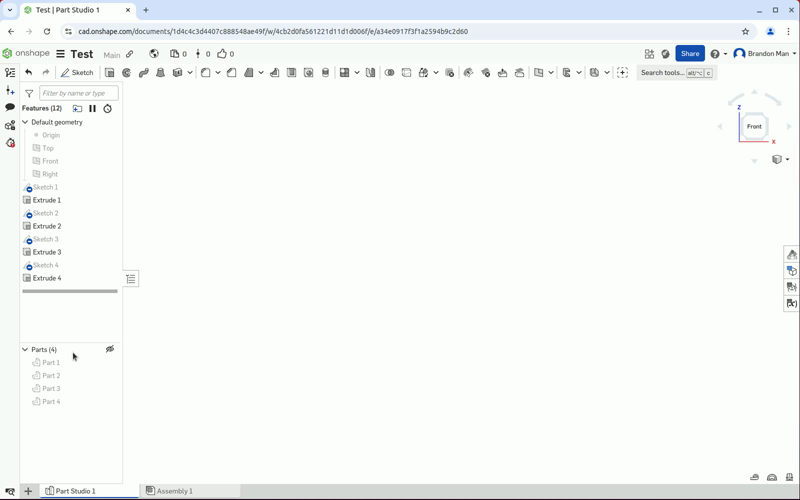
key_up(shift)
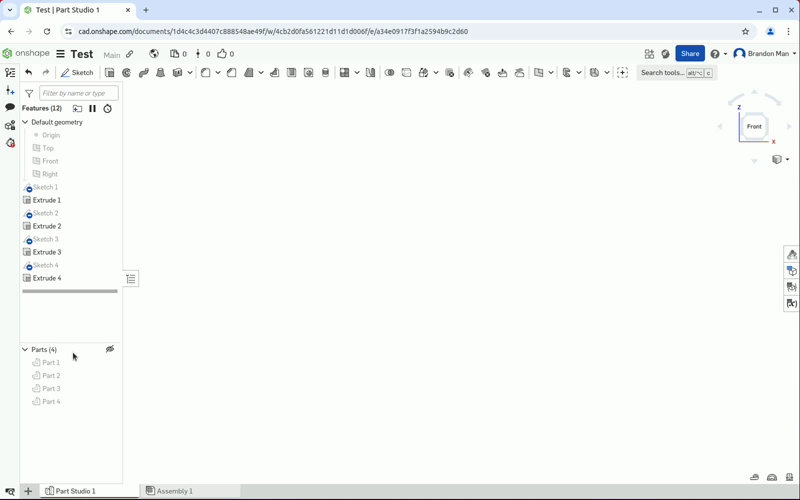
key(space)
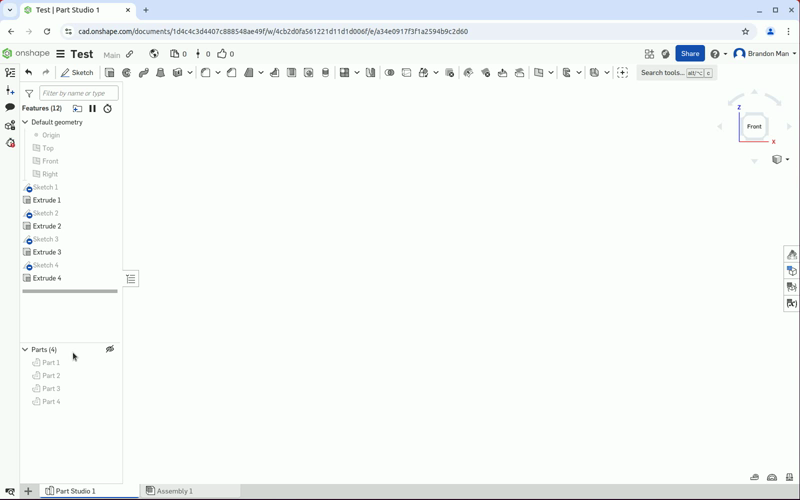
key_down(shift)
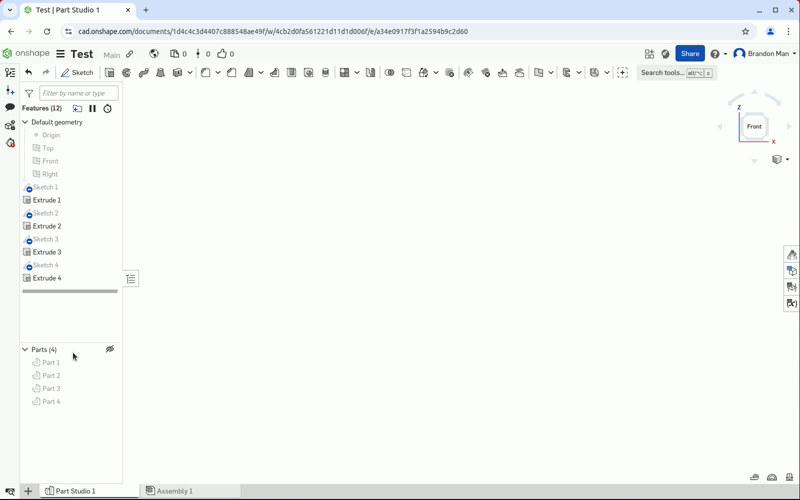
key(left)
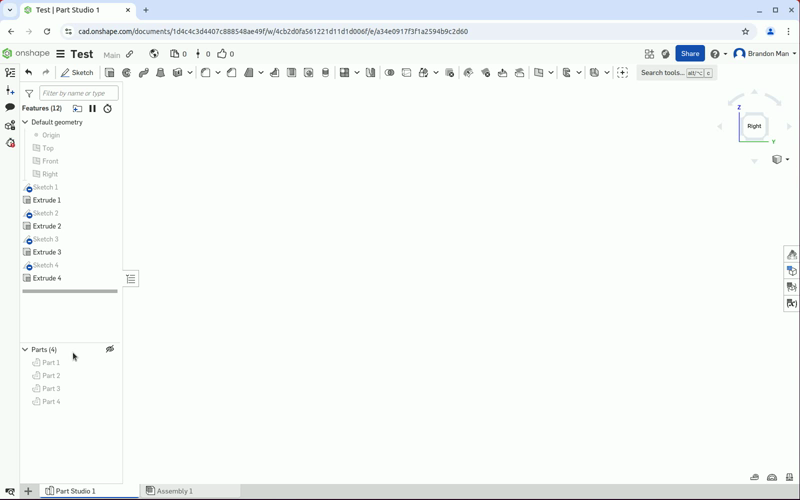
key_up(shift)
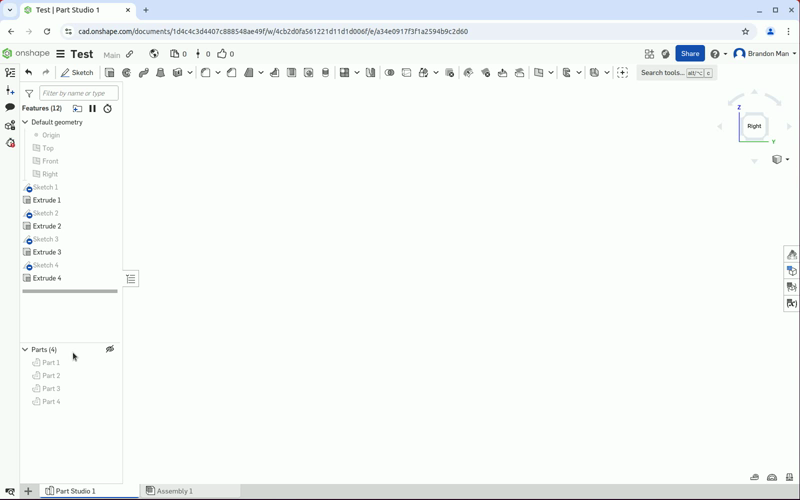
mouse_move(73, 352)
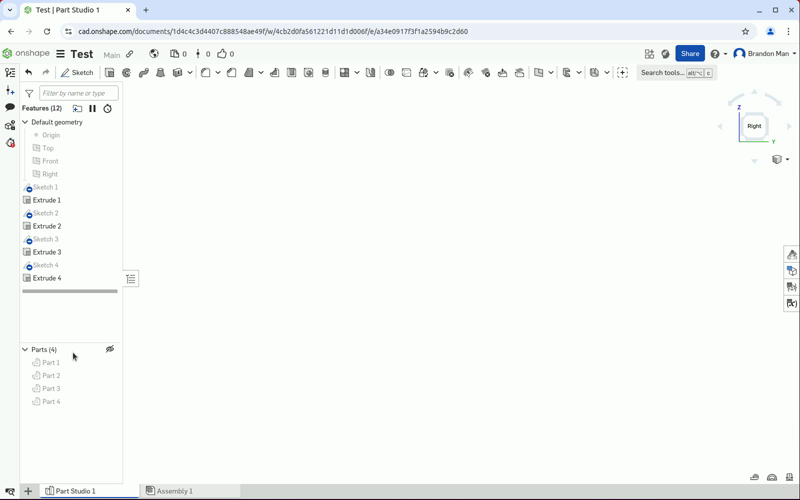
key(shift+y)
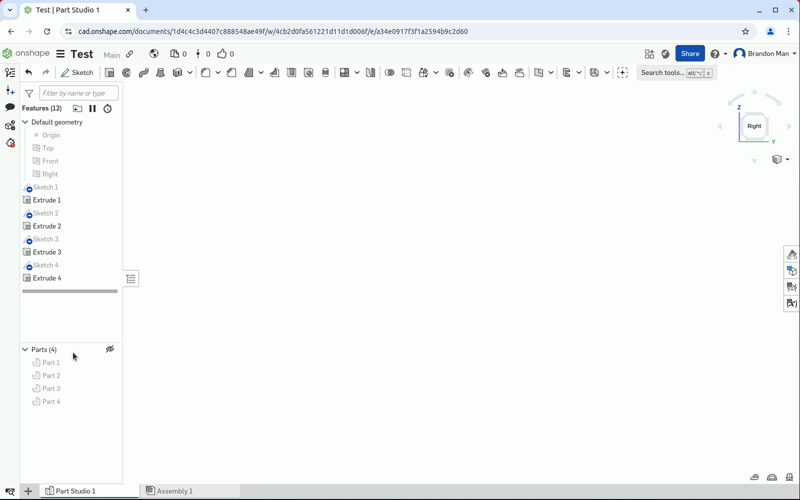
key(shift+s)
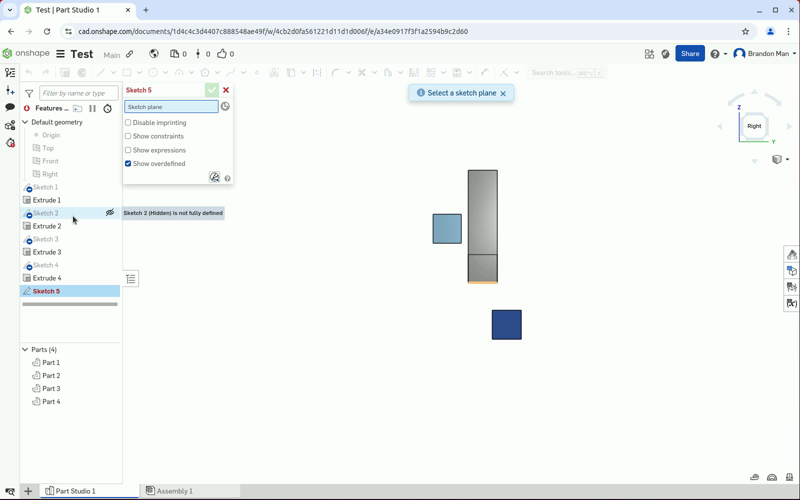
scroll(3)
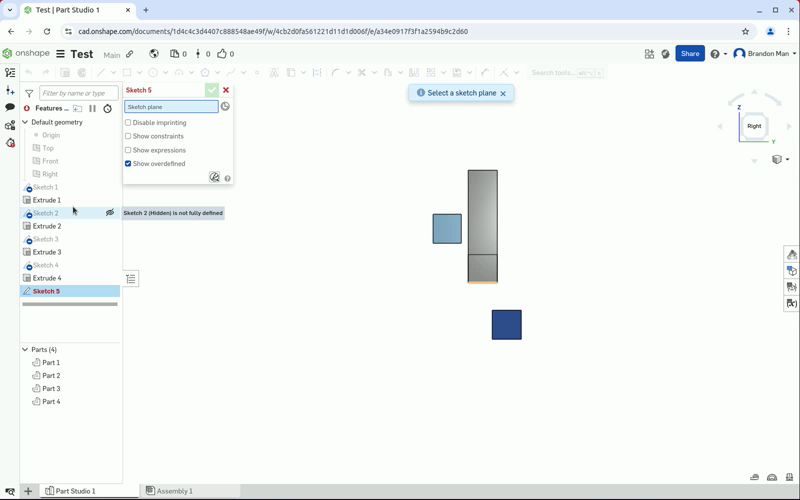
mouse_move(73, 176)
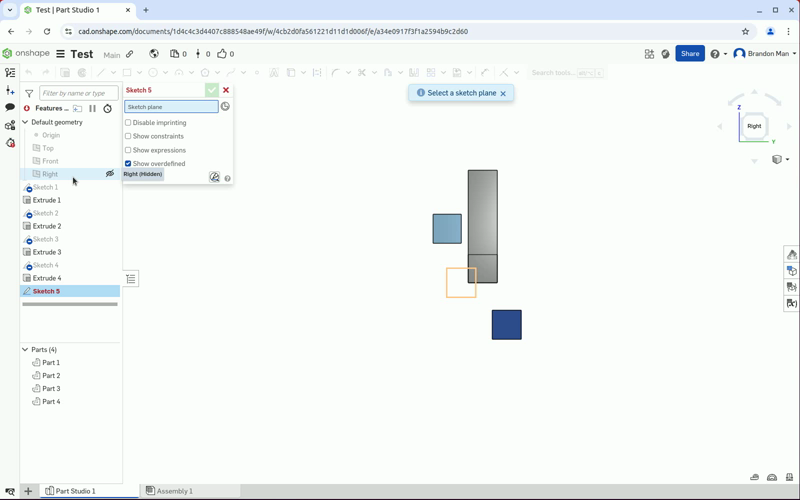
click(73, 176)
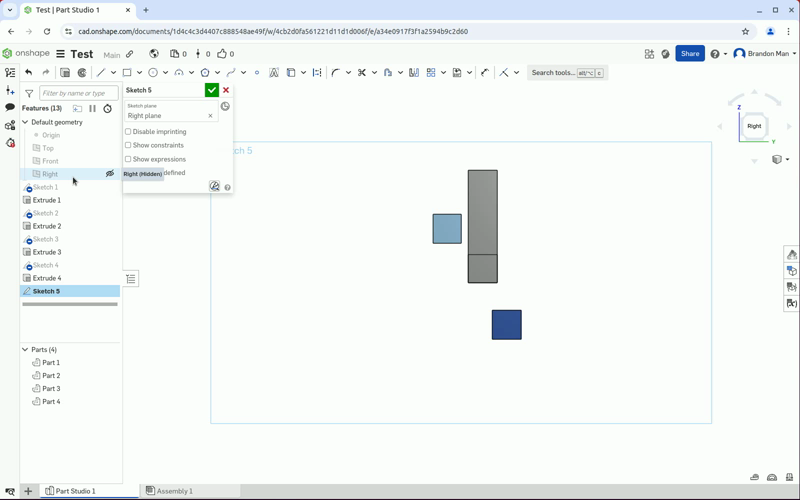
mouse_move(73, 352)
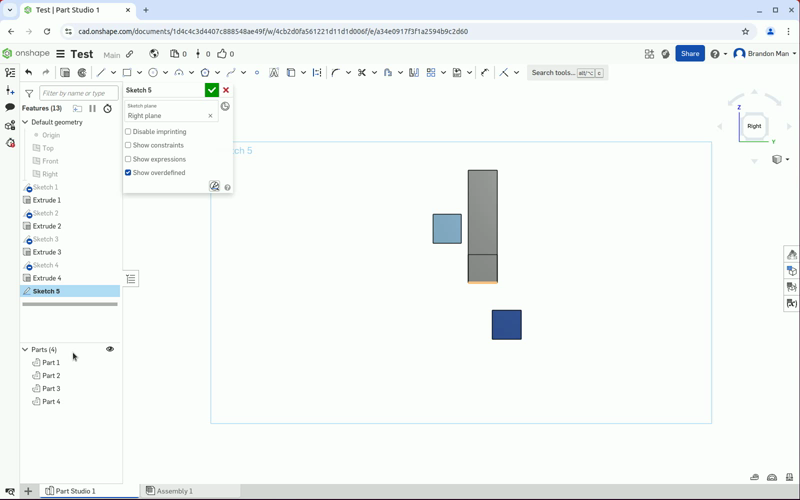
key(y)
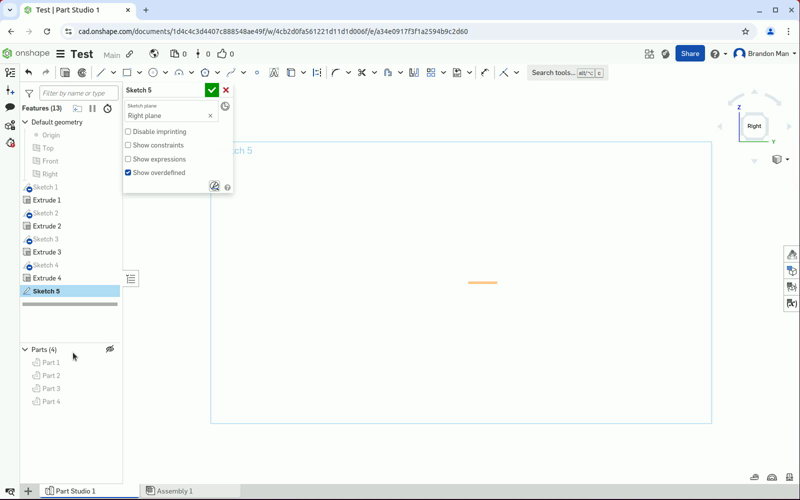
key(c)
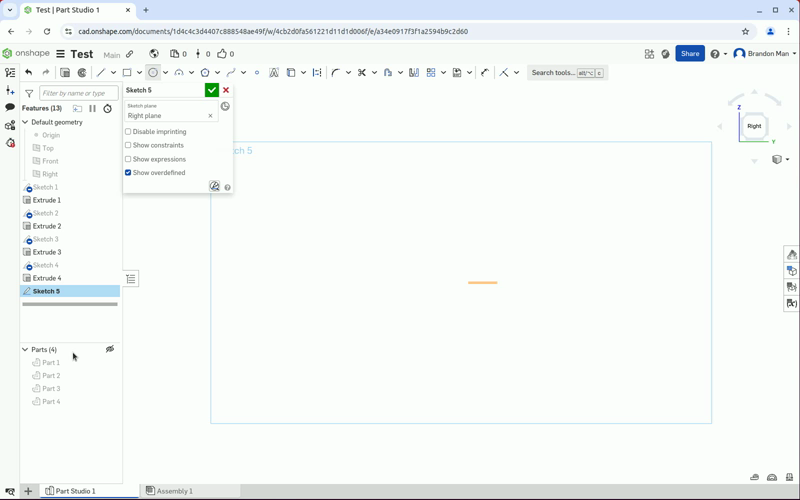
key_down(shift)
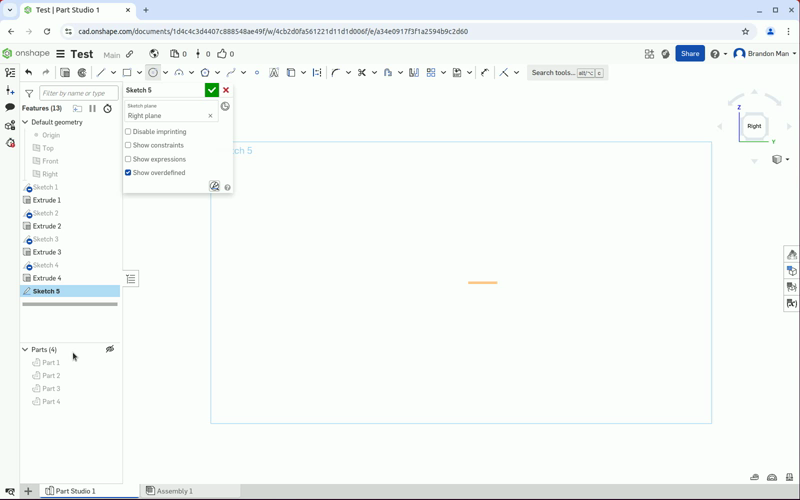
mouse_move(440, 271)
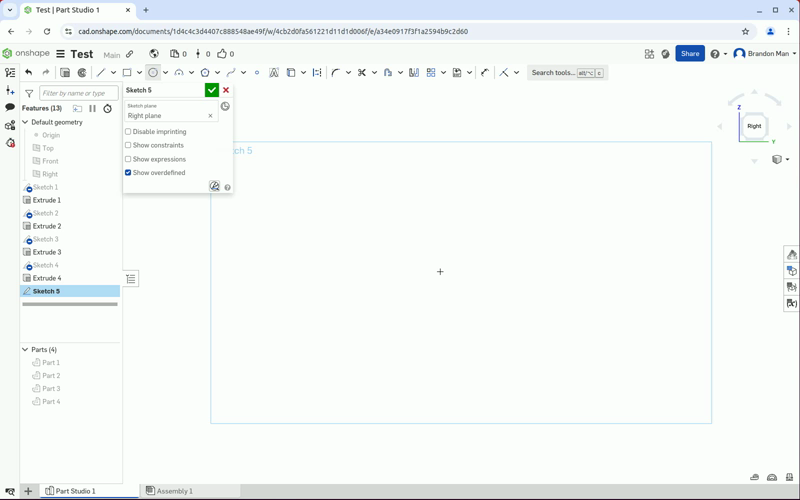
click(440, 271)
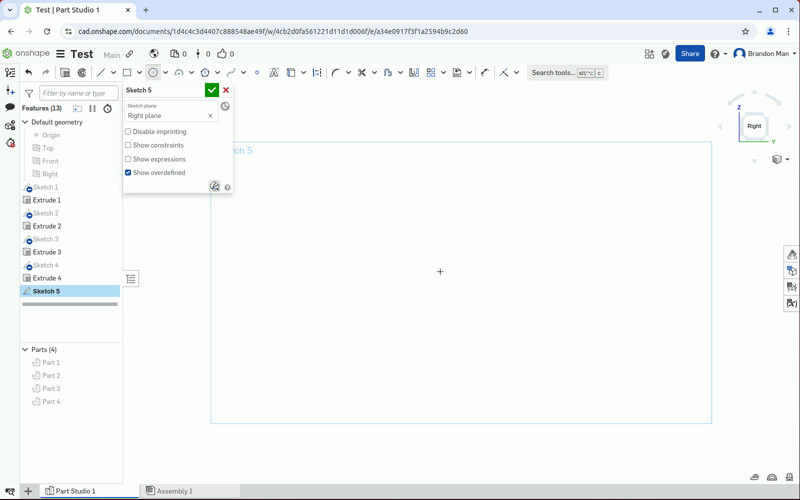
key_up(shift)
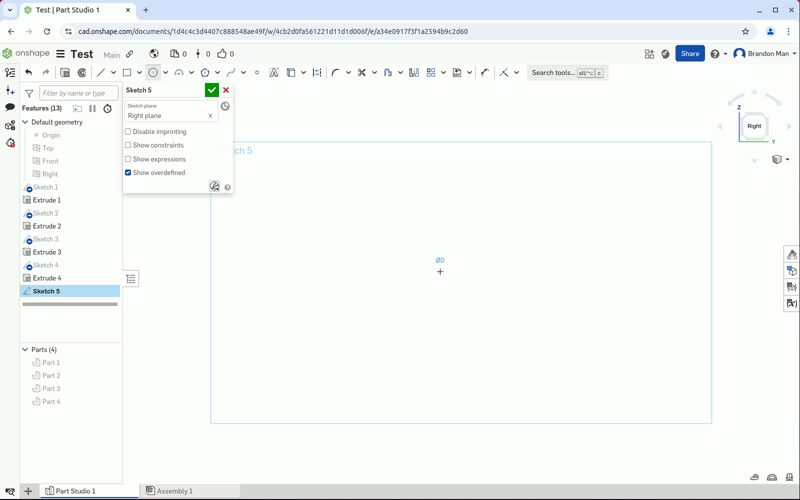
mouse_move(491, 271)
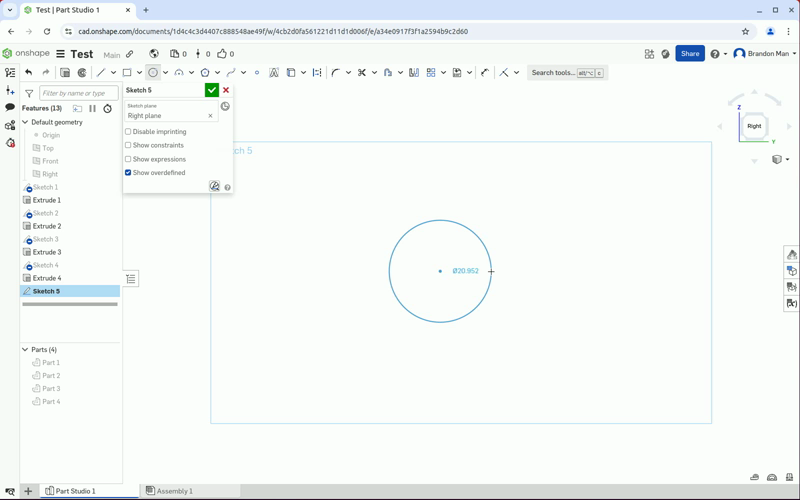
click(491, 271)
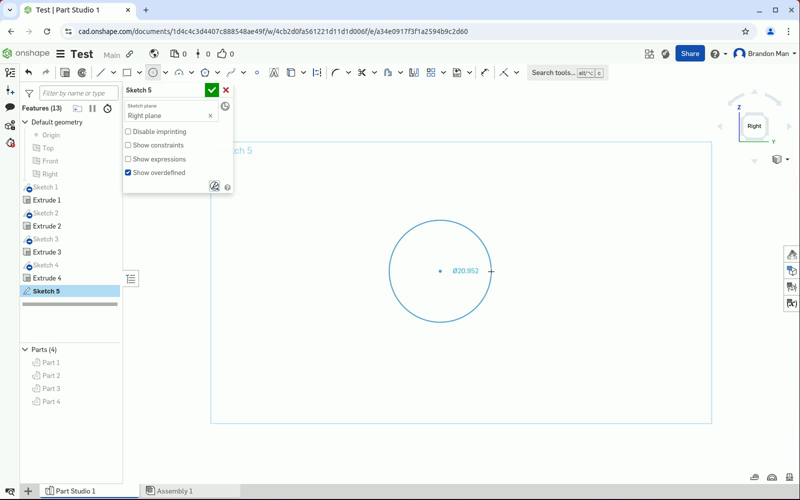
key(esc)
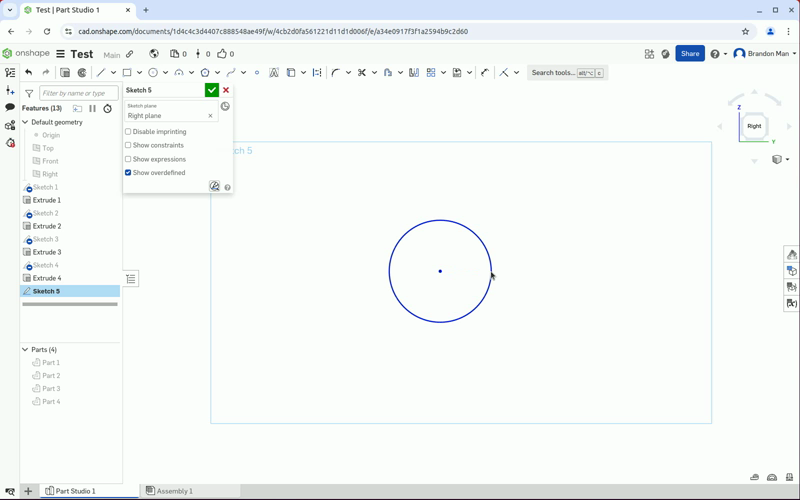
mouse_move(447, 269)
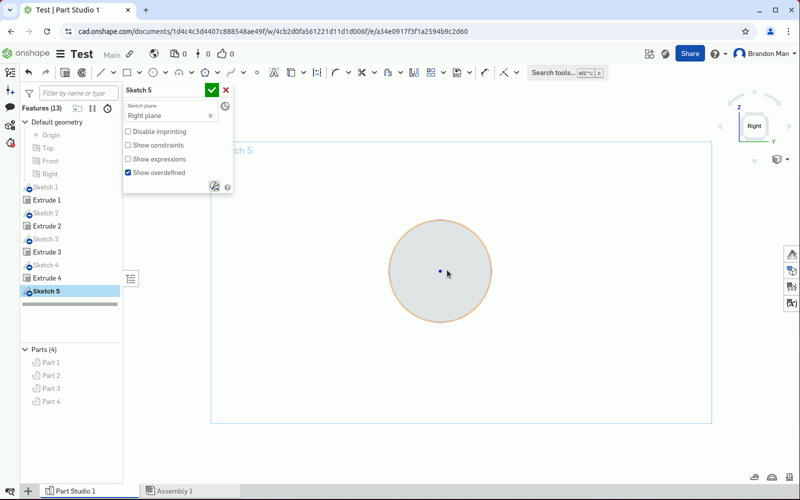
click(447, 269)
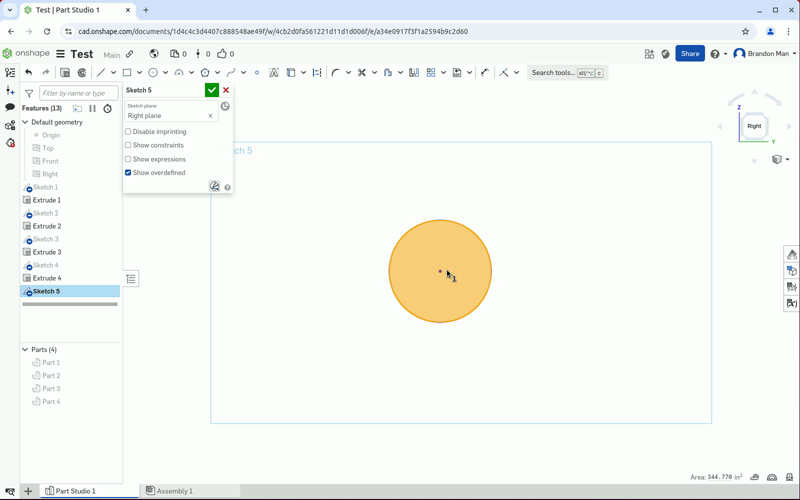
mouse_move(73, 352)
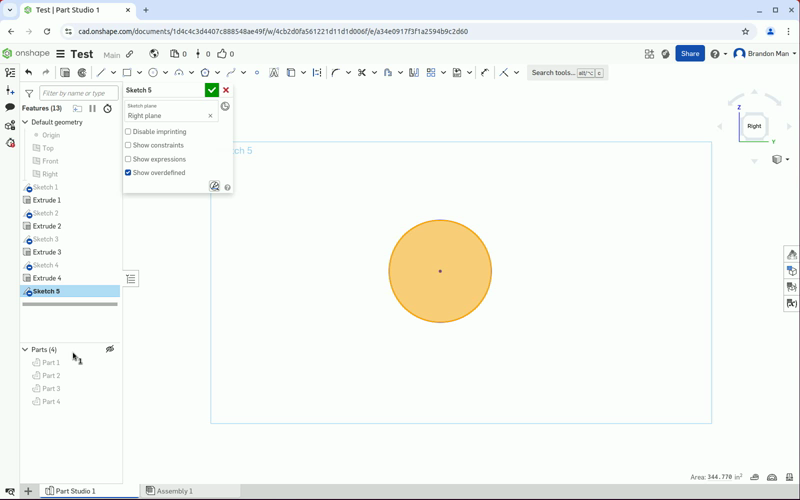
key(shift+y)
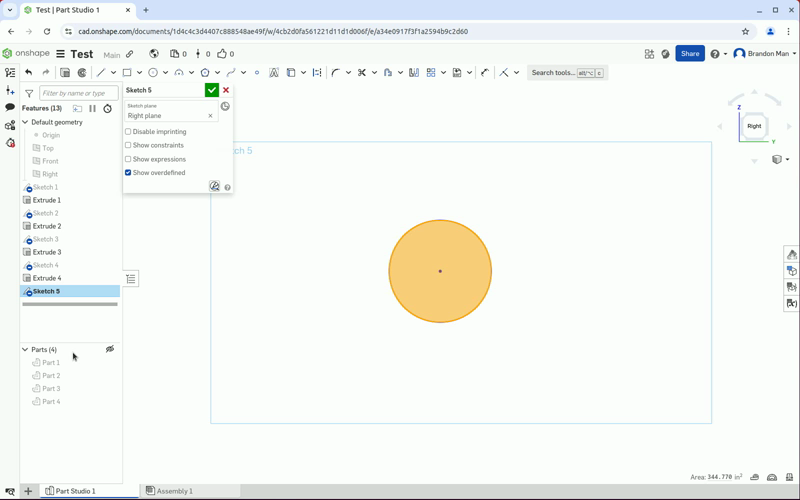
key(shift+e)
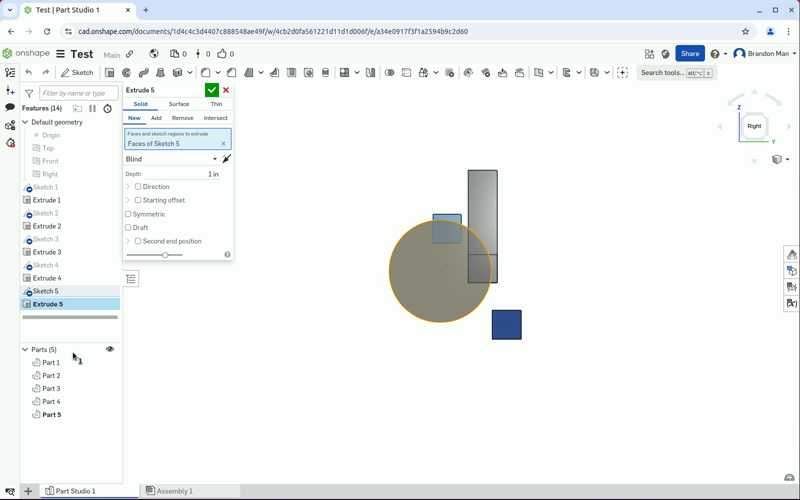
mouse_move(143, 106)
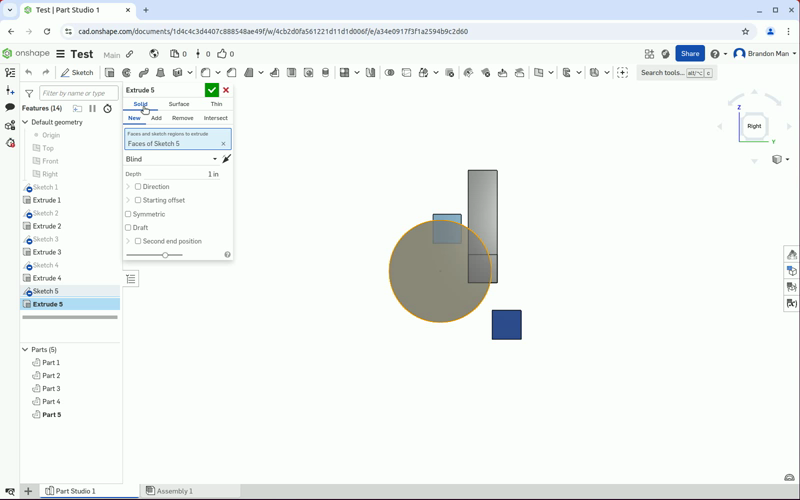
click(143, 106)
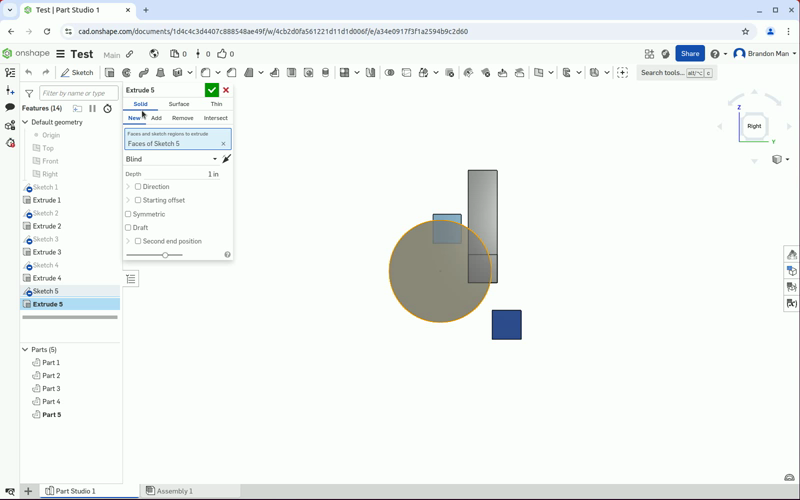
mouse_move(137, 120)
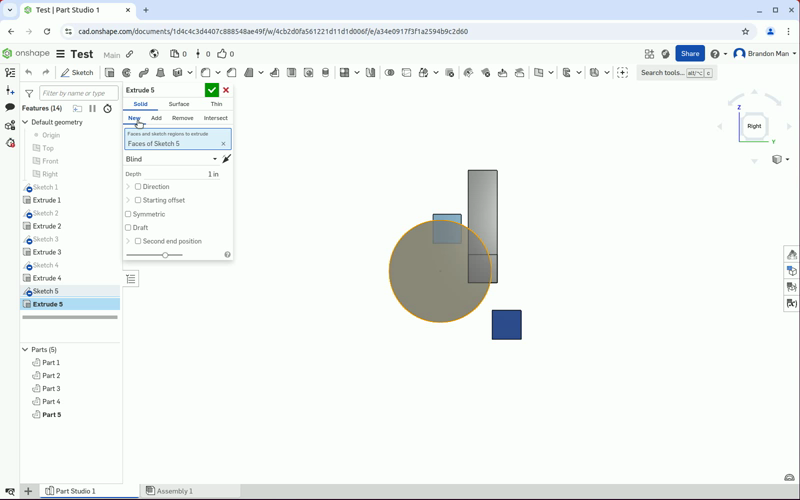
click(137, 120)
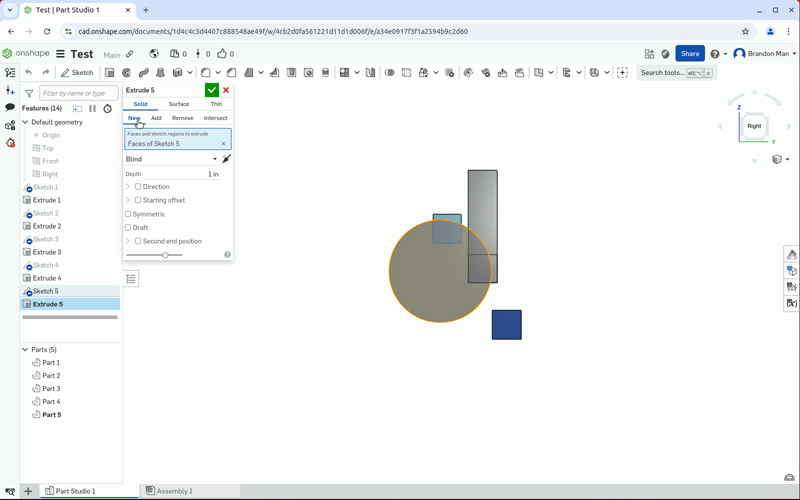
key(tab, 4)
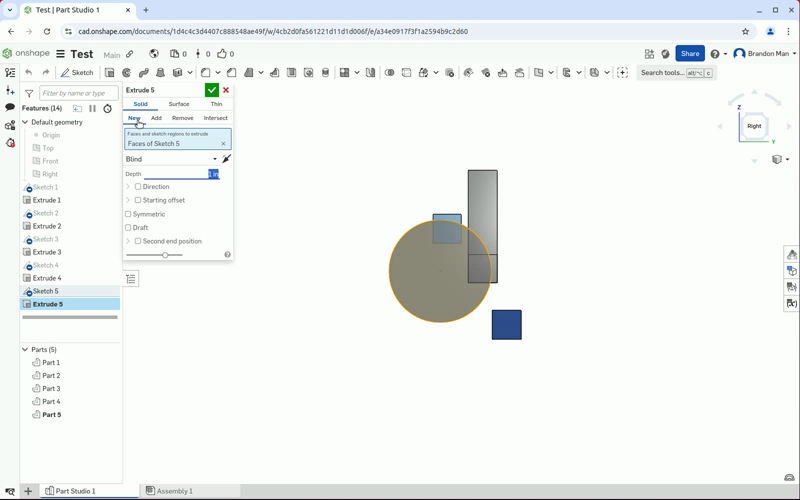
text(5.777)
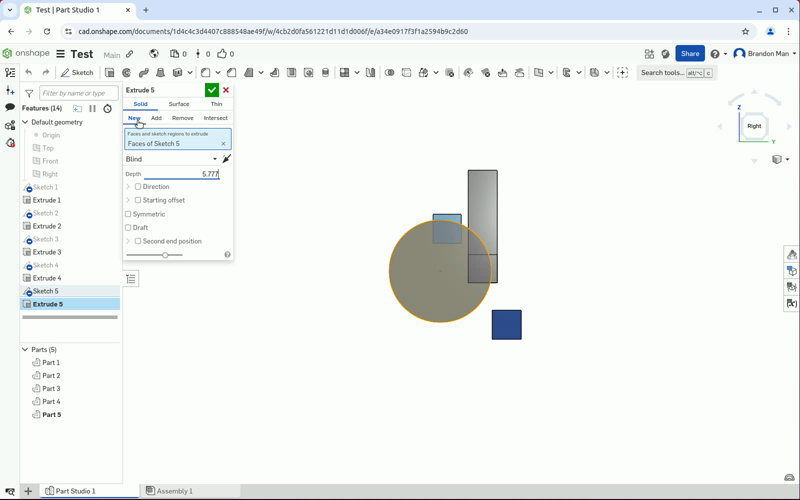
key(enter)
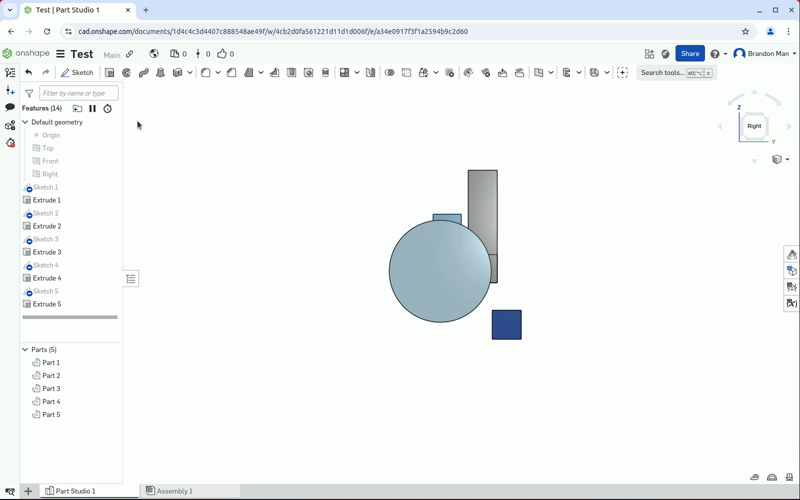
key(shift+h)
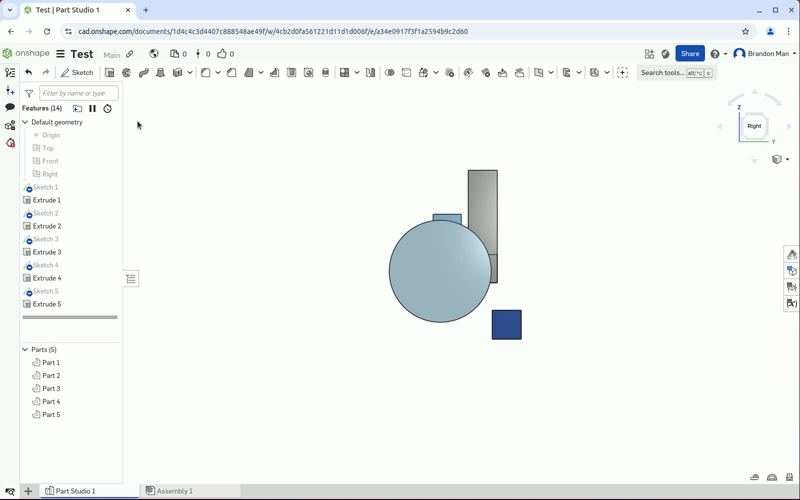
key(shift+h)
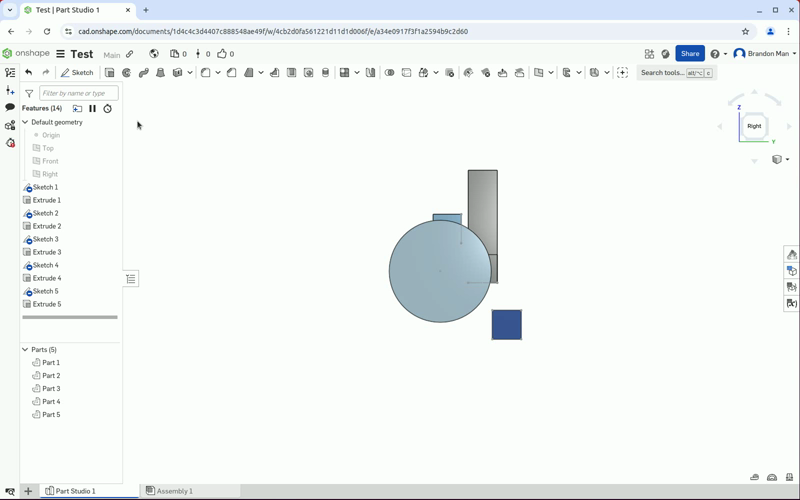
key(shift+7)
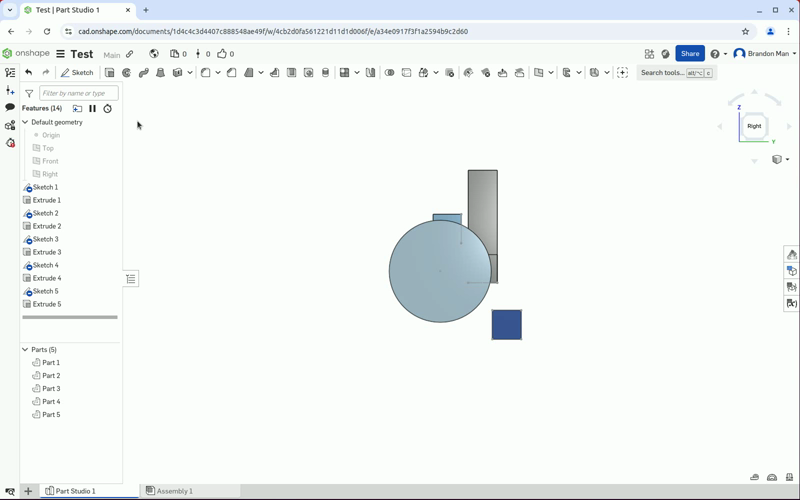
key(right, 2)
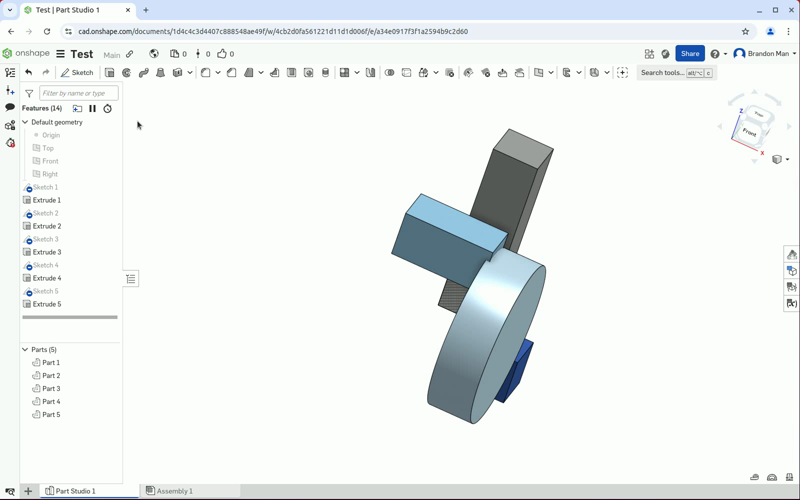
key(down, 2)
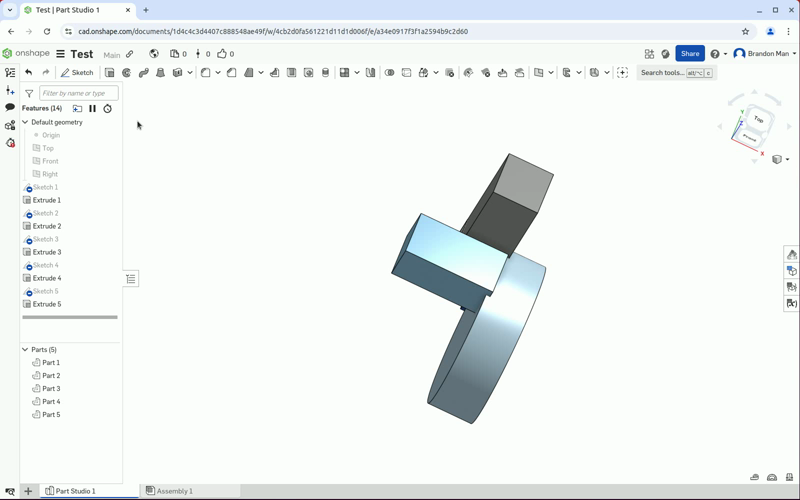
key(up, 2)
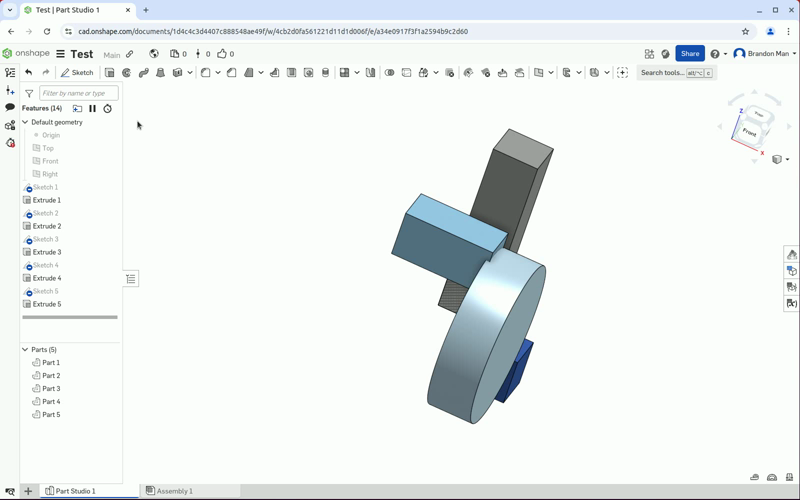
key(left, 2)
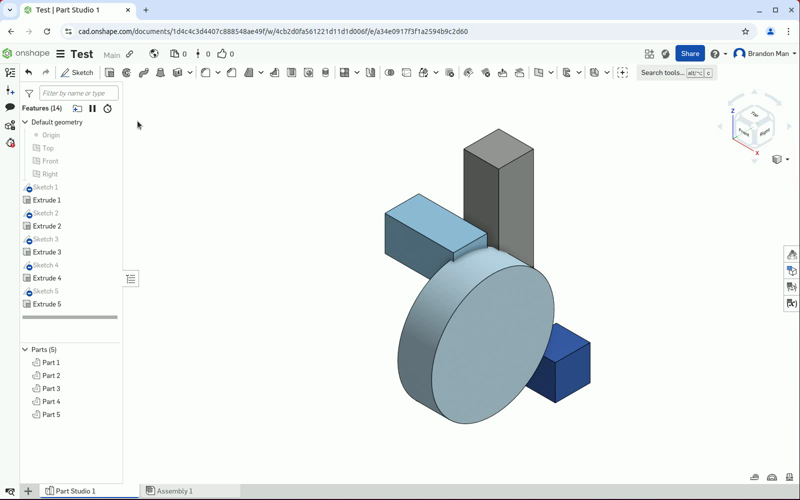
mouse_move(73, 189)
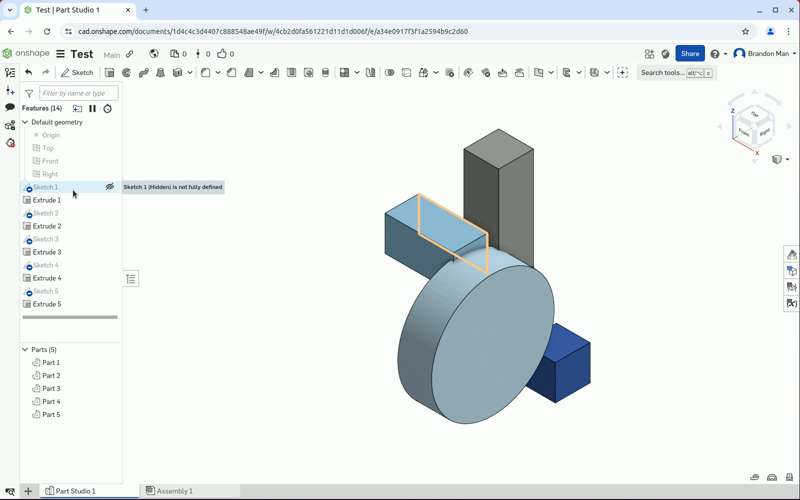
click(73, 189)